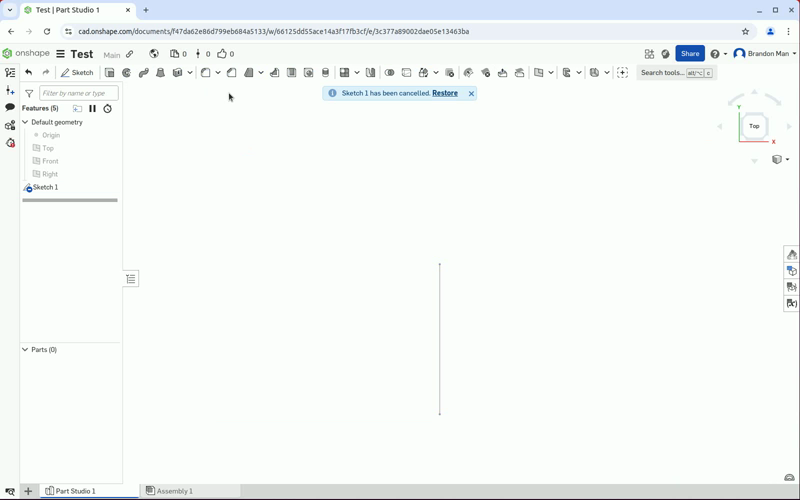
key(shift+h)
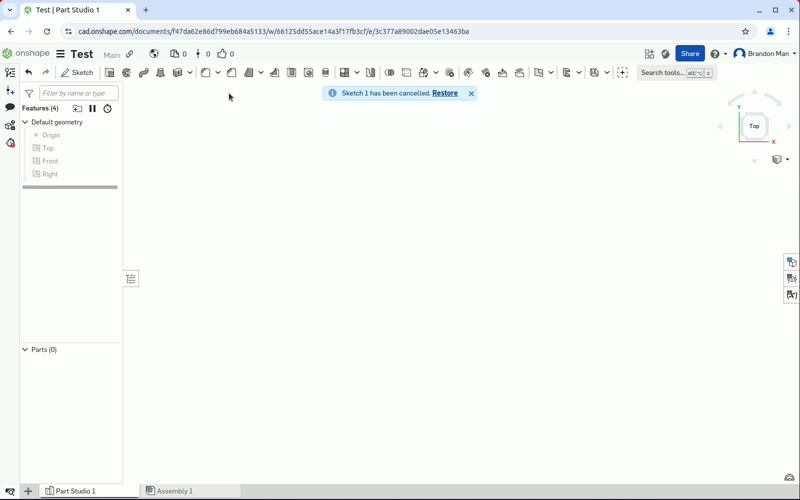
mouse_move(73, 352)
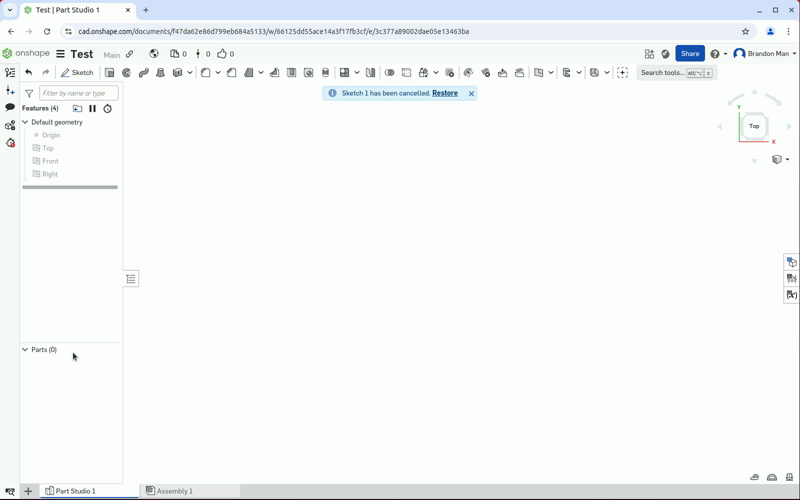
key(y)
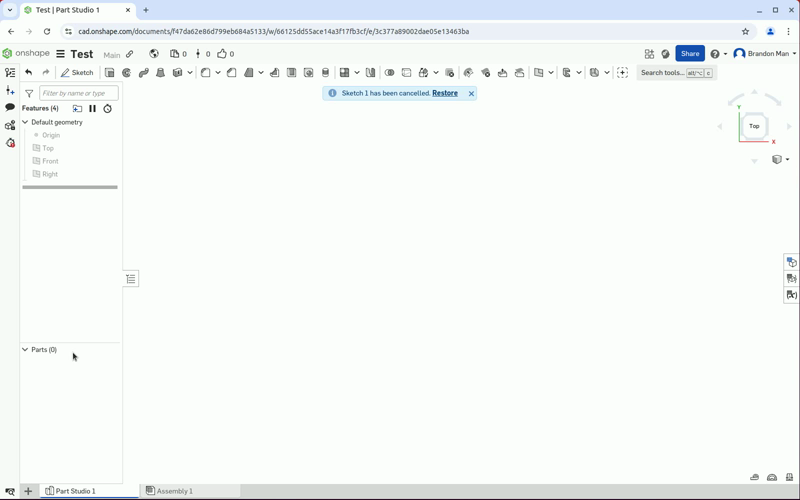
key(shift+p)
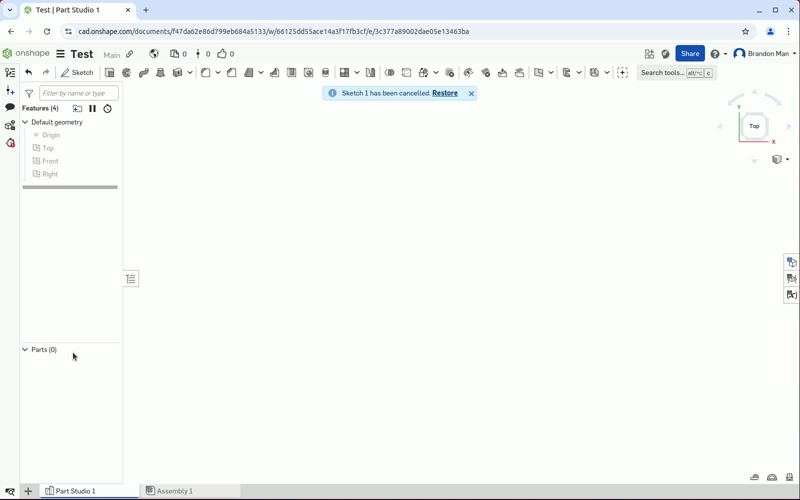
key(space)
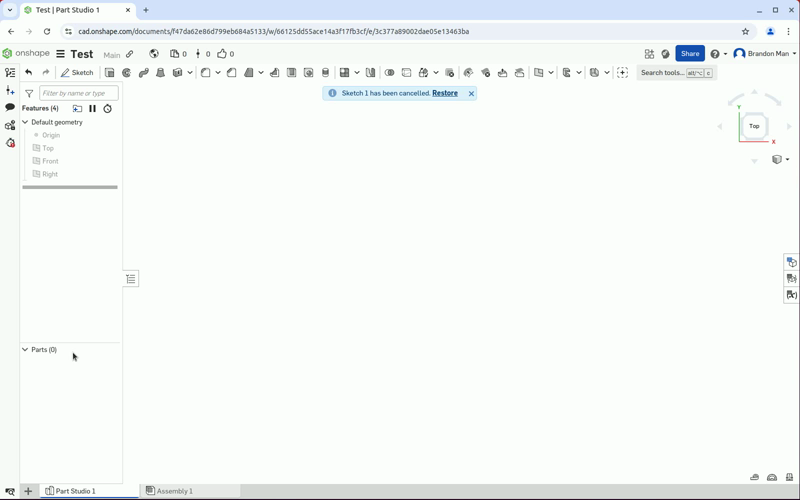
key_down(shift)
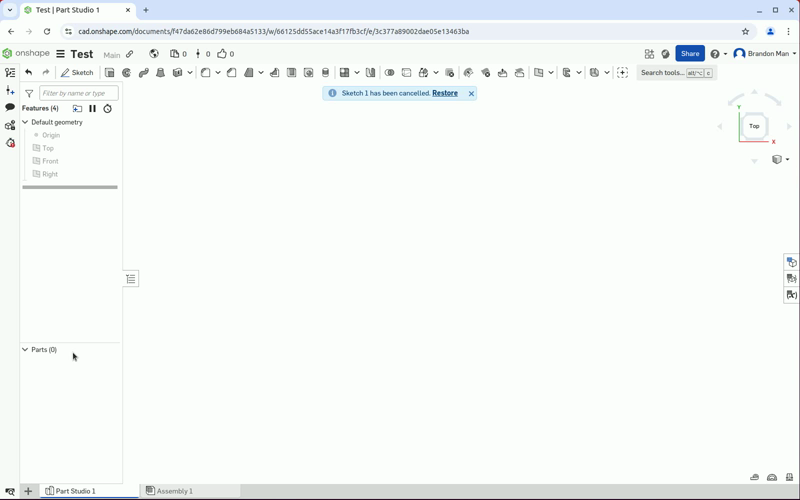
key(up)
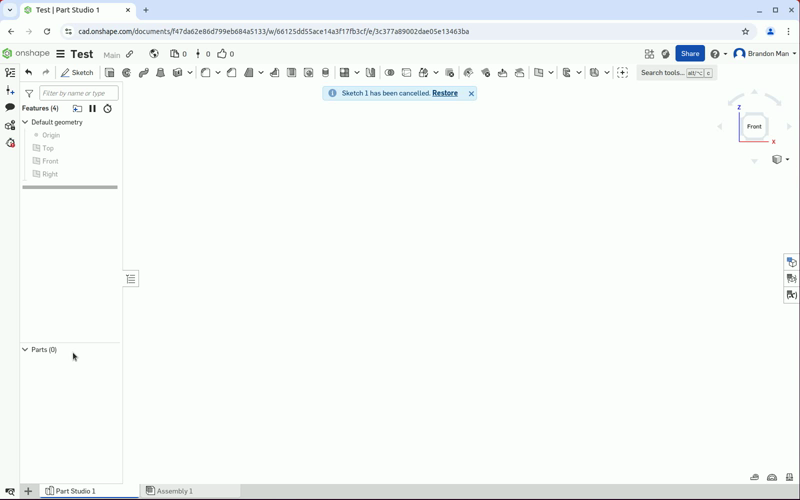
key_up(shift)
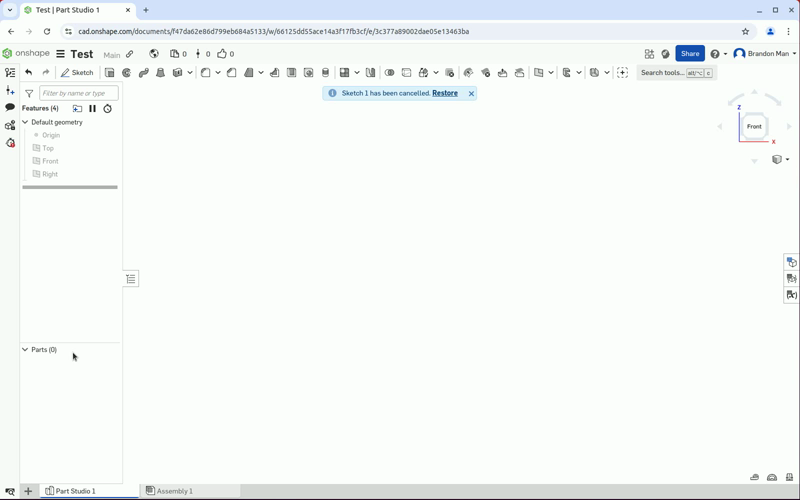
mouse_move(73, 352)
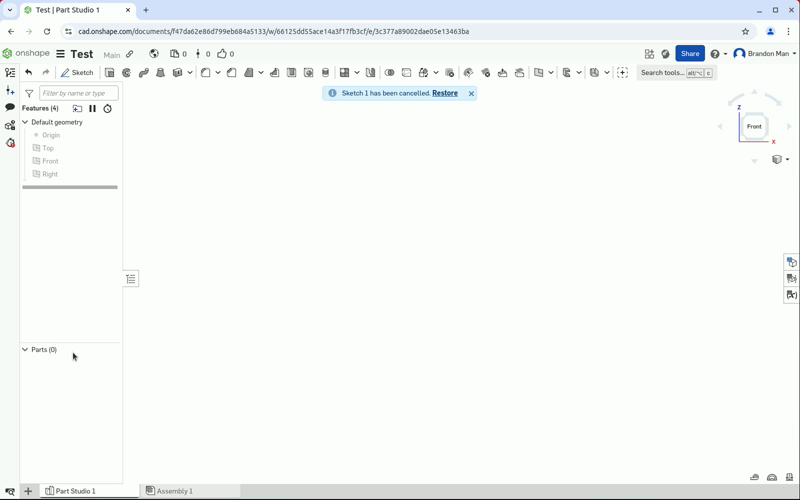
key(shift+y)
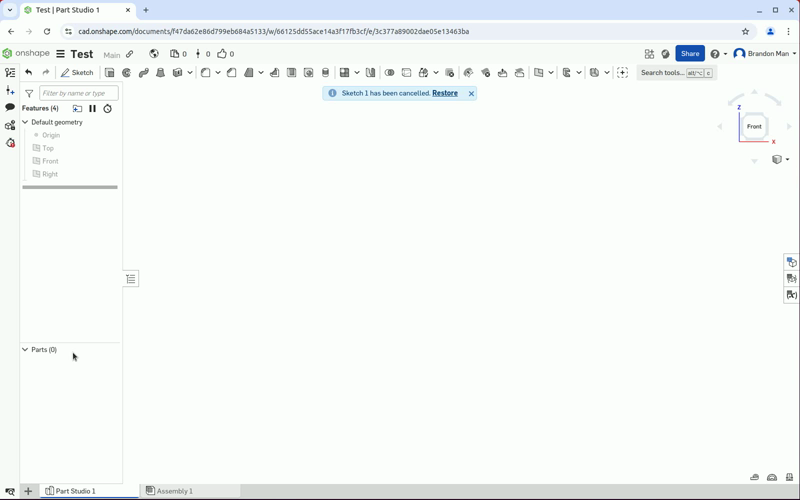
key(shift+s)
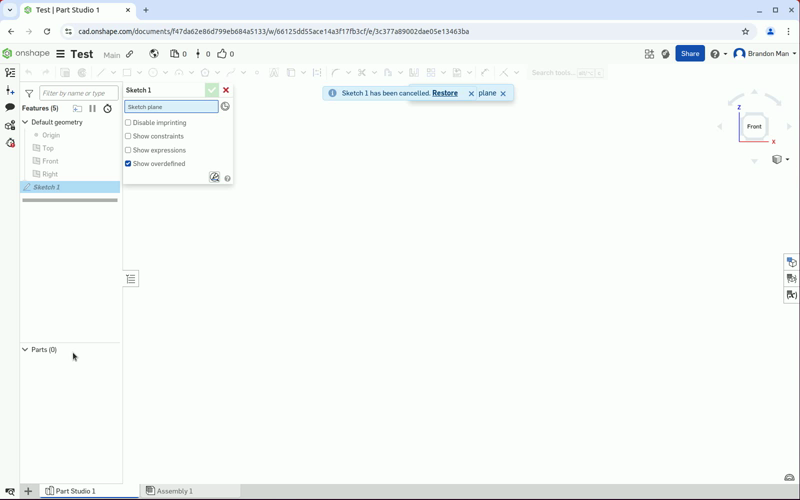
mouse_move(73, 163)
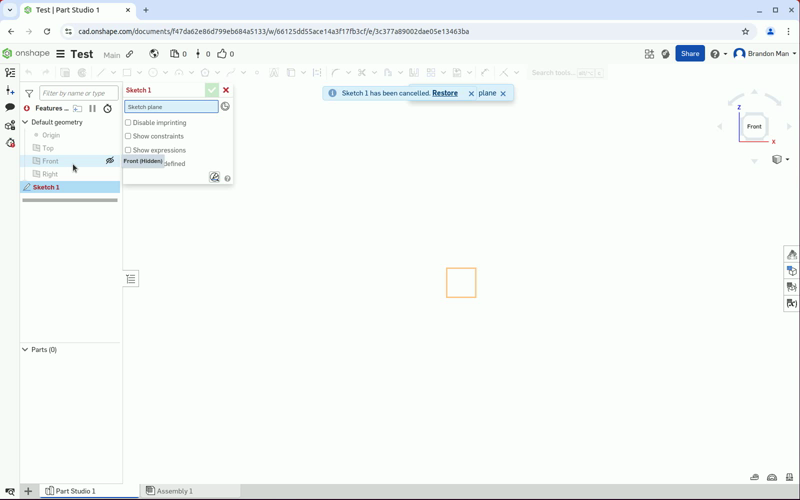
click(73, 163)
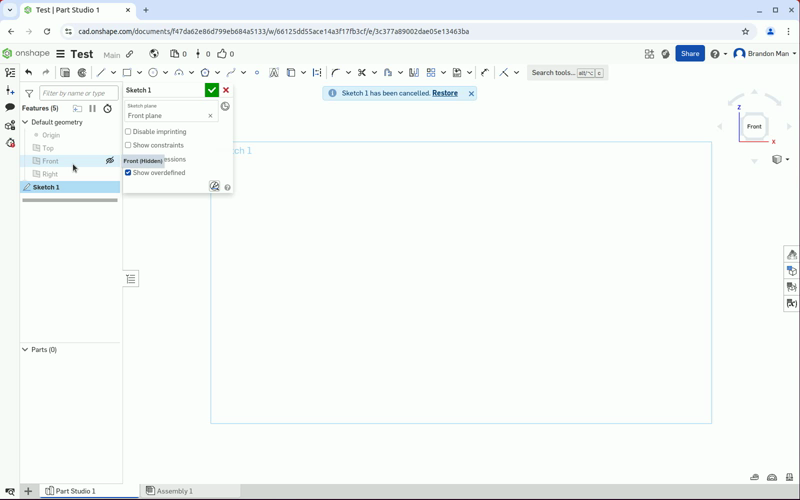
mouse_move(73, 352)
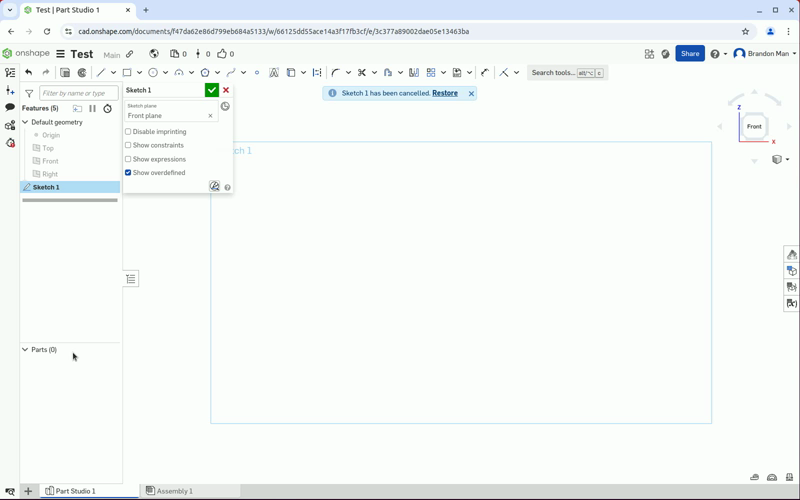
key(y)
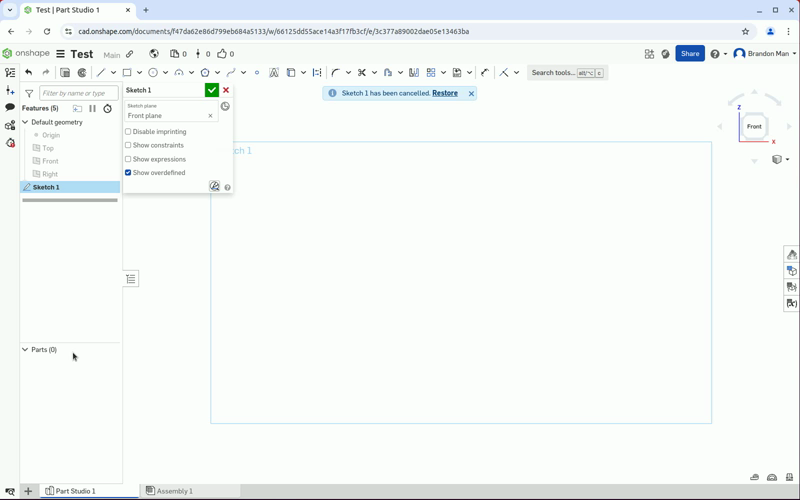
key(l)
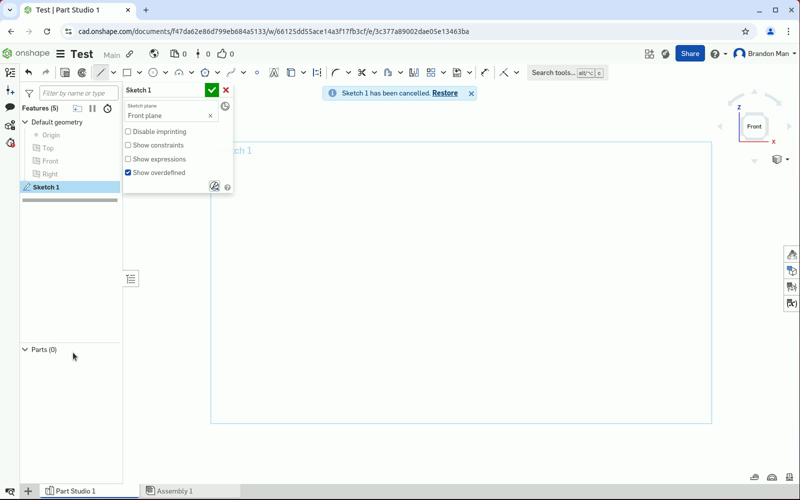
key_down(shift)
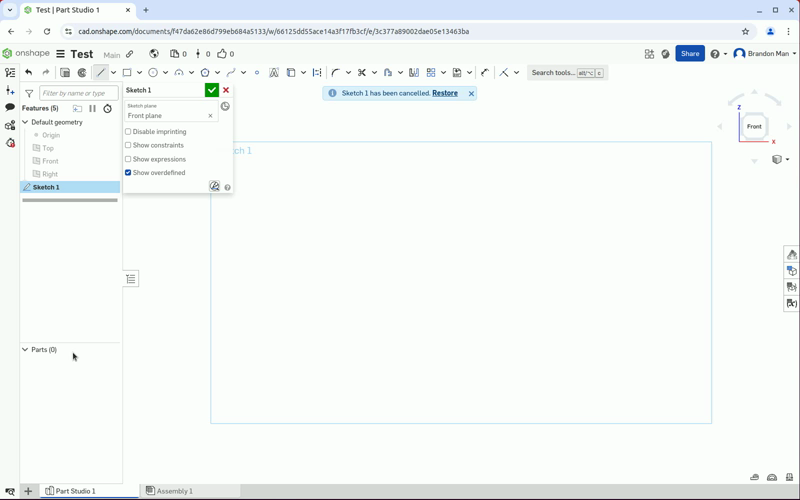
mouse_move(376, 345)
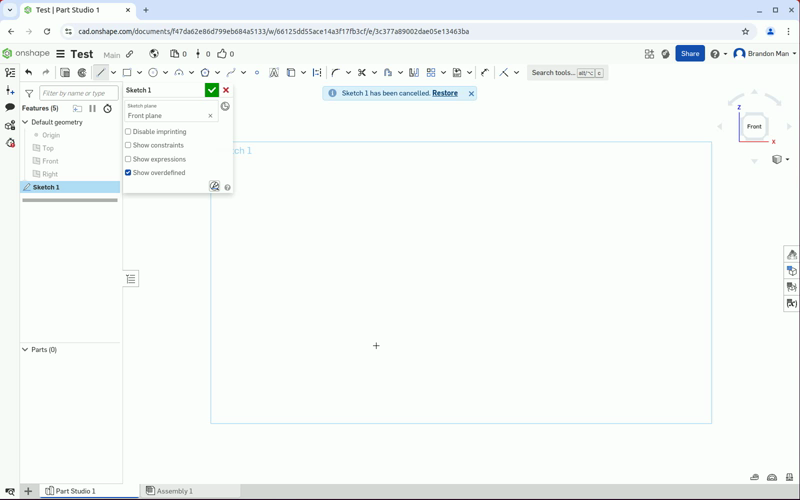
click(376, 345)
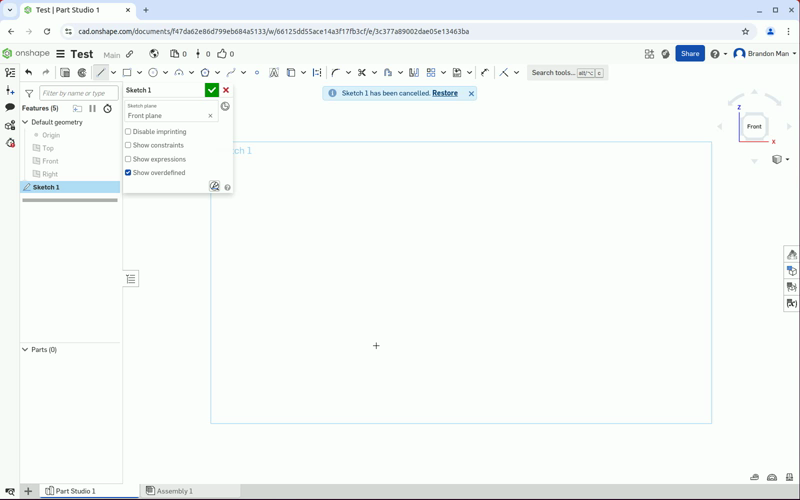
key_up(shift)
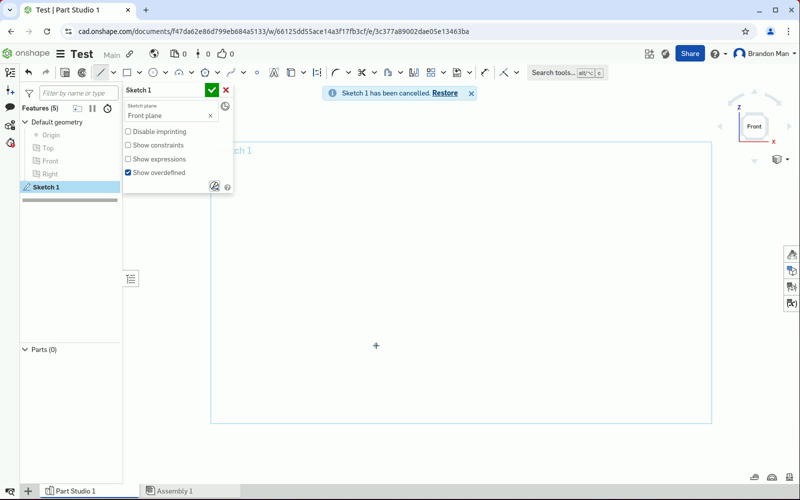
key_down(shift)
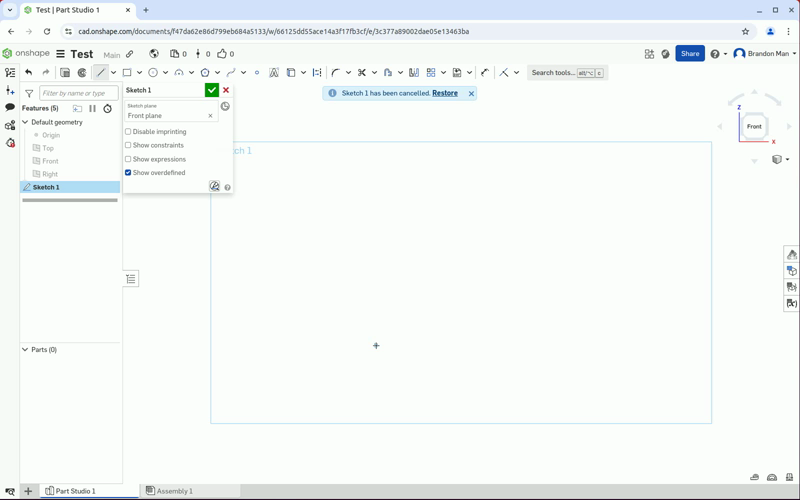
mouse_move(467, 345)
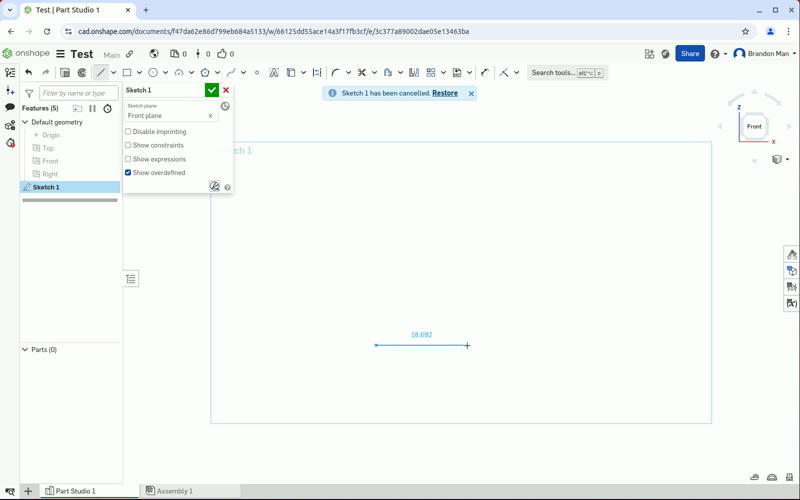
click(467, 345)
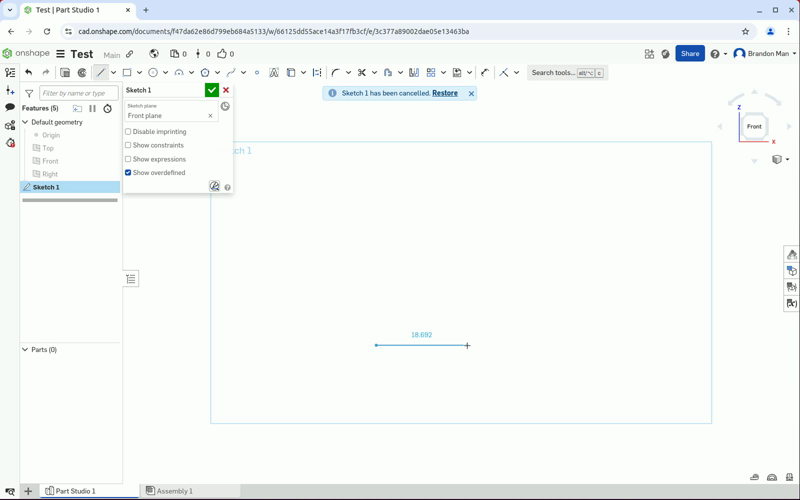
key_up(shift)
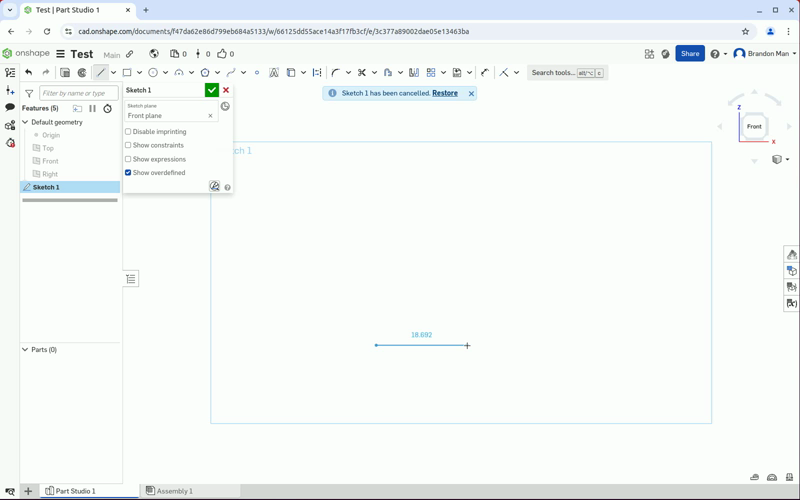
key_down(shift)
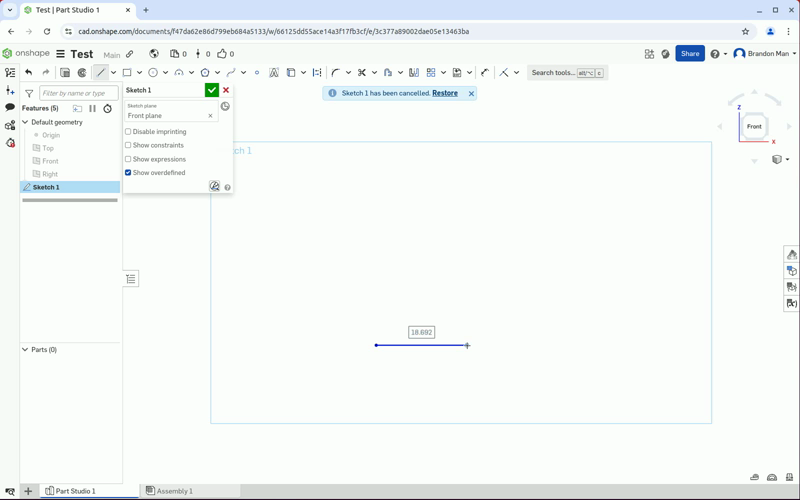
mouse_move(467, 254)
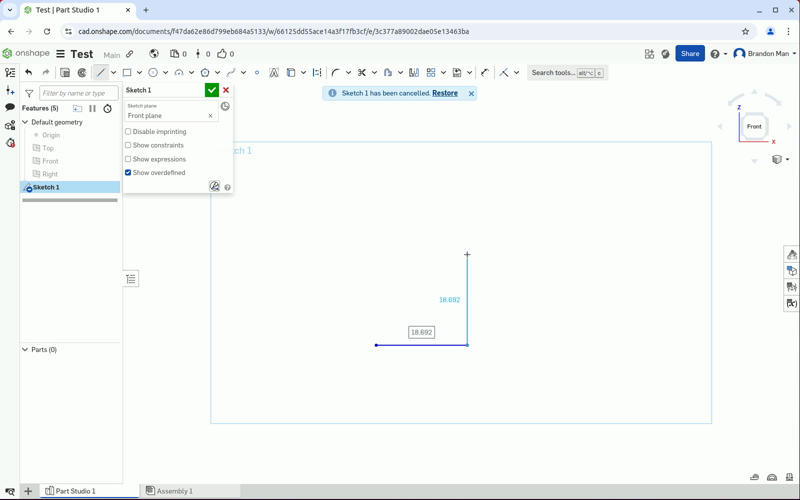
click(467, 254)
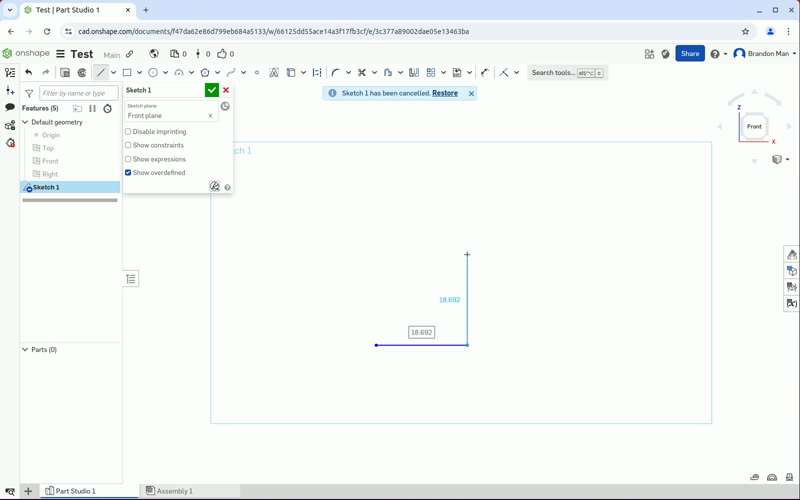
key_up(shift)
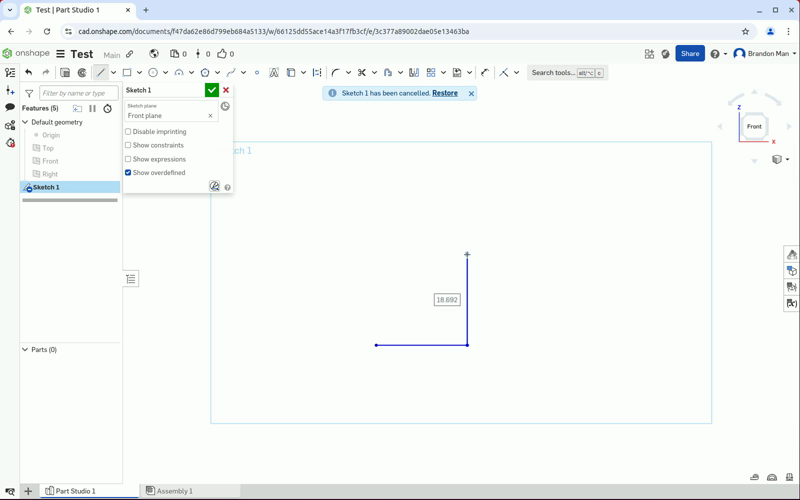
key_down(shift)
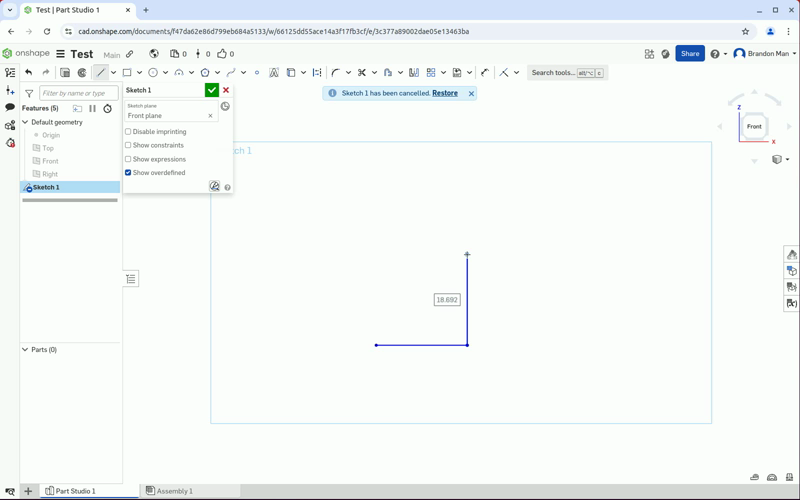
mouse_move(376, 254)
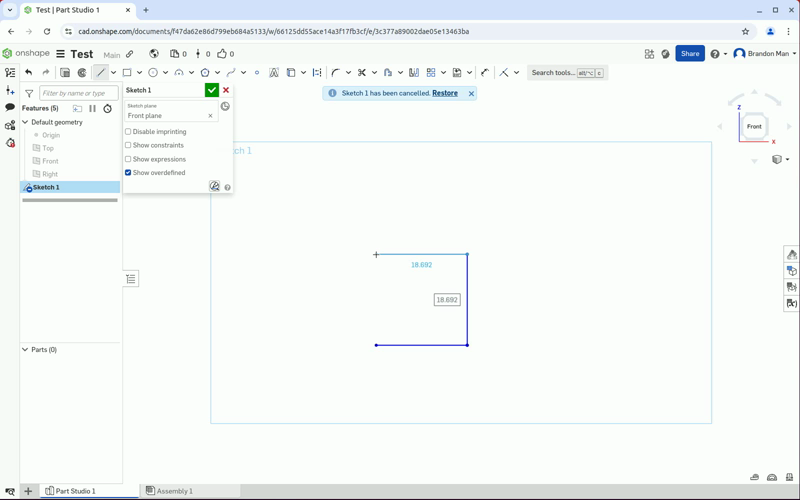
click(376, 254)
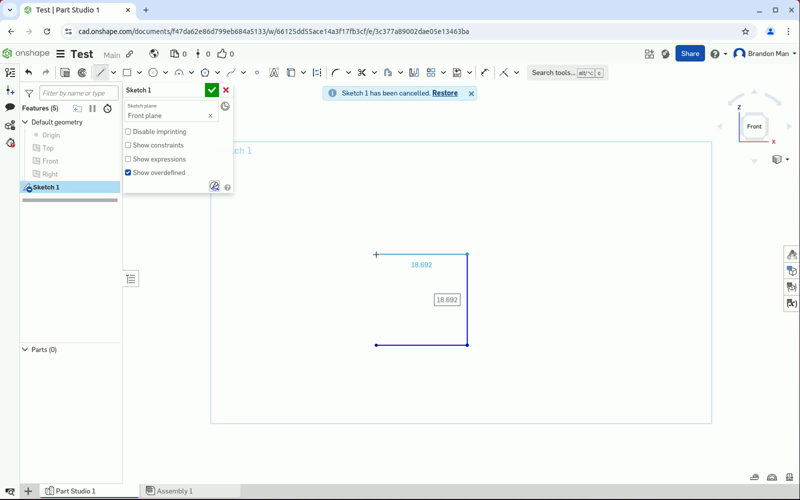
key_up(shift)
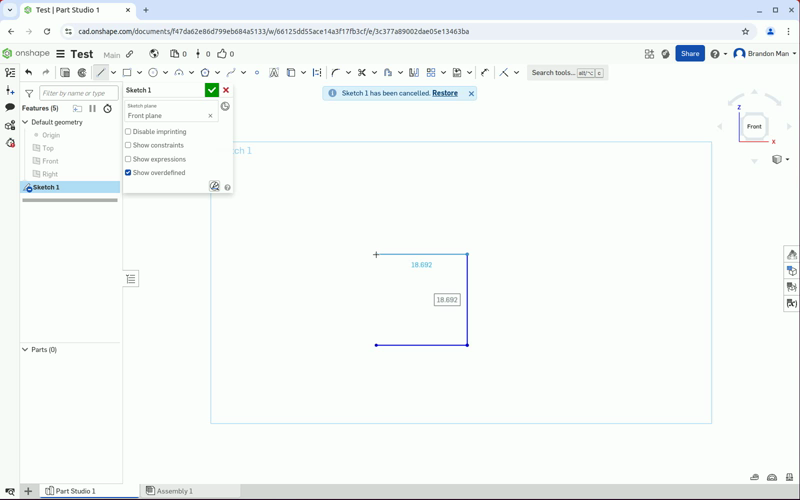
key_down(shift)
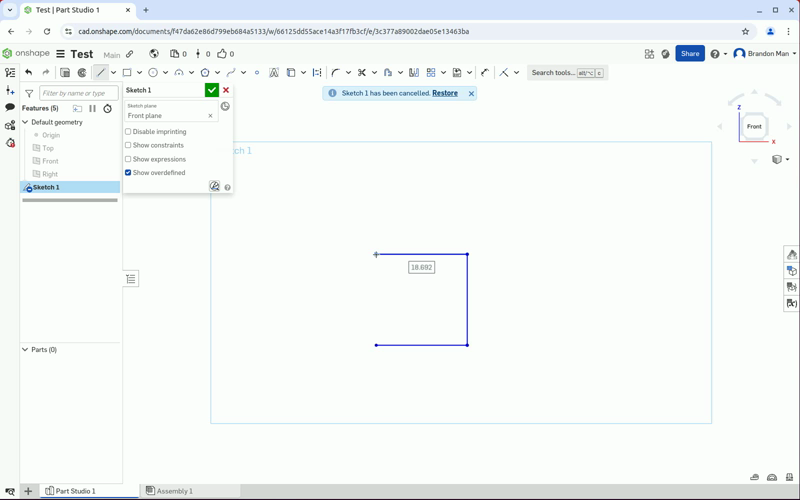
mouse_move(376, 345)
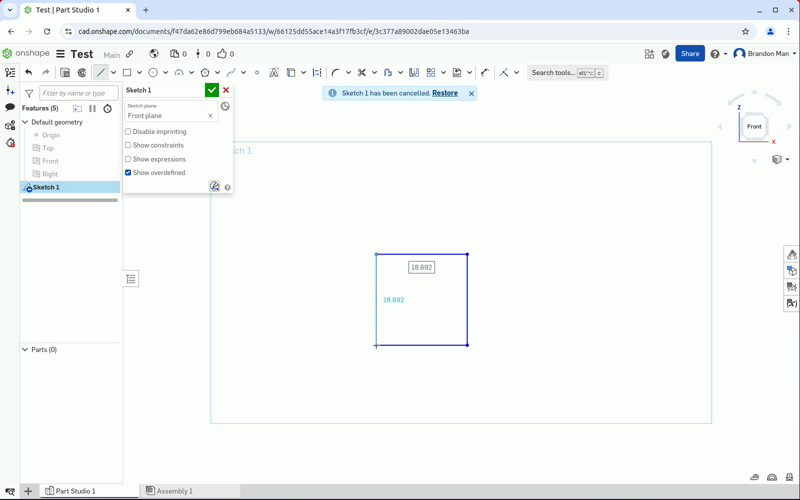
key_up(shift)
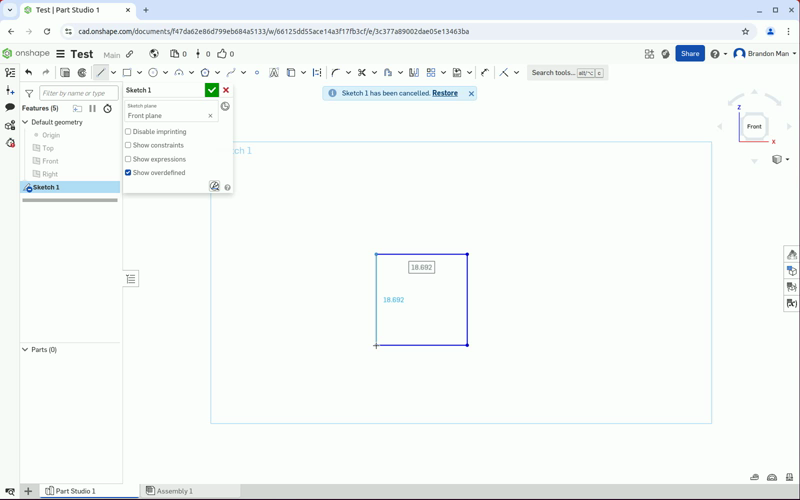
click(376, 345)
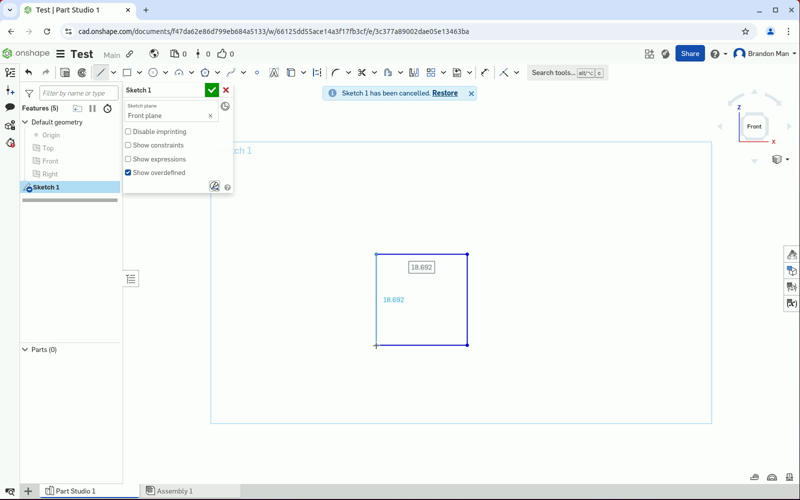
key(esc)
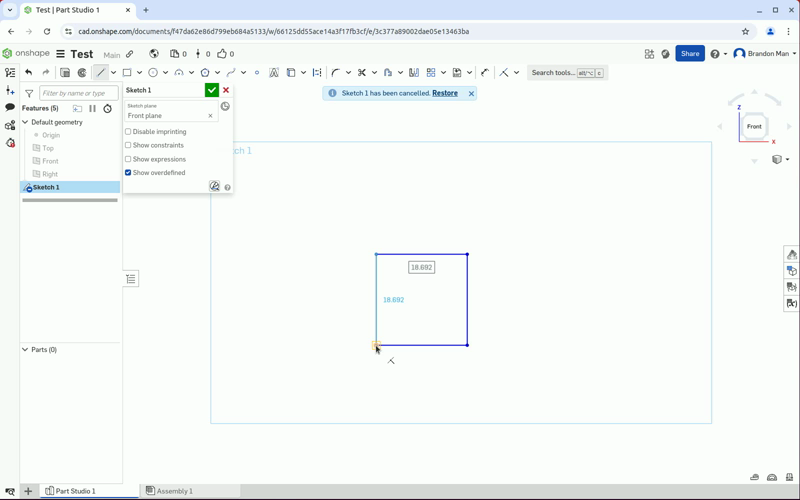
mouse_move(415, 322)
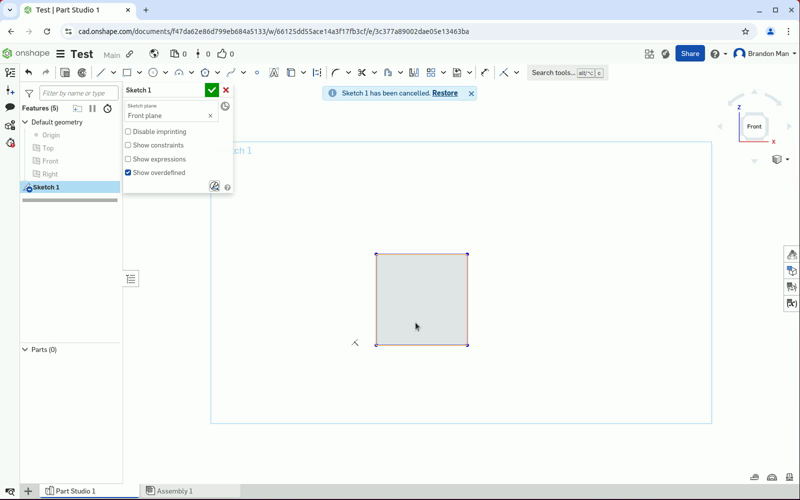
click(415, 322)
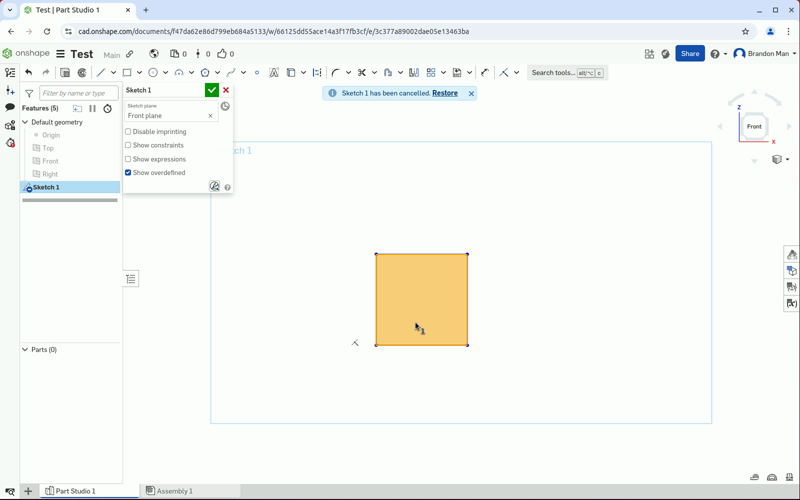
mouse_move(73, 352)
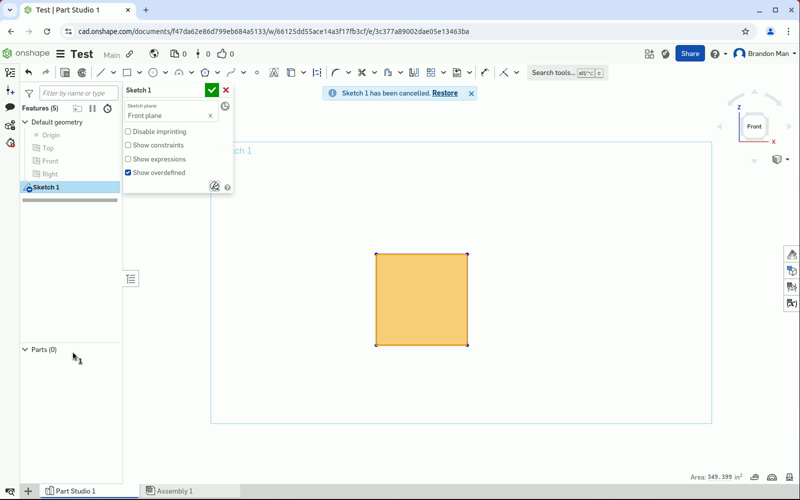
key(shift+y)
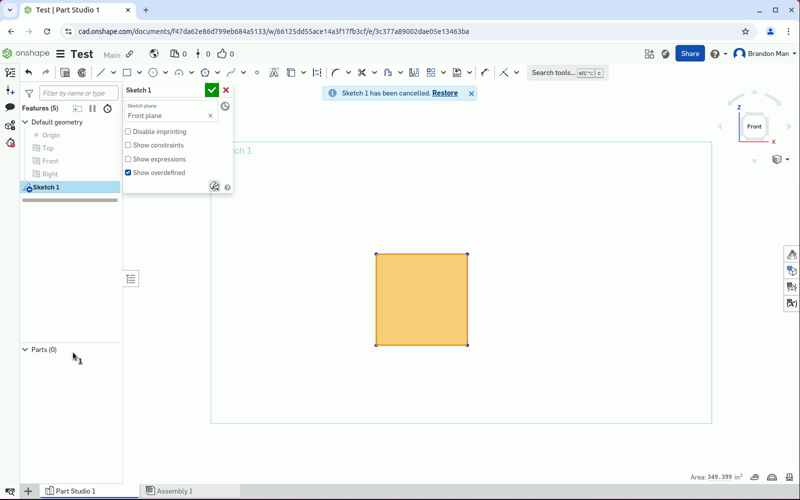
key(shift+e)
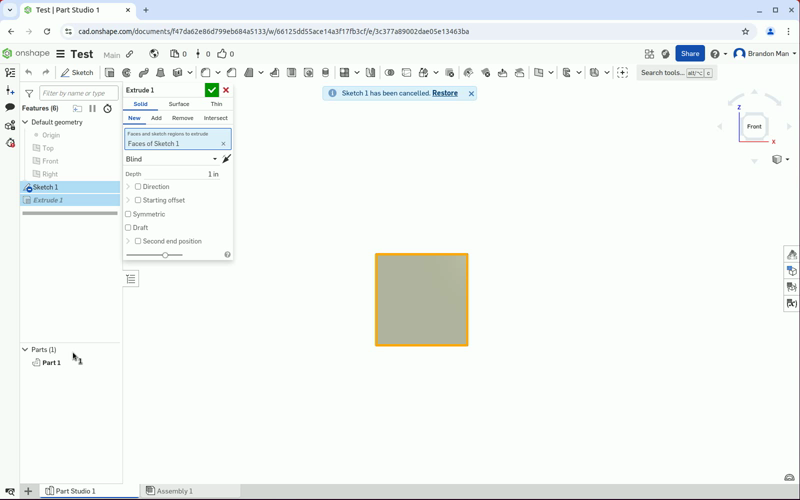
mouse_move(143, 106)
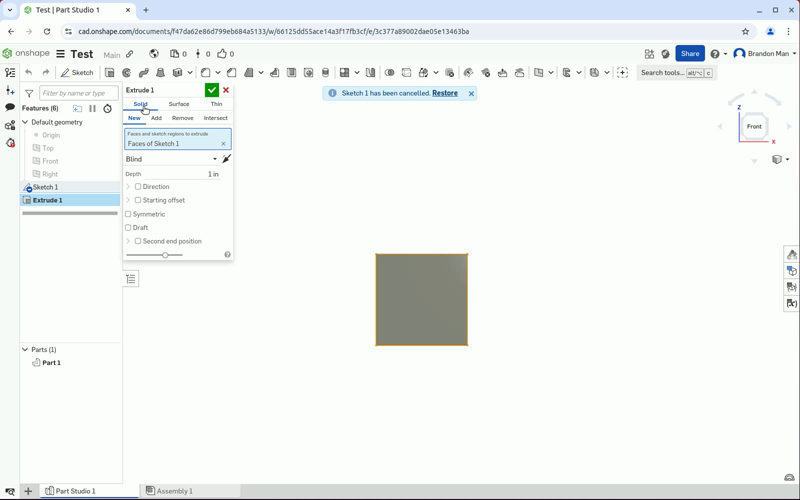
click(143, 106)
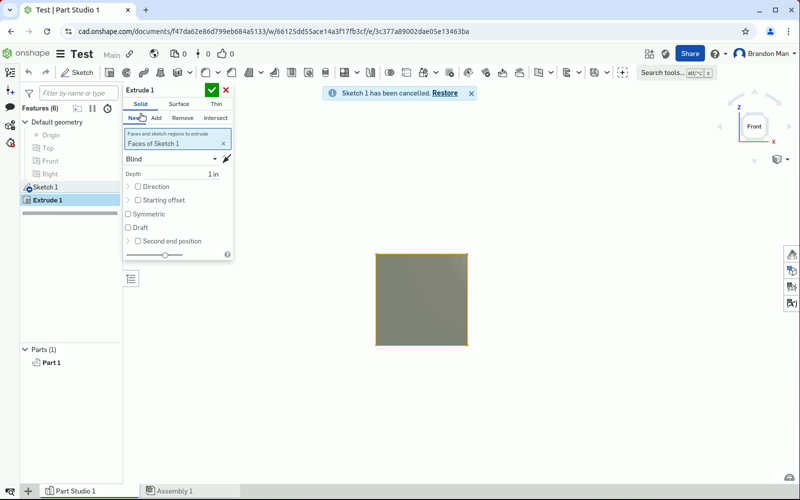
mouse_move(137, 120)
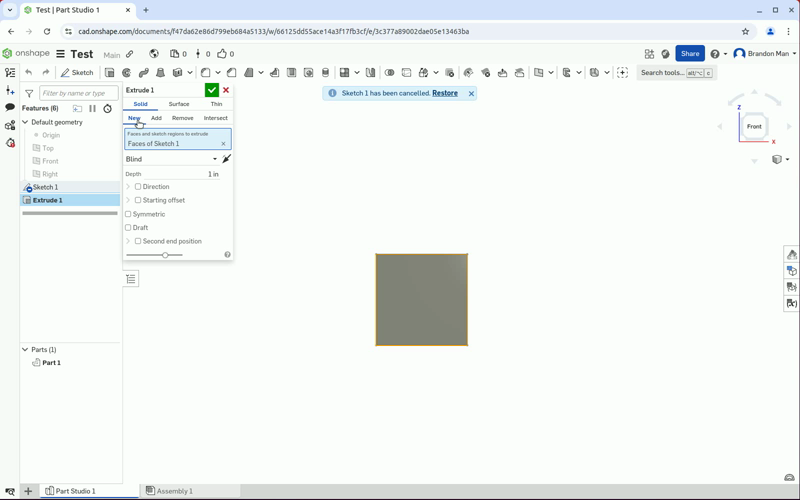
click(137, 120)
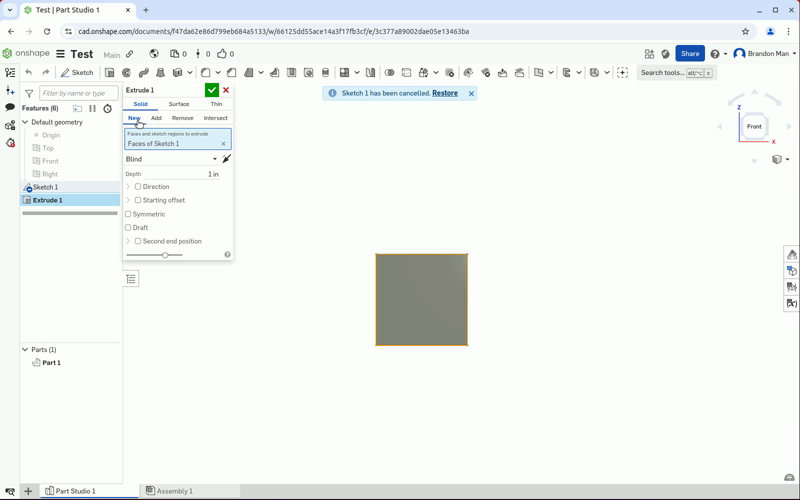
key(tab, 4)
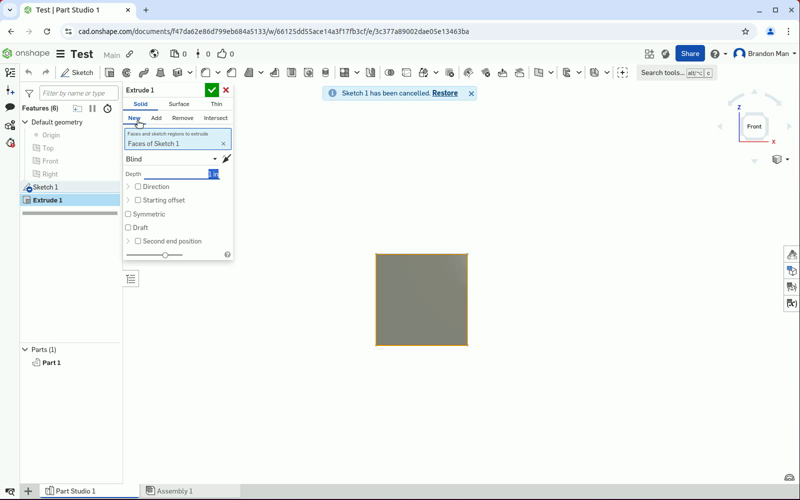
text(18.535)
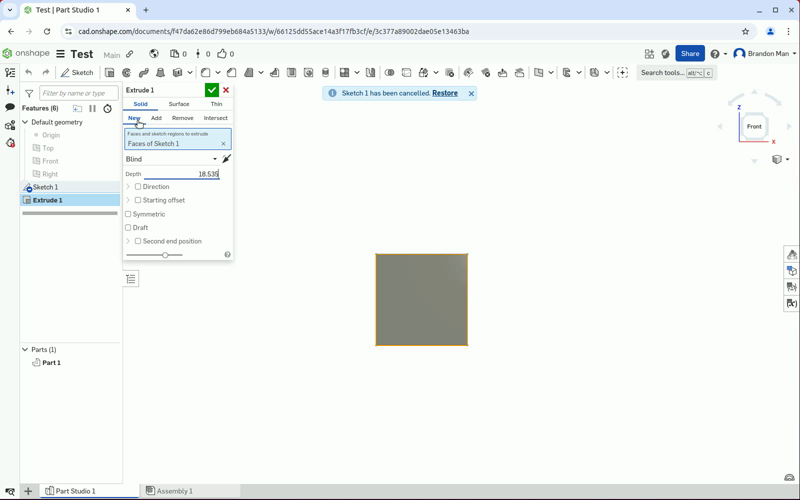
key(enter)
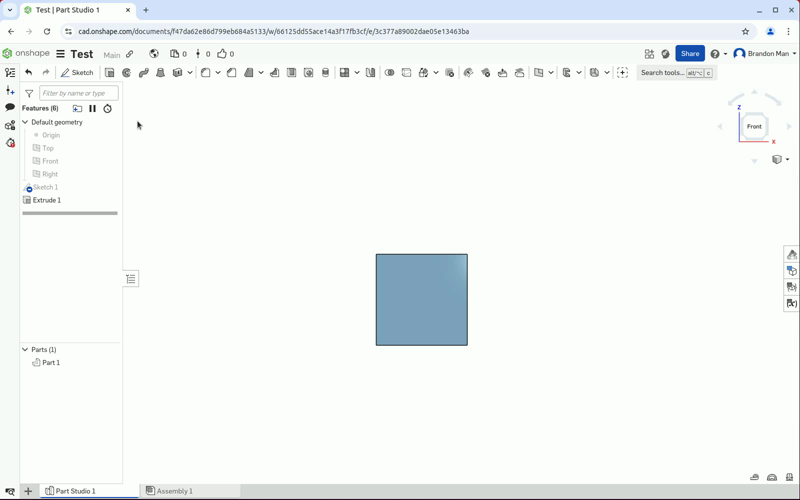
key(shift+h)
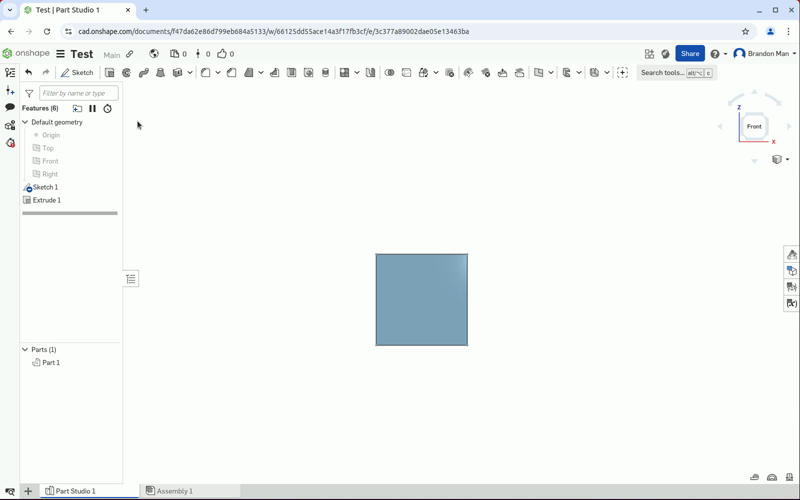
key(shift+h)
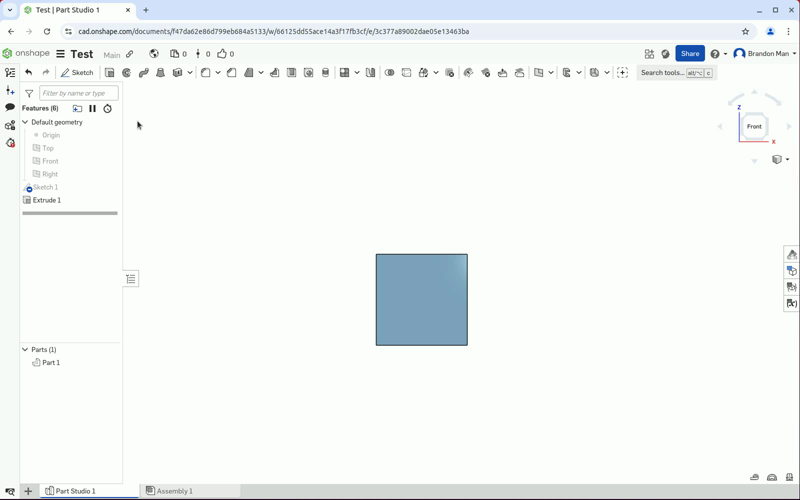
mouse_move(73, 189)
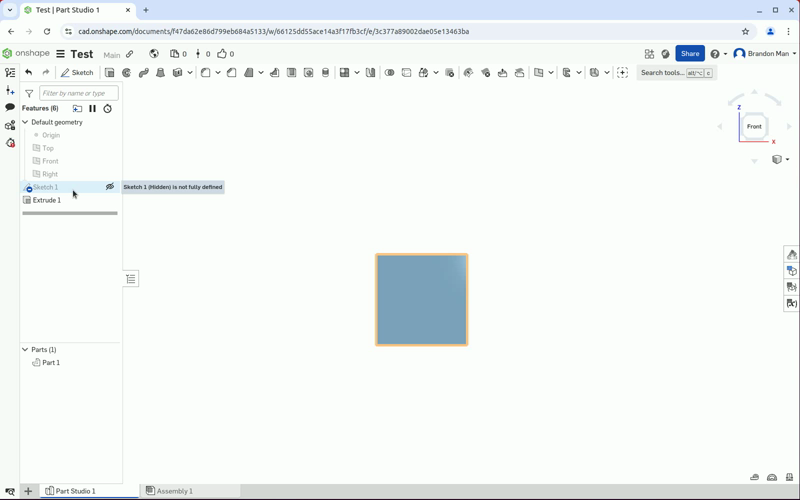
click(73, 189)
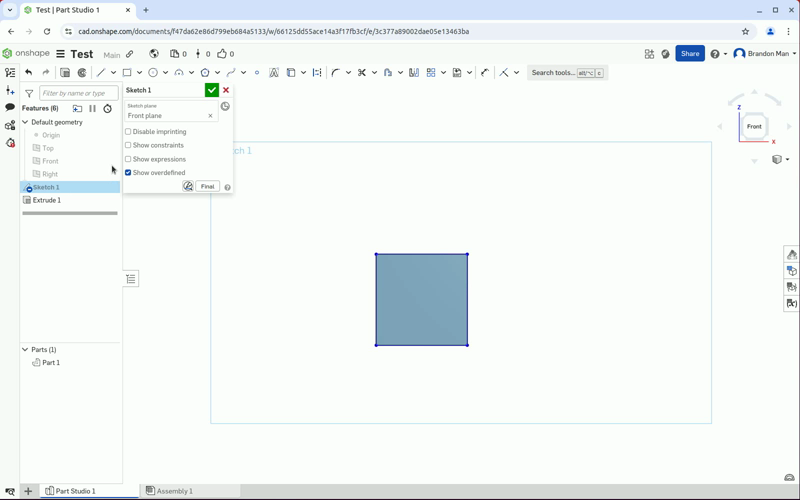
mouse_move(229, 92)
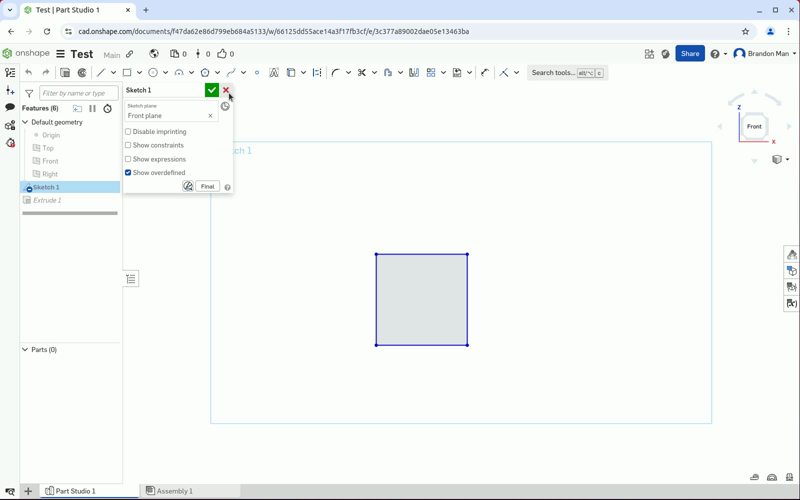
click(229, 92)
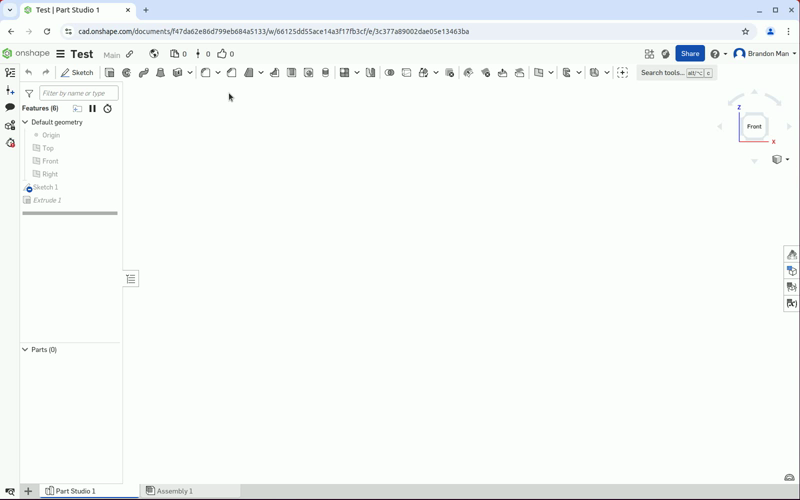
mouse_move(73, 352)
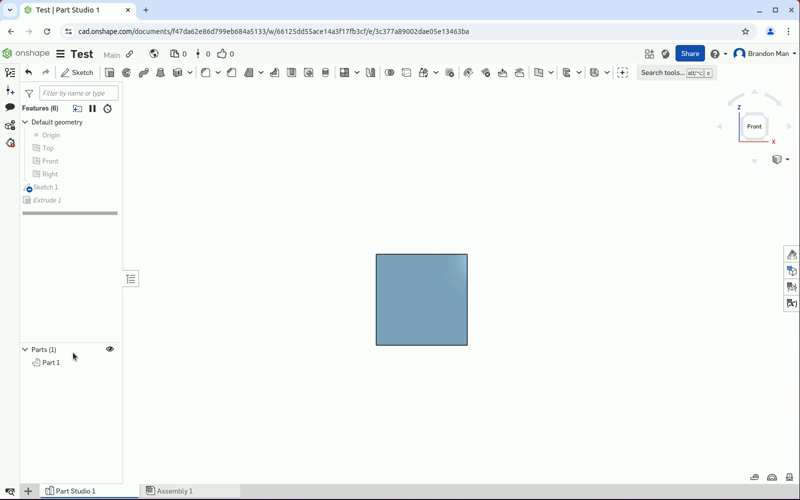
key(y)
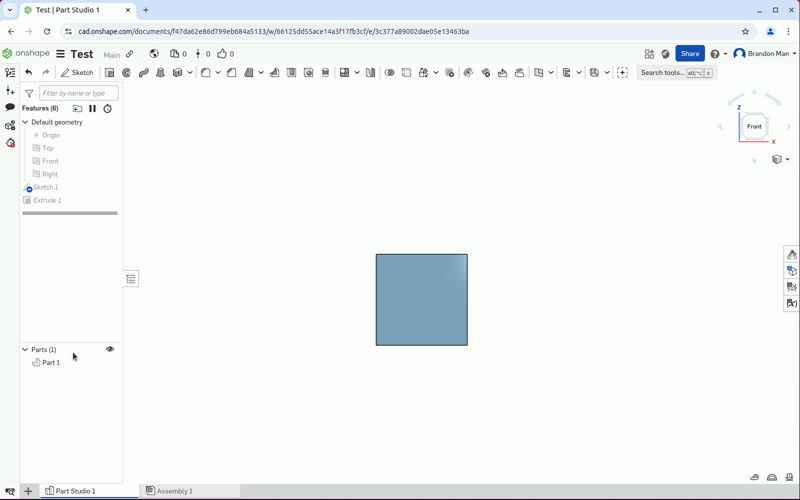
key(shift+p)
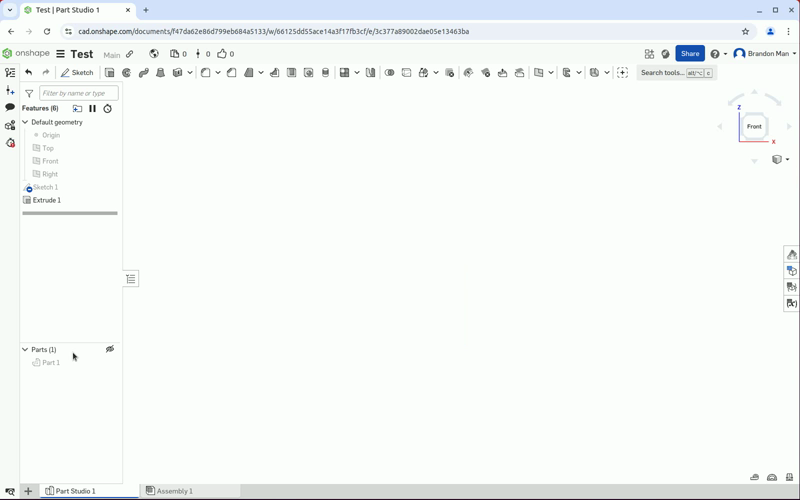
key(space)
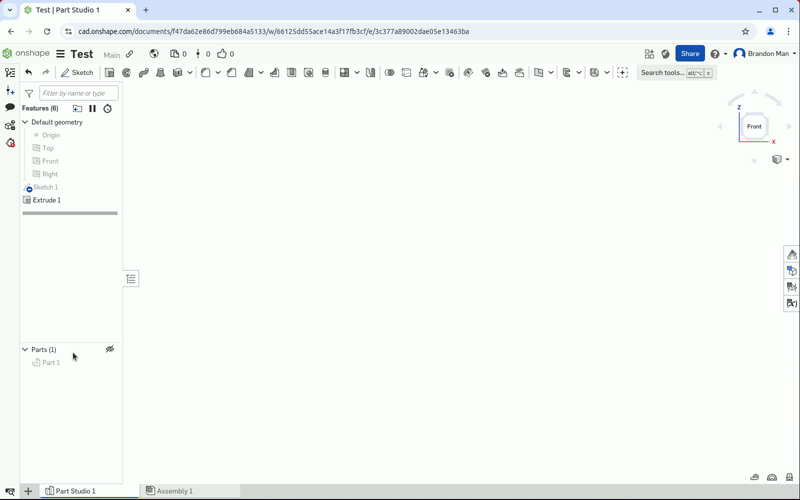
key_down(shift)
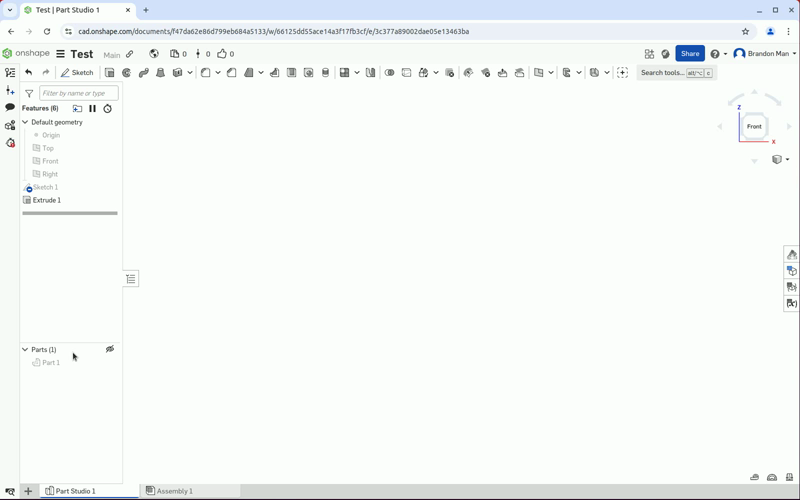
key(down)
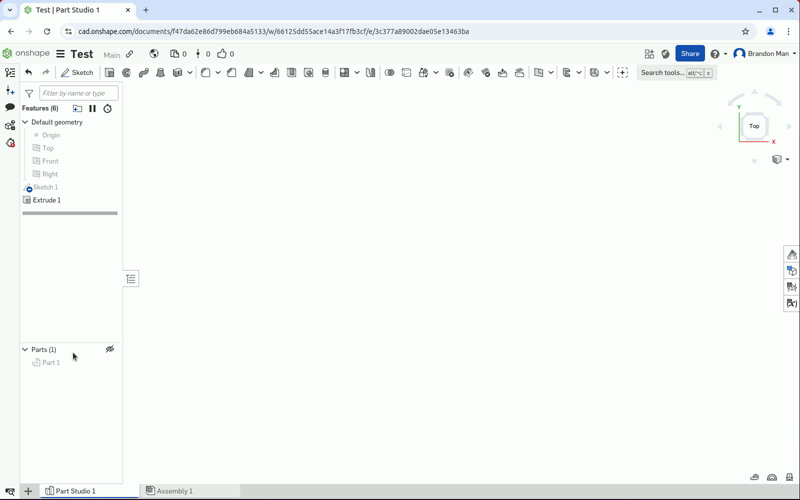
key_up(shift)
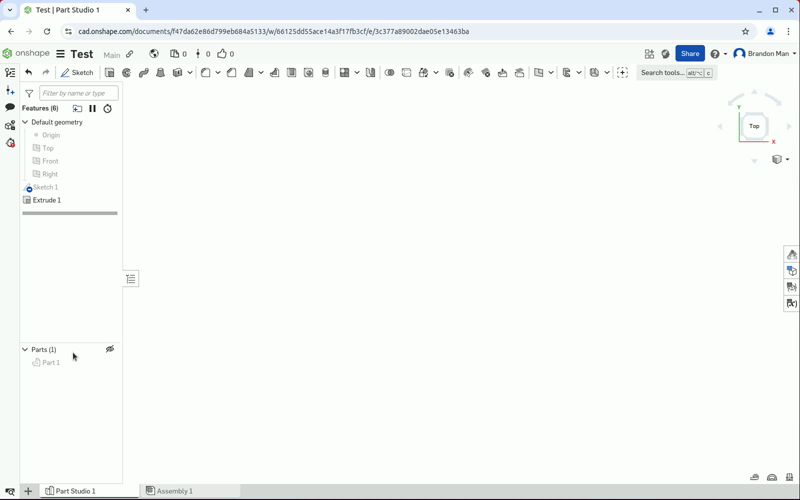
mouse_move(73, 352)
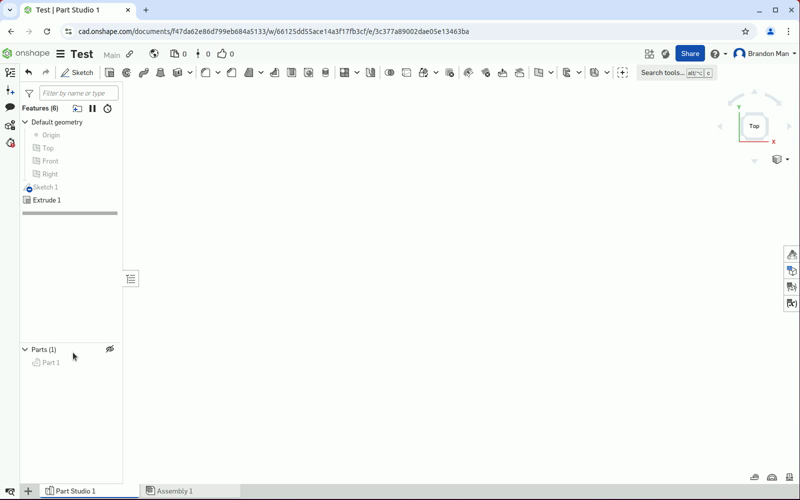
key(shift+y)
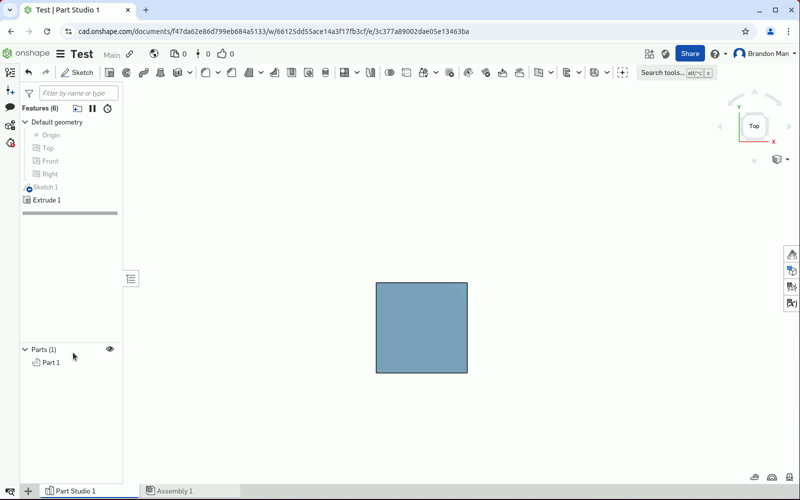
mouse_move(541, 75)
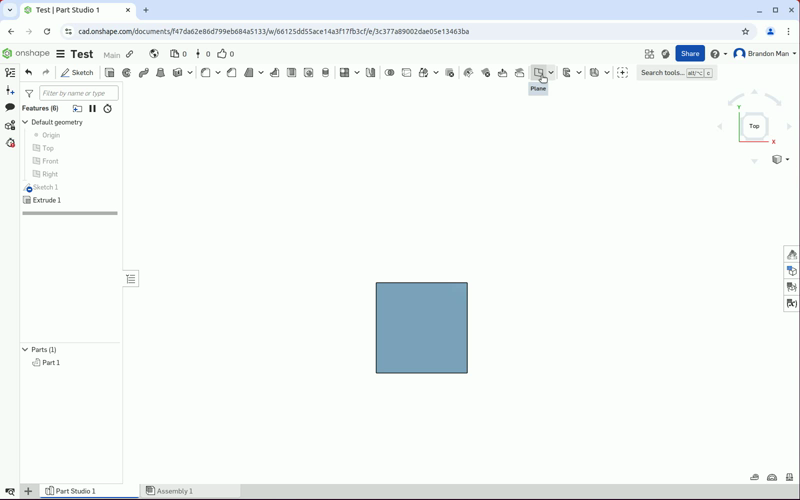
click(541, 75)
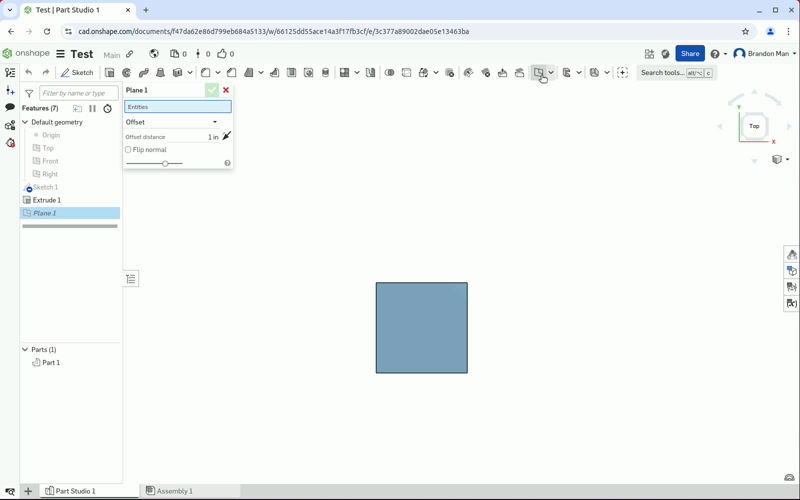
mouse_move(73, 150)
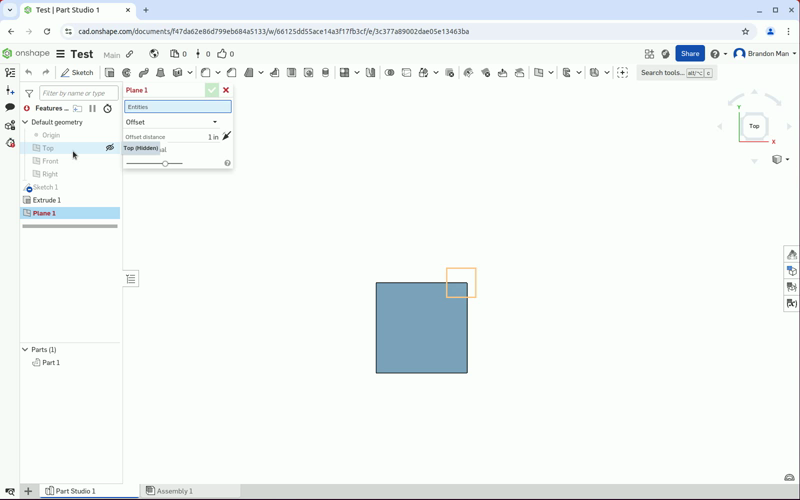
click(73, 150)
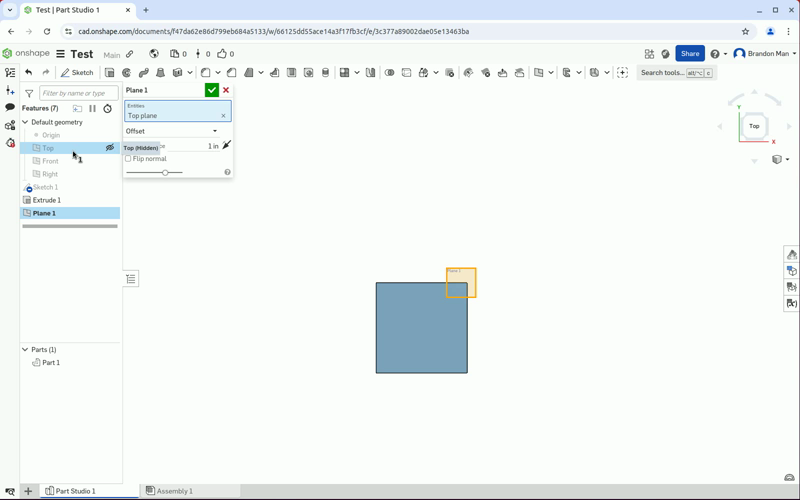
key(tab, 2)
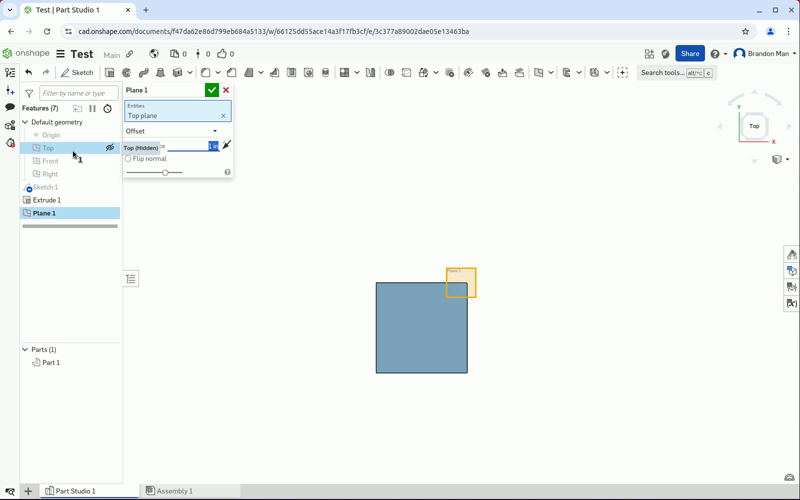
text(5.792)
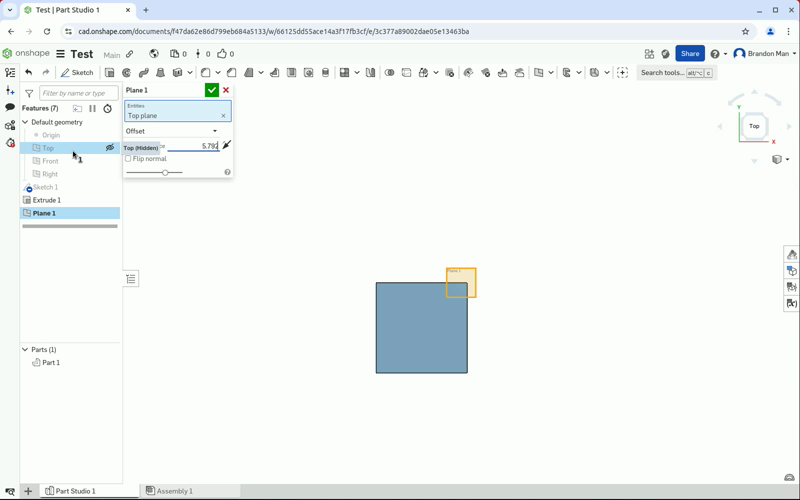
key(enter, 2)
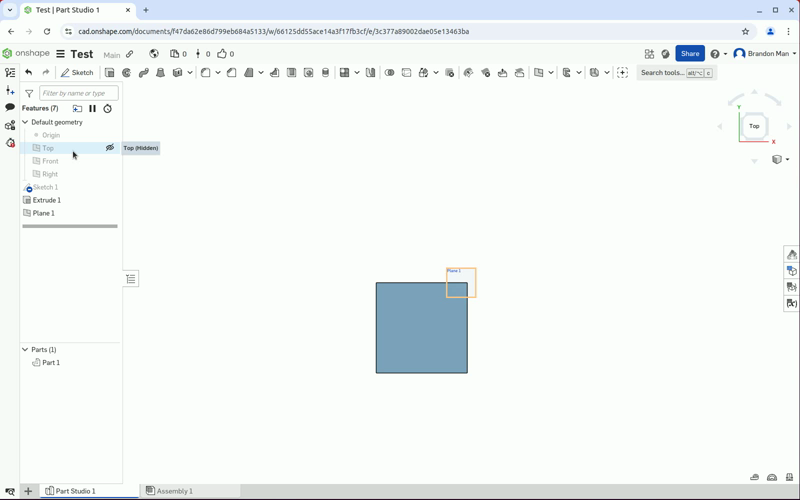
key(shift+s)
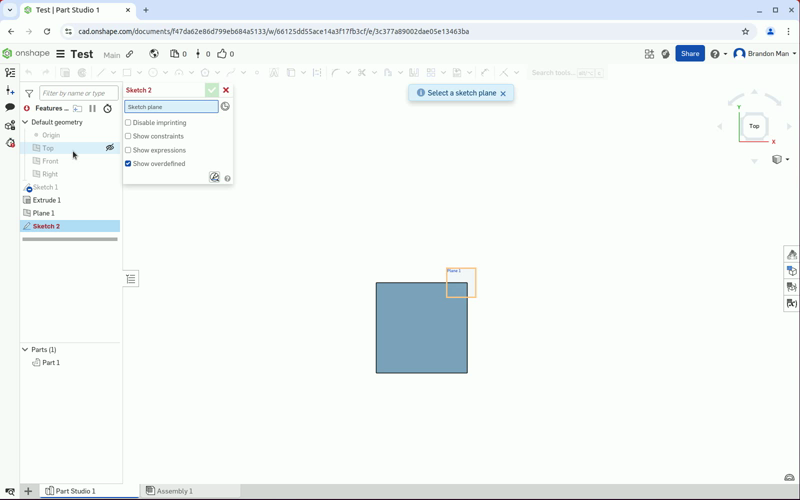
mouse_move(73, 215)
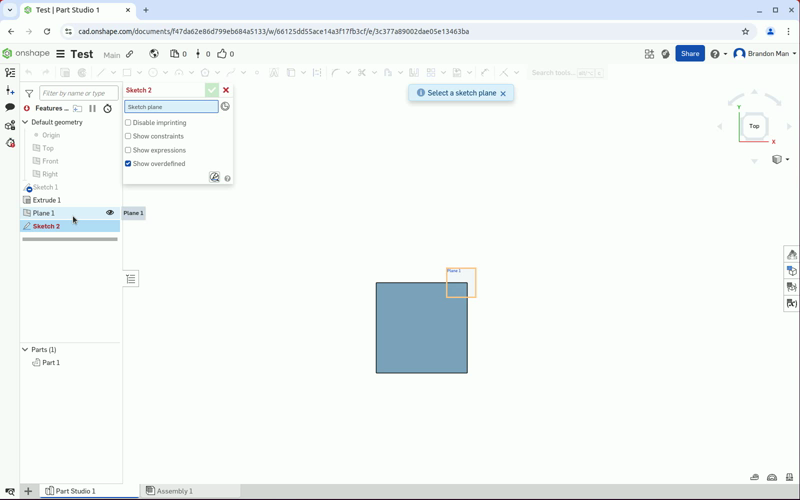
click(73, 215)
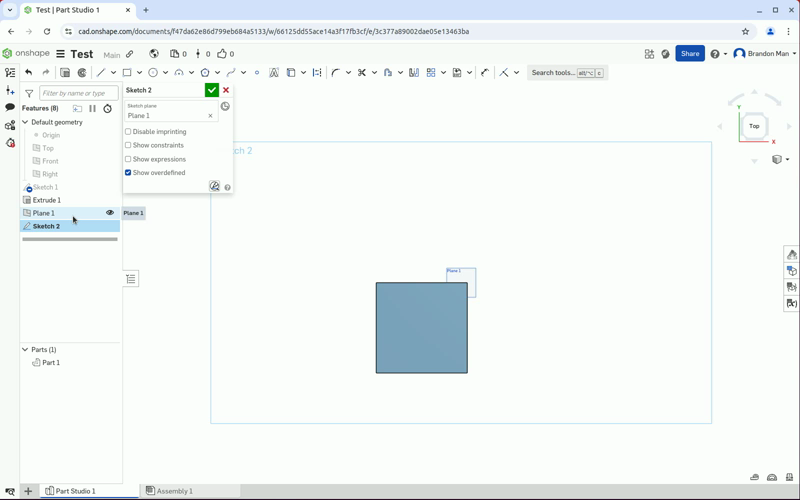
mouse_move(73, 352)
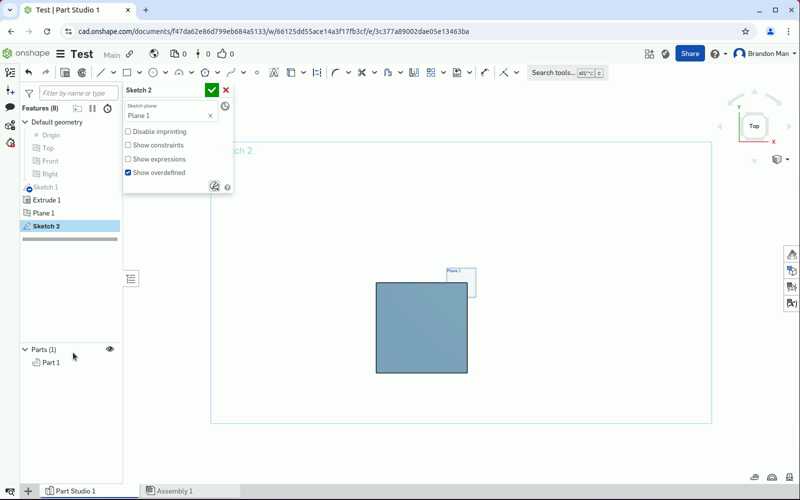
key(y)
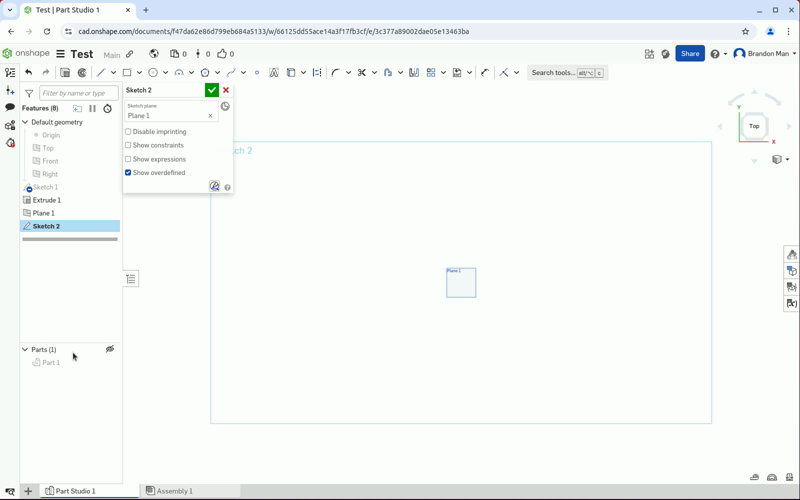
key(c)
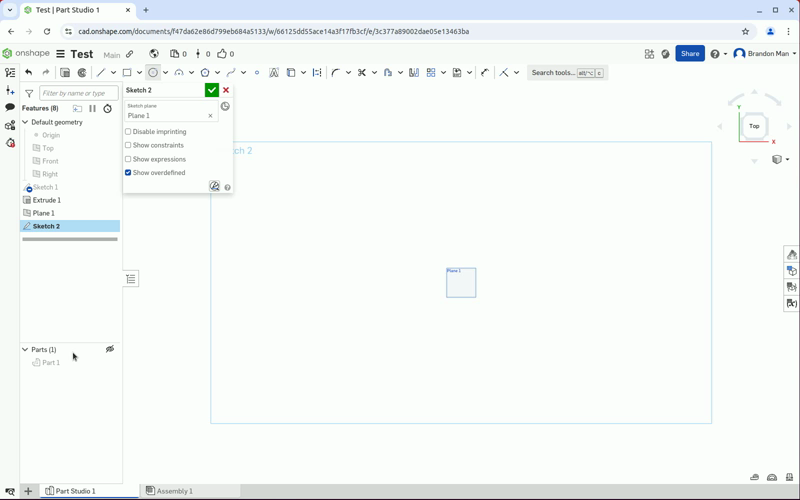
key_down(shift)
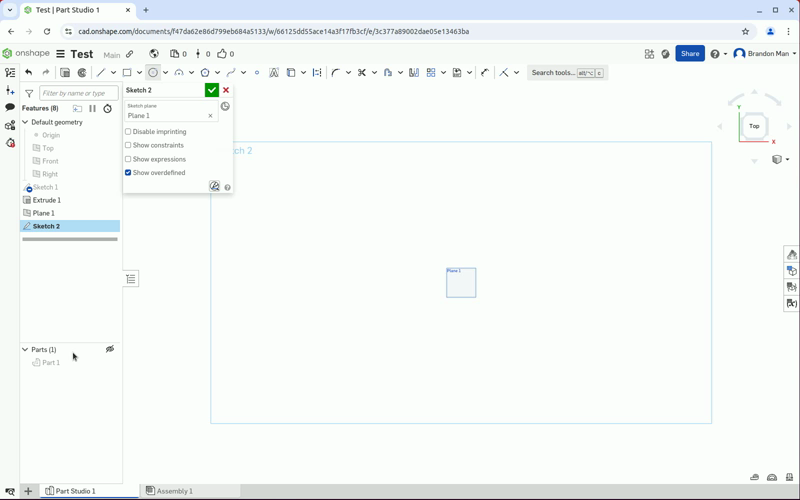
mouse_move(421, 327)
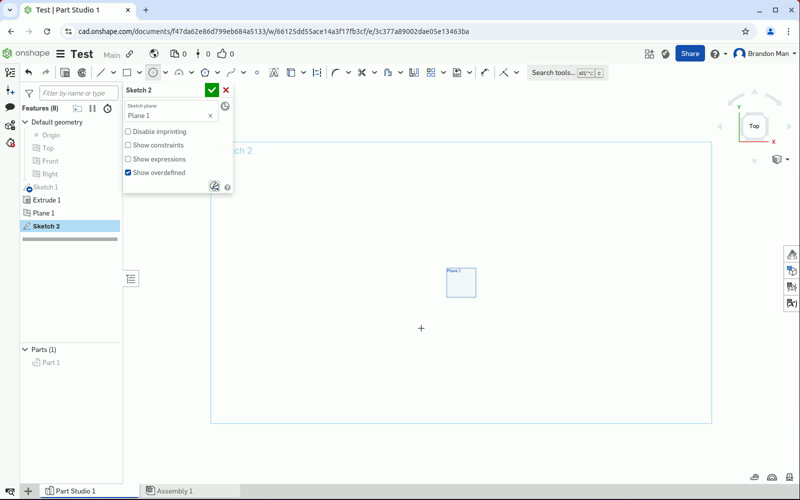
click(421, 327)
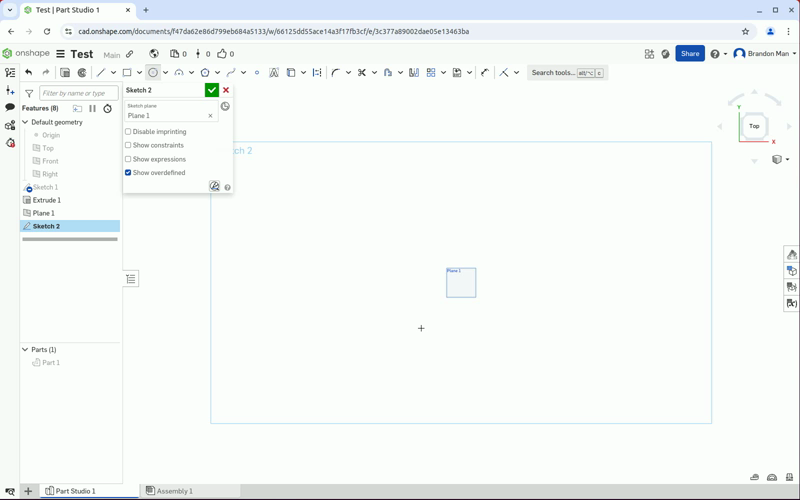
key_up(shift)
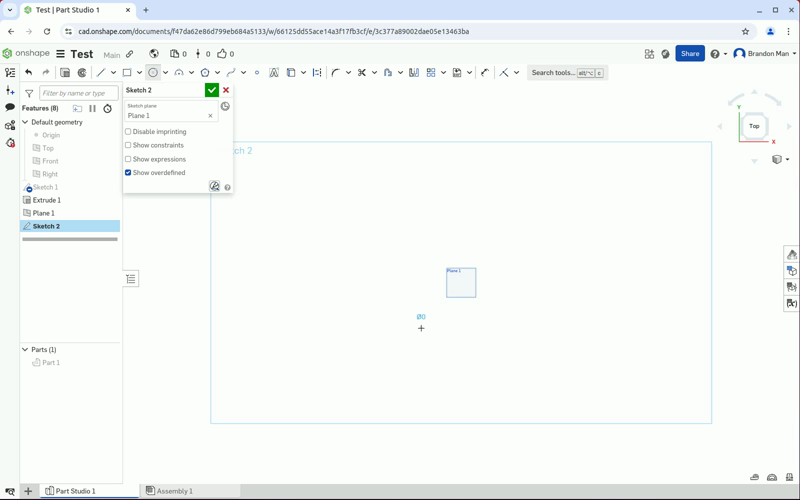
mouse_move(444, 327)
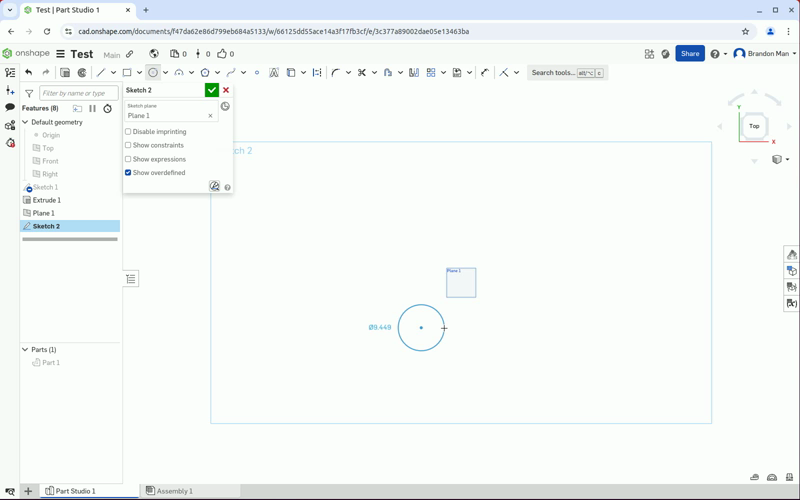
click(444, 327)
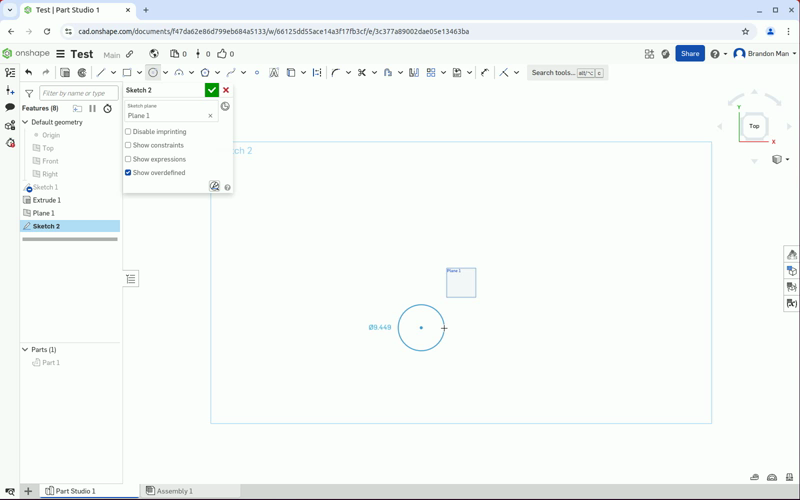
key(esc)
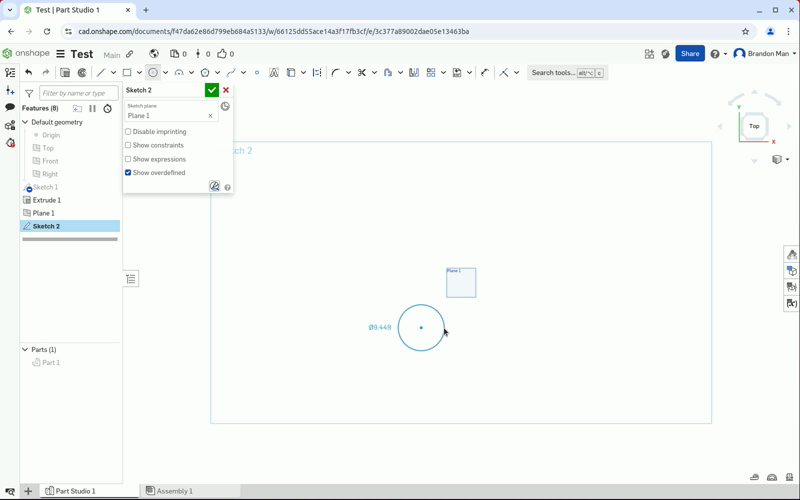
mouse_move(401, 332)
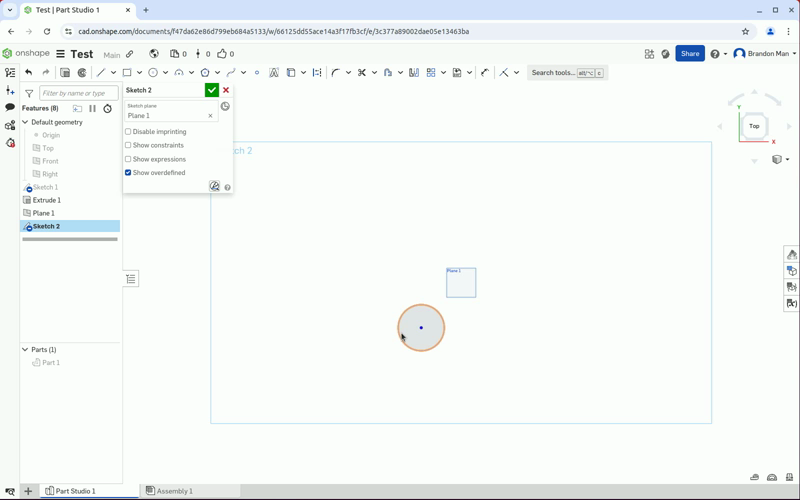
scroll(6)
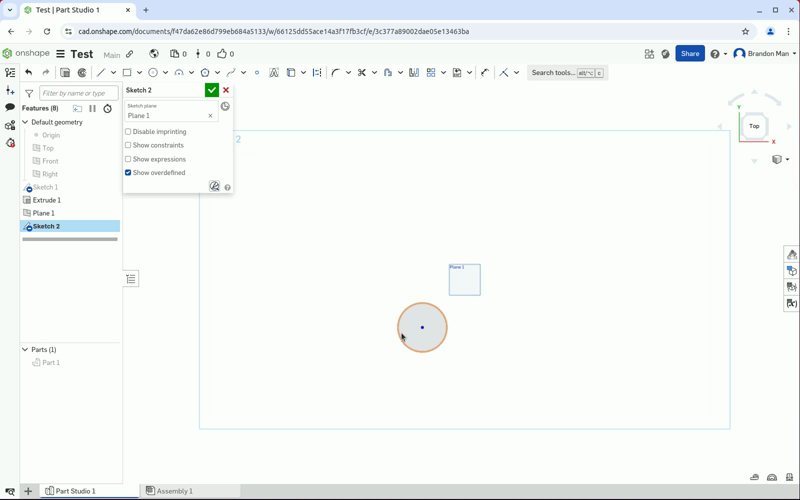
scroll(6)
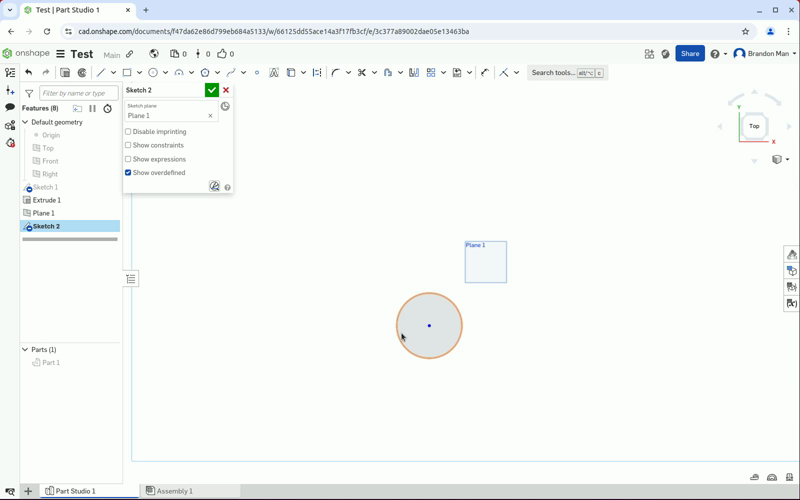
scroll(6)
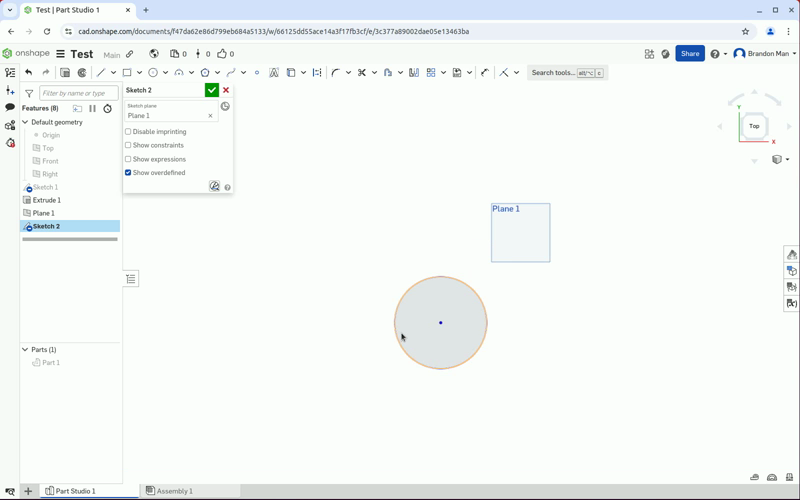
scroll(6)
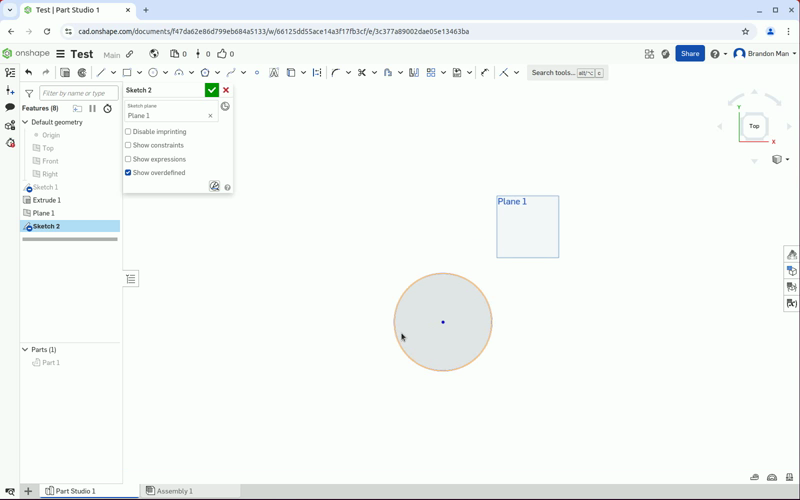
scroll(6)
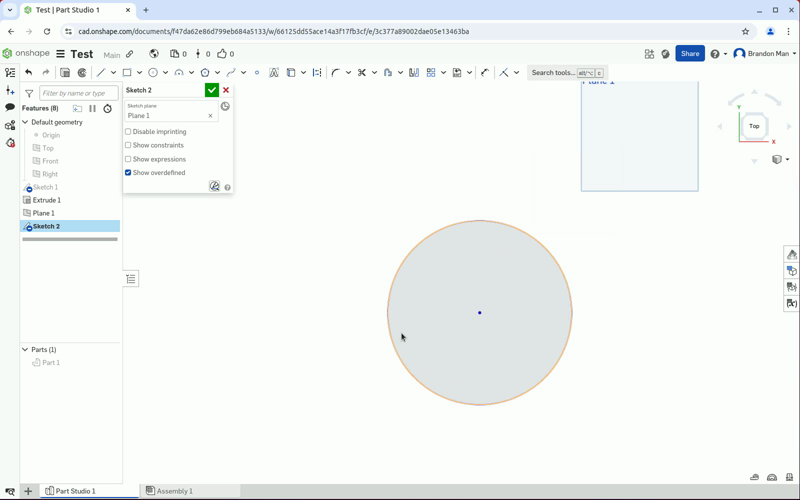
scroll(6)
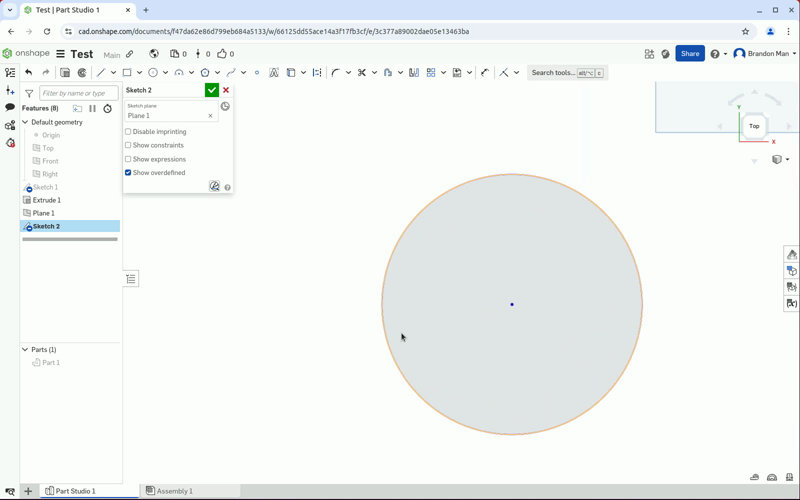
scroll(6)
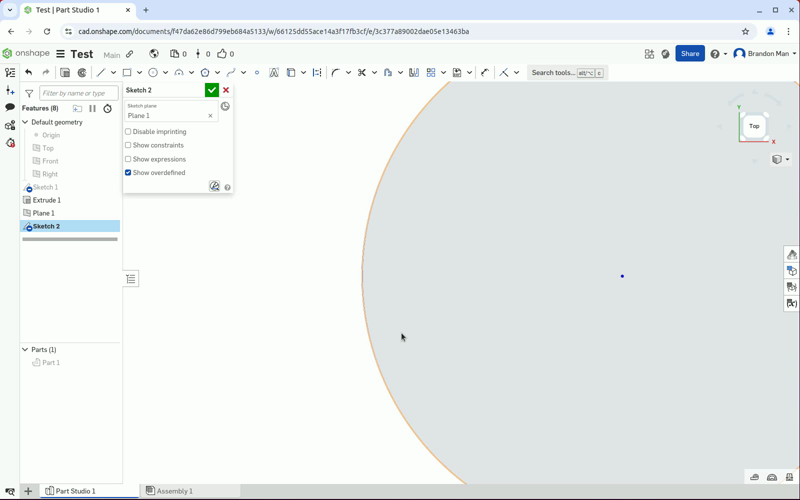
click(401, 332)
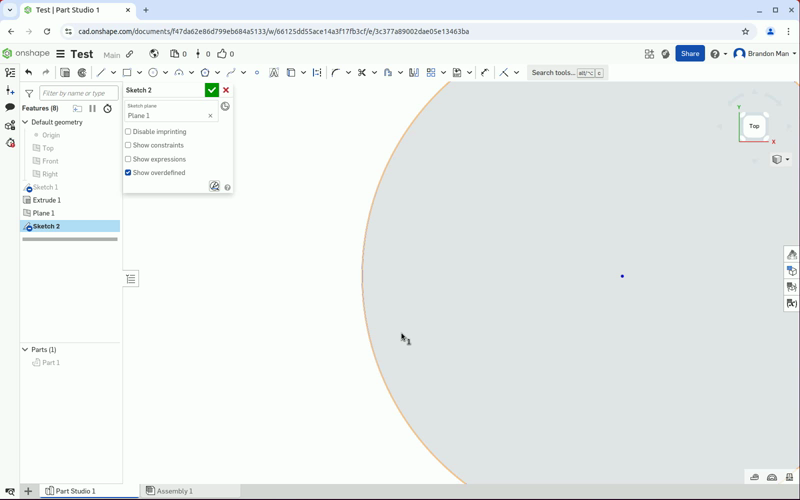
scroll(-6)
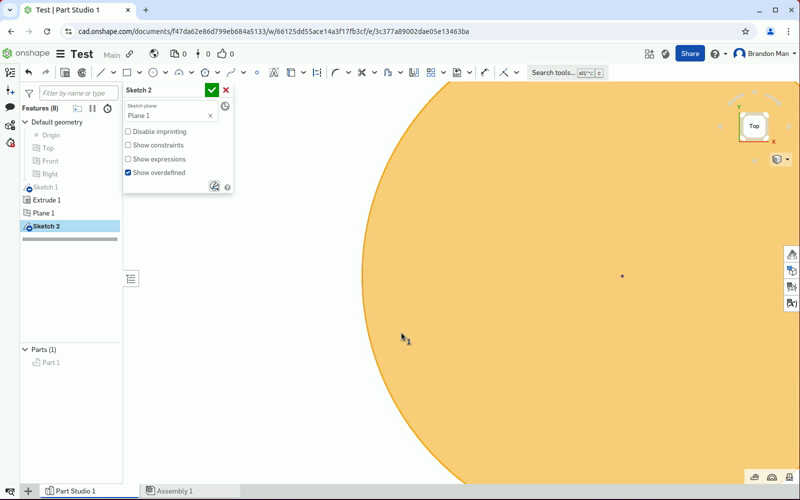
scroll(-6)
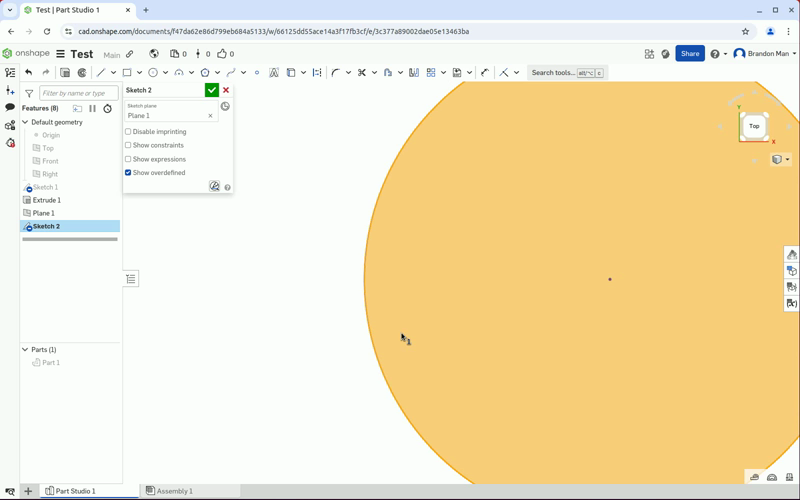
scroll(-6)
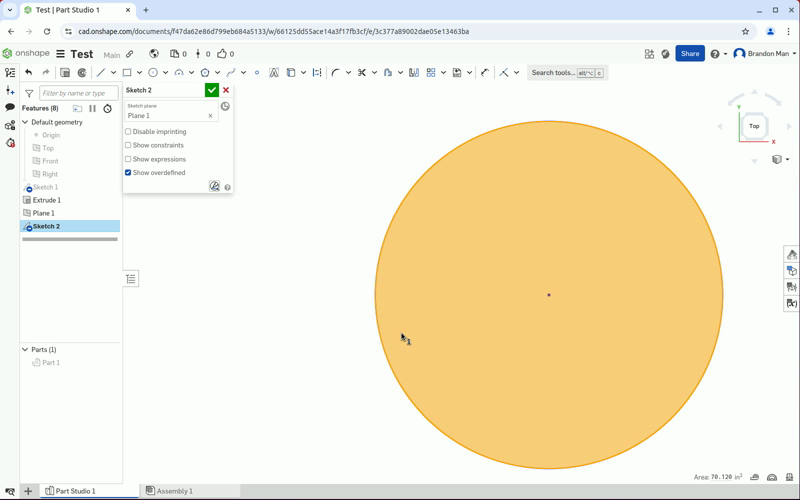
scroll(-6)
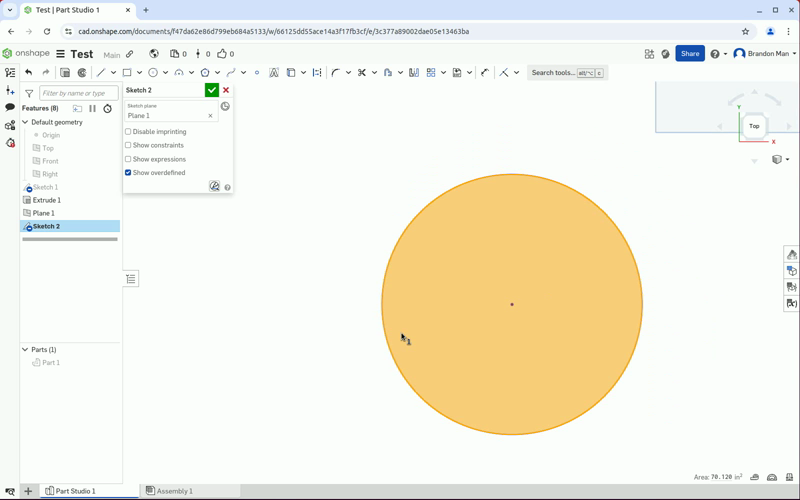
scroll(-6)
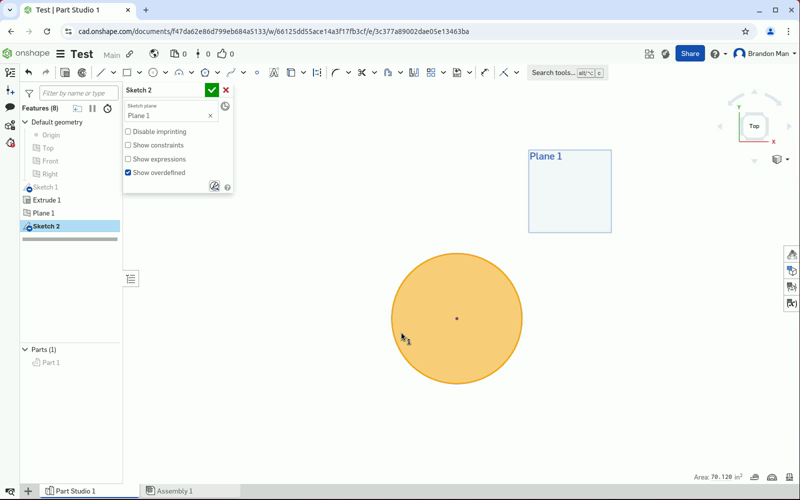
scroll(-6)
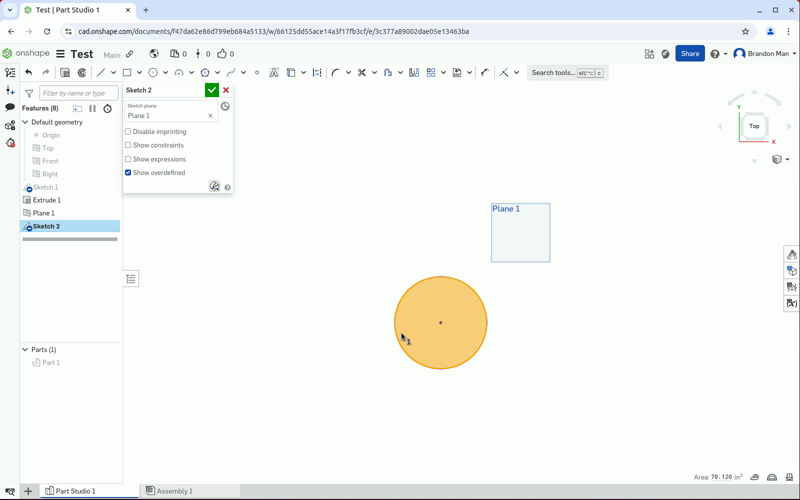
scroll(-6)
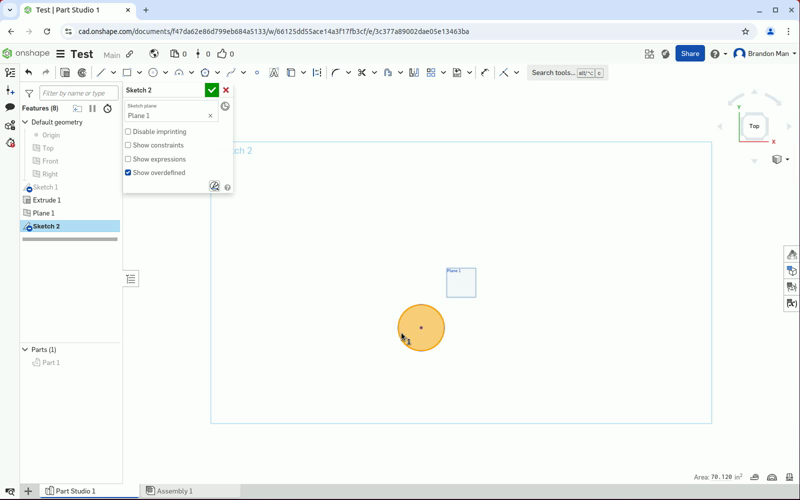
mouse_move(73, 352)
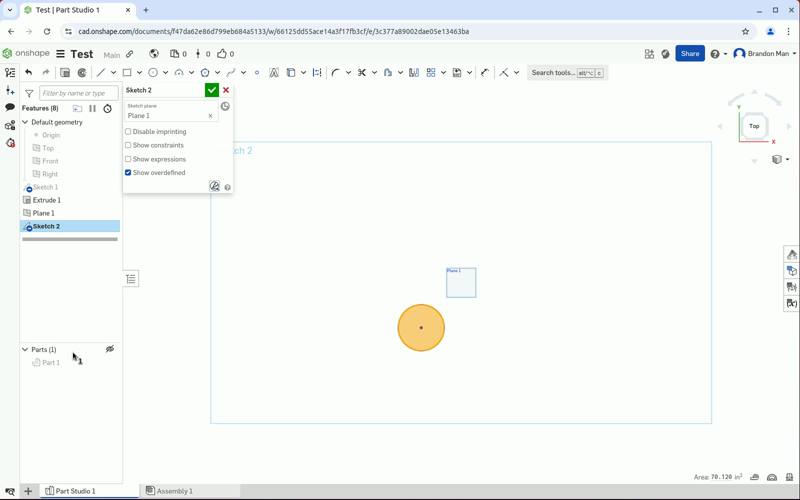
key(shift+y)
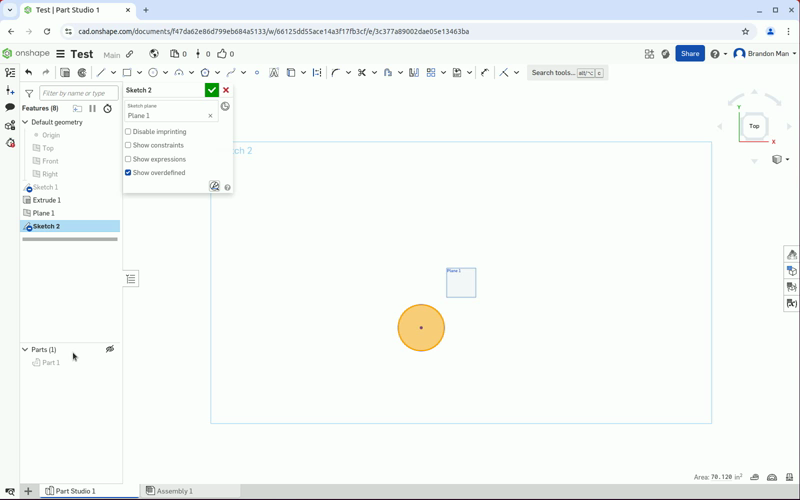
key(shift+e)
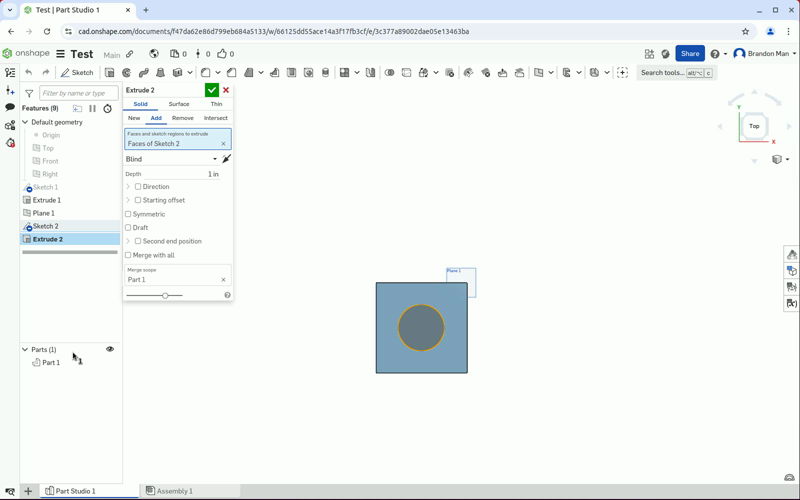
mouse_move(143, 106)
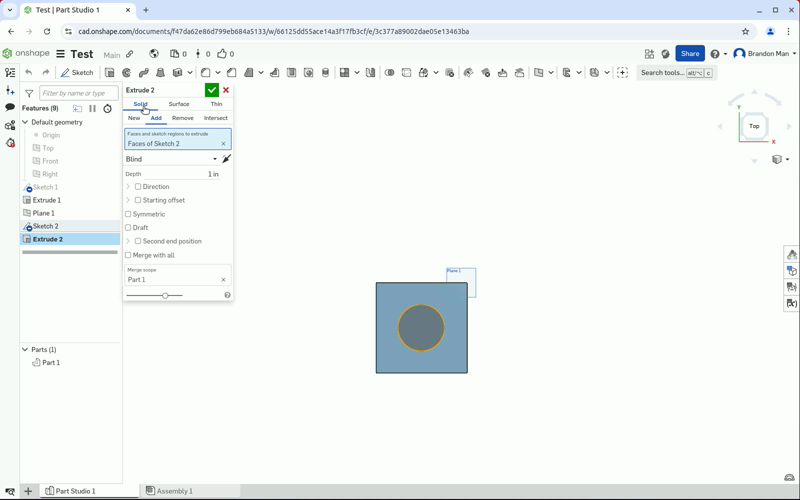
click(143, 106)
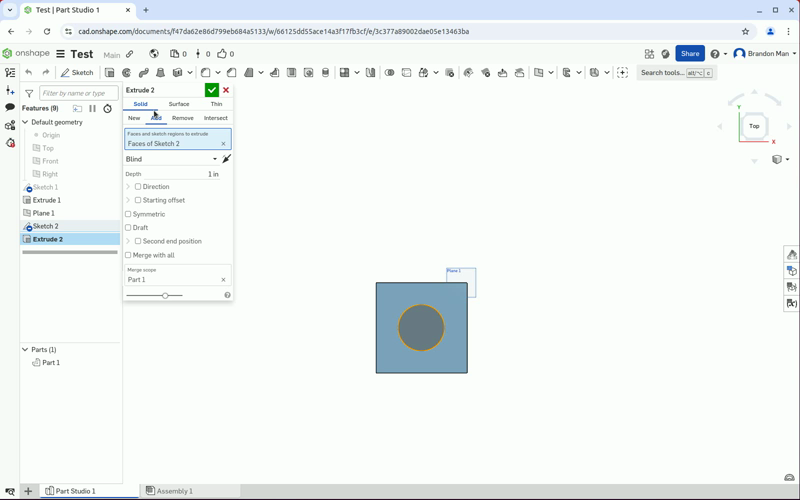
mouse_move(186, 120)
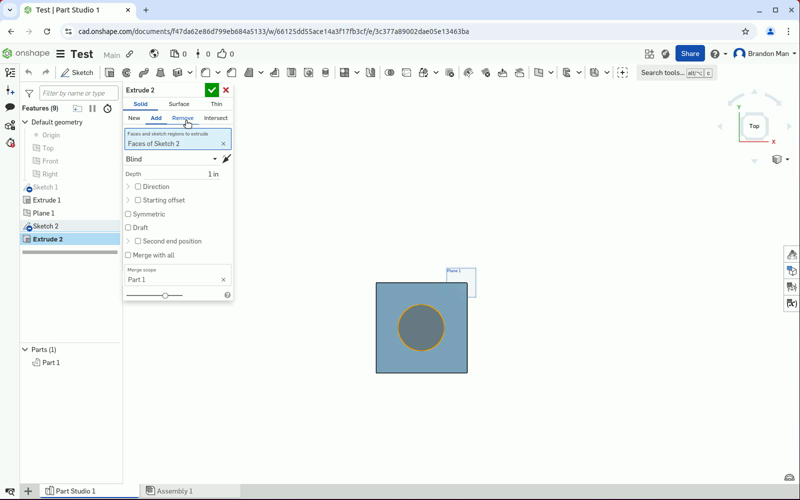
click(186, 120)
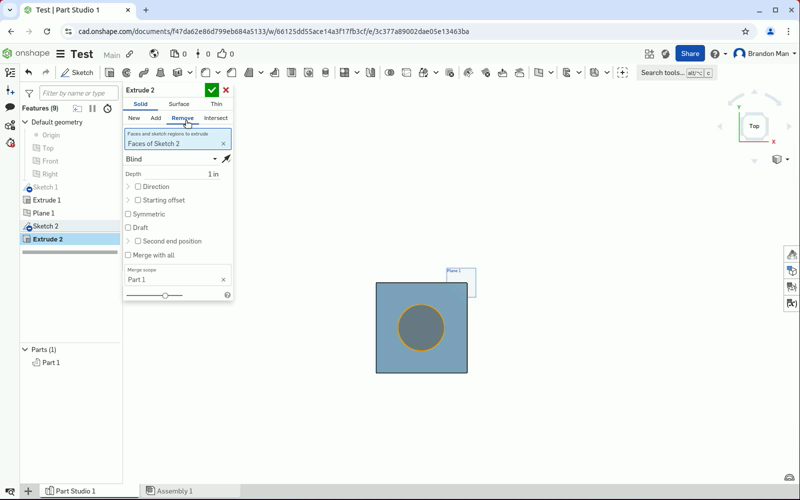
key(tab, 4)
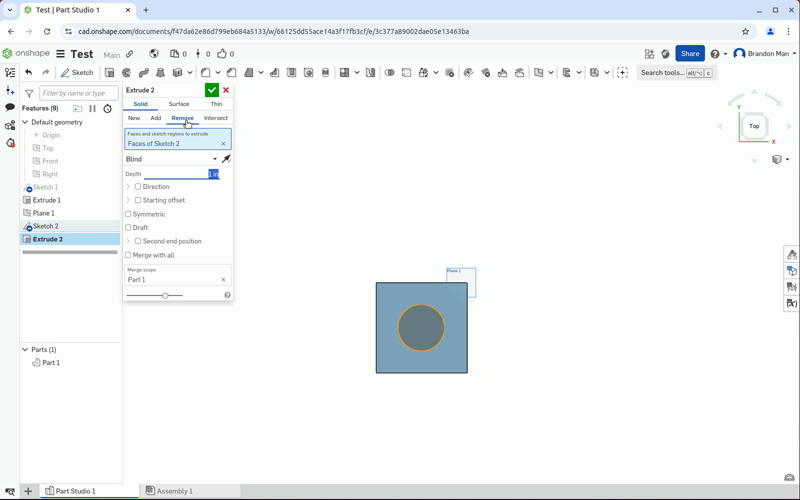
text(18.535)
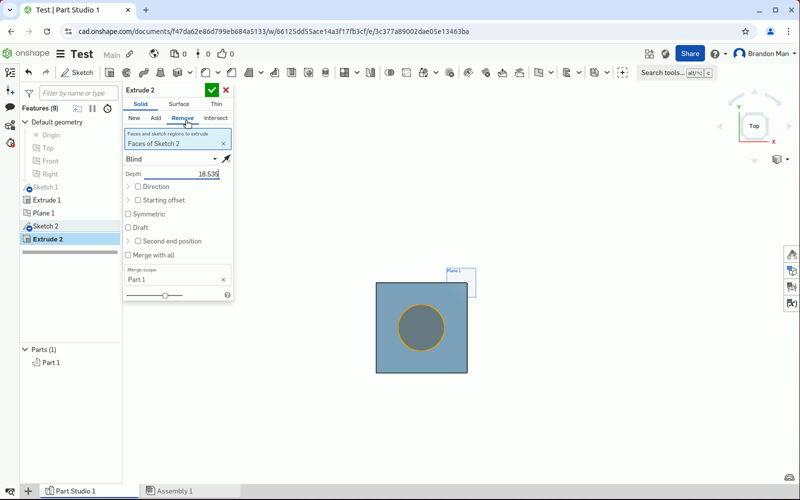
key(tab, 6)
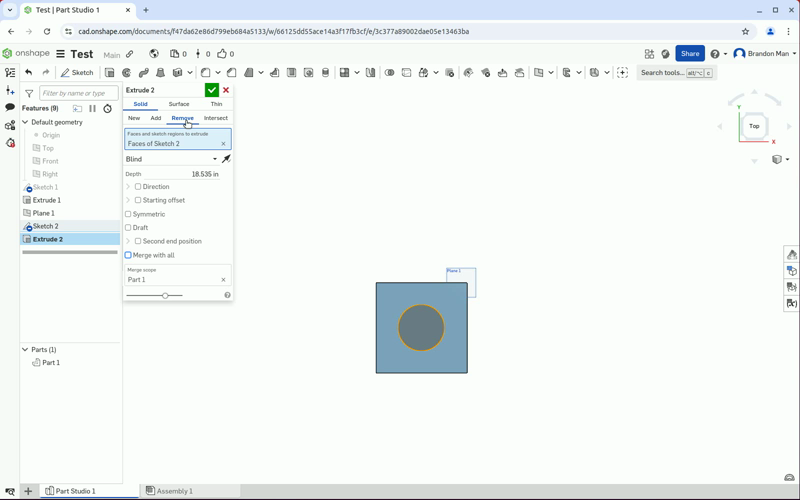
key(space)
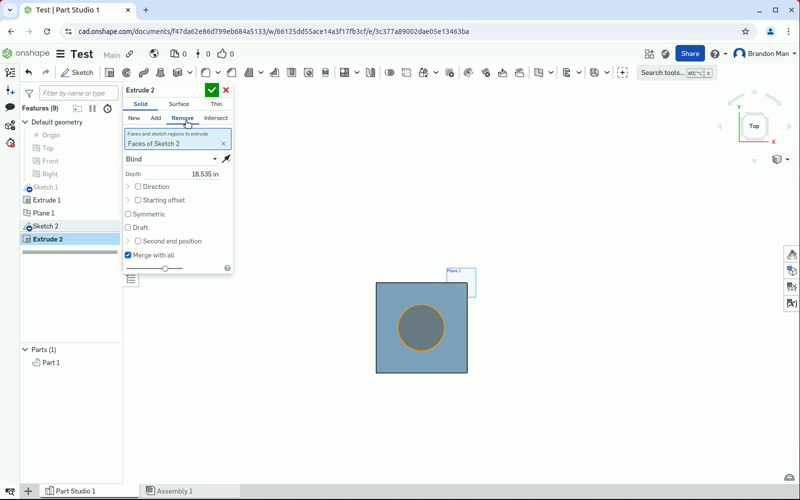
key(enter)
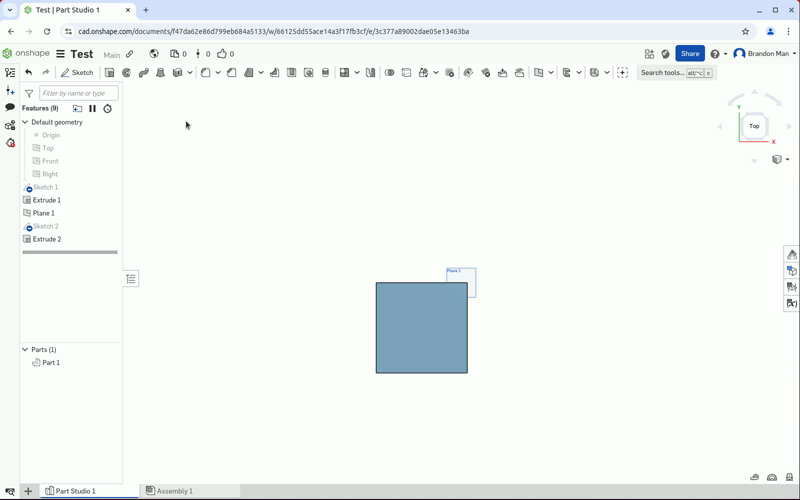
key(shift+h)
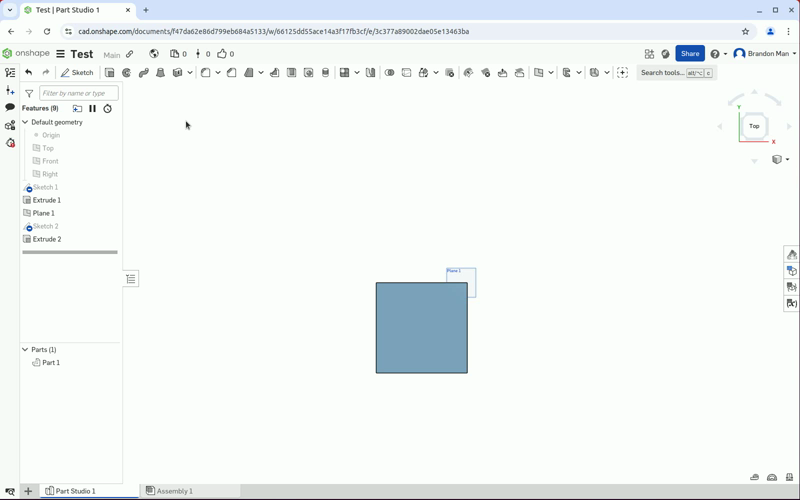
key(shift+h)
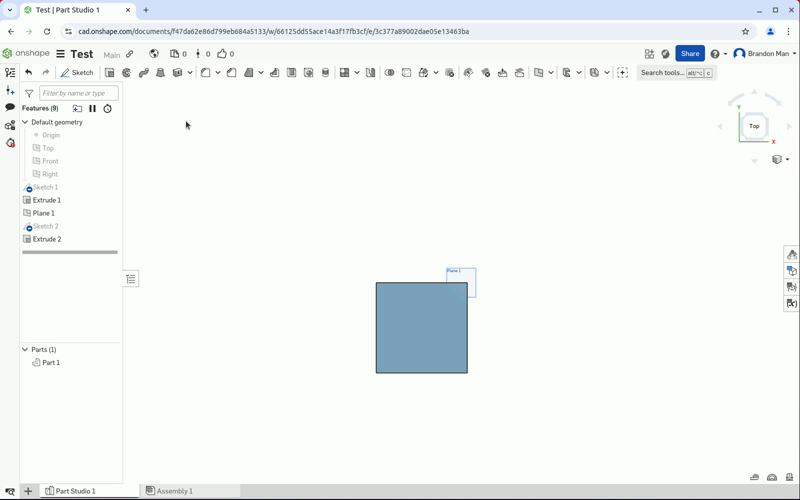
mouse_move(73, 189)
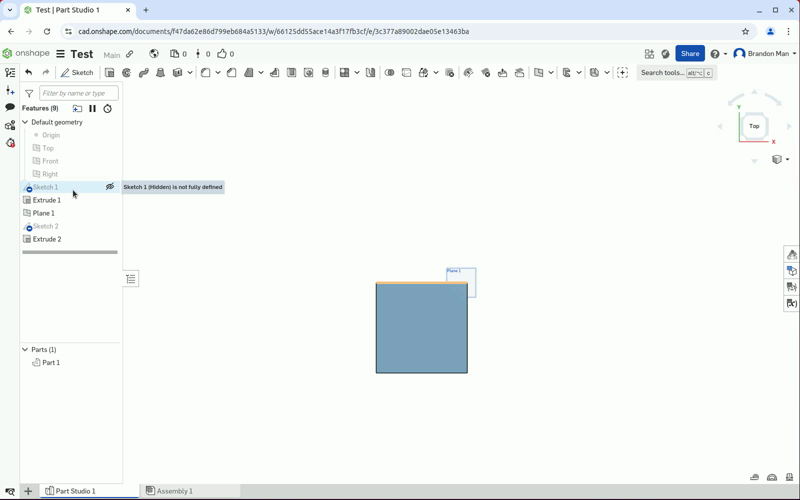
click(73, 189)
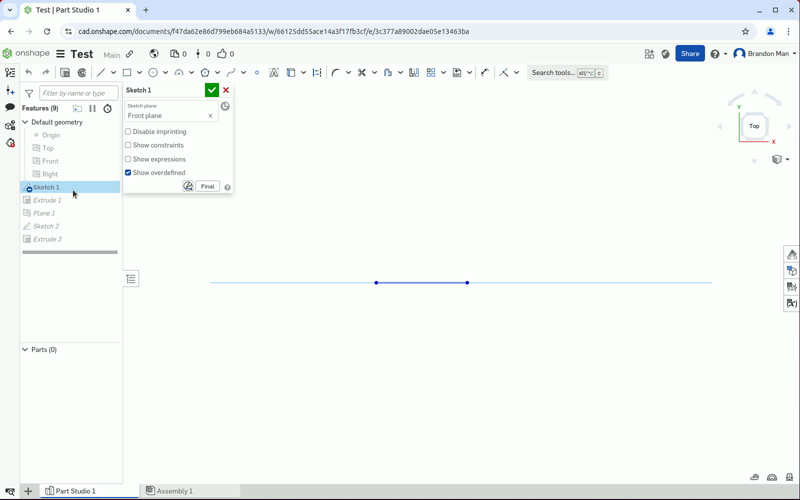
mouse_move(229, 92)
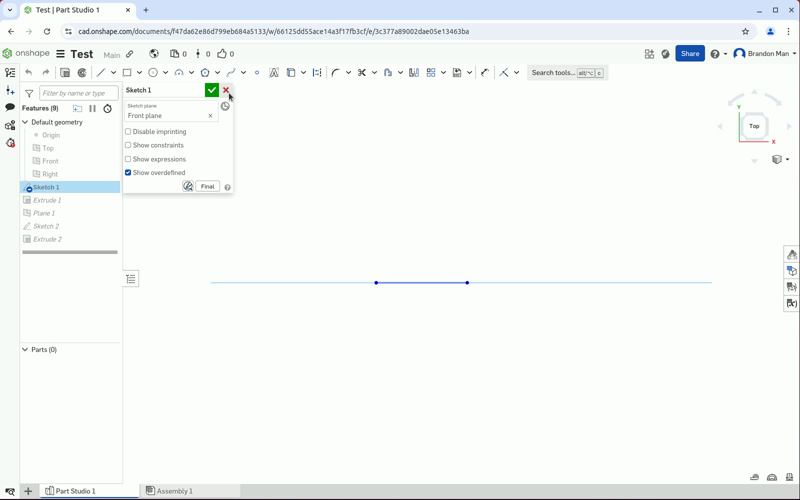
click(229, 92)
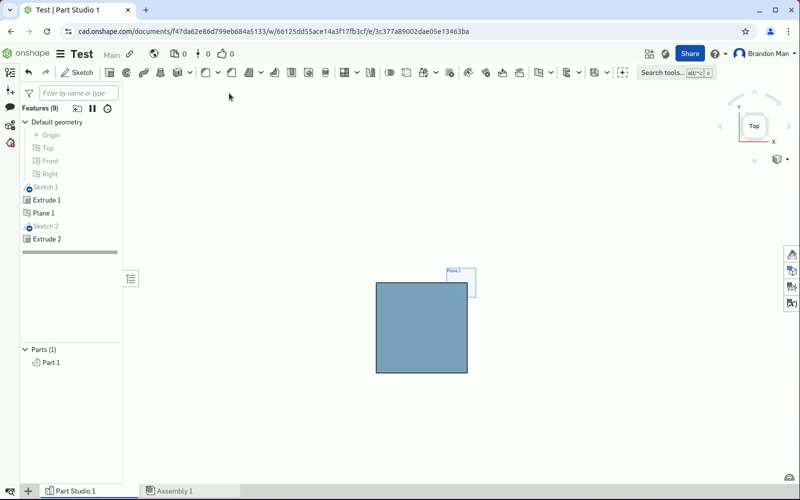
mouse_move(73, 352)
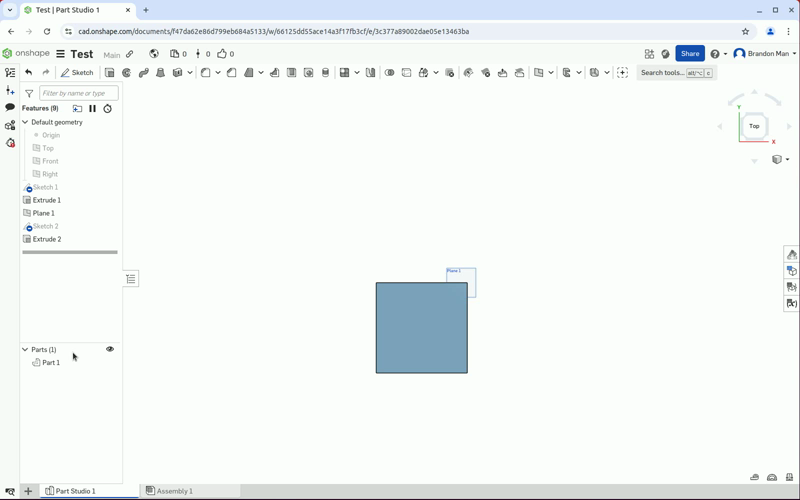
key(y)
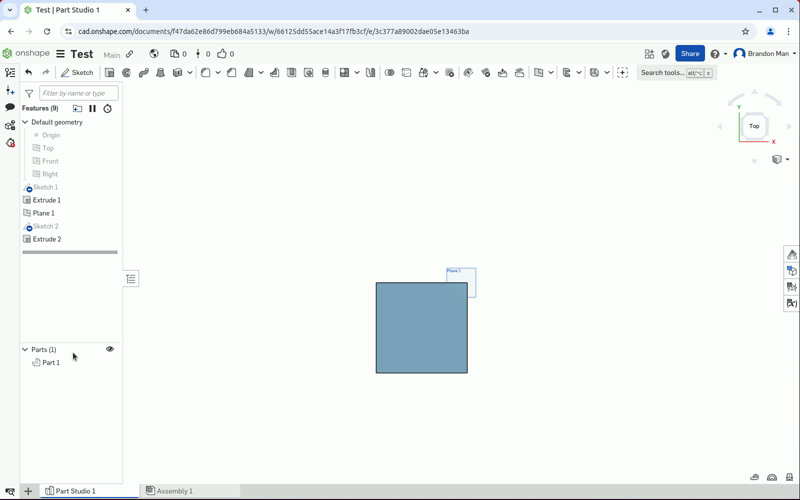
key(shift+p)
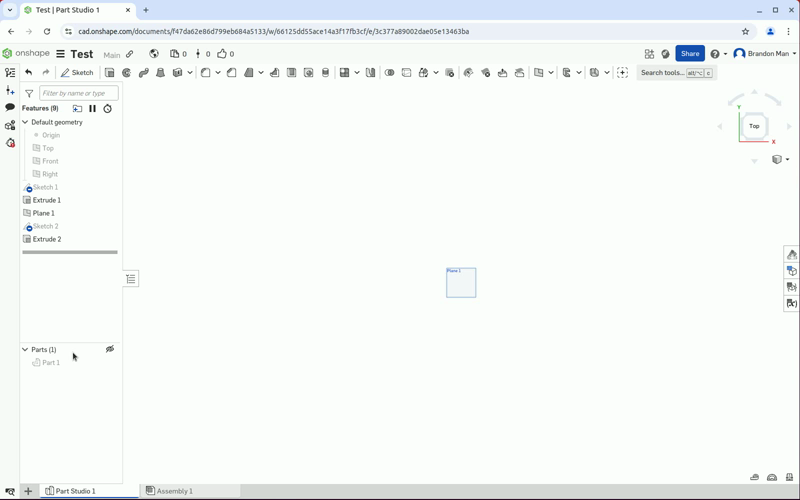
key(space)
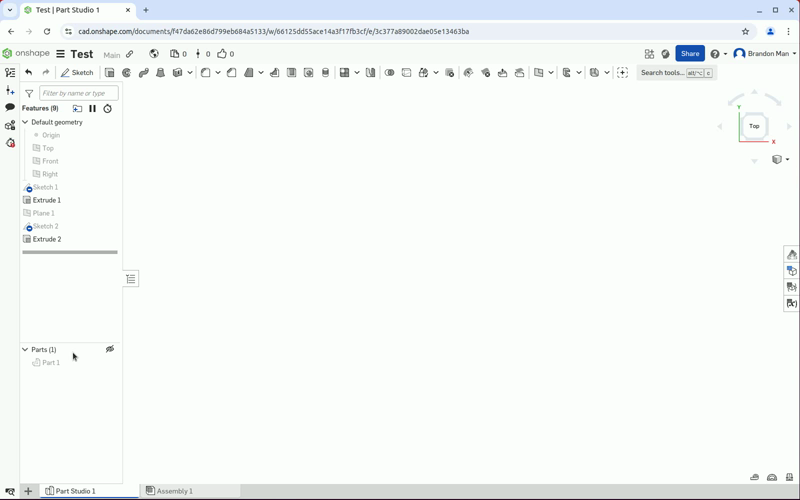
key_down(shift)
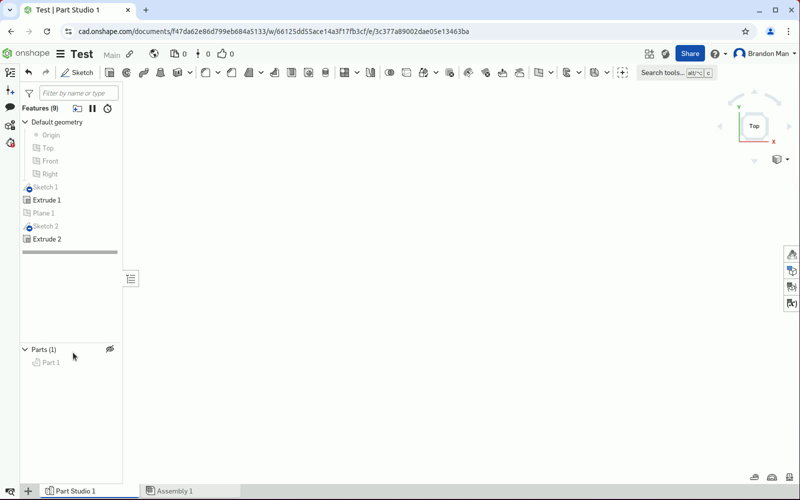
key(up)
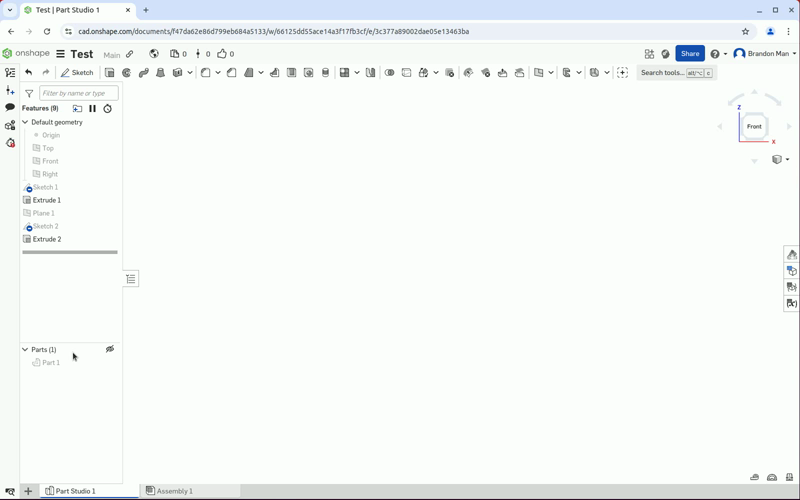
key_up(shift)
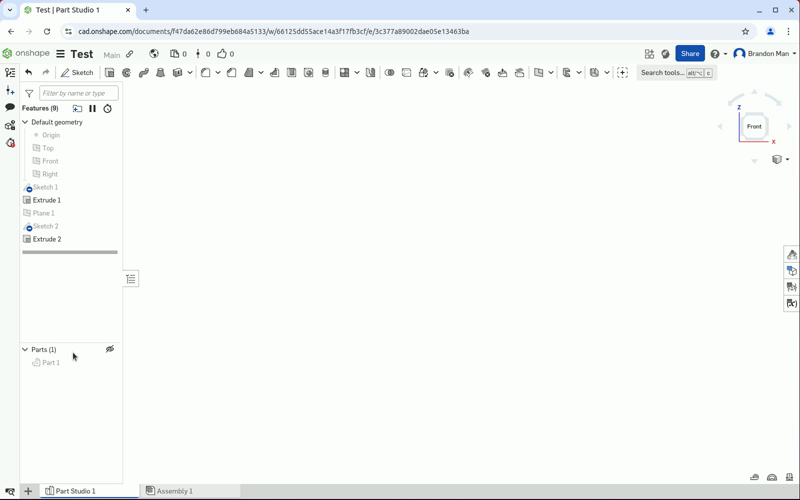
mouse_move(73, 352)
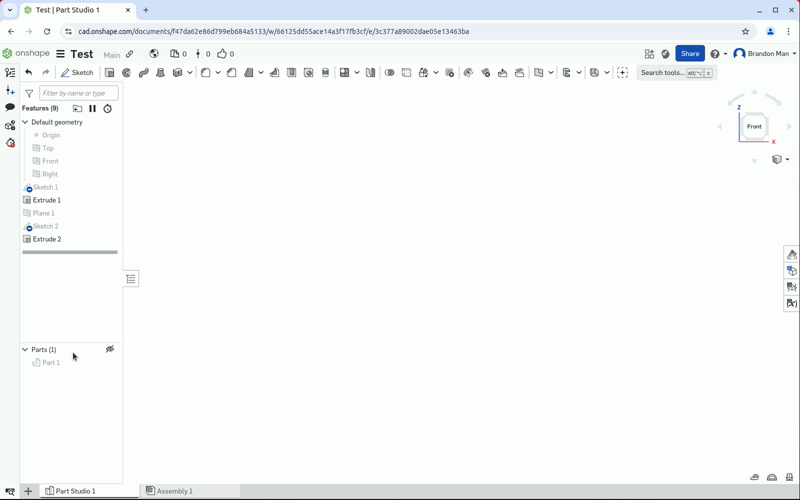
key(shift+y)
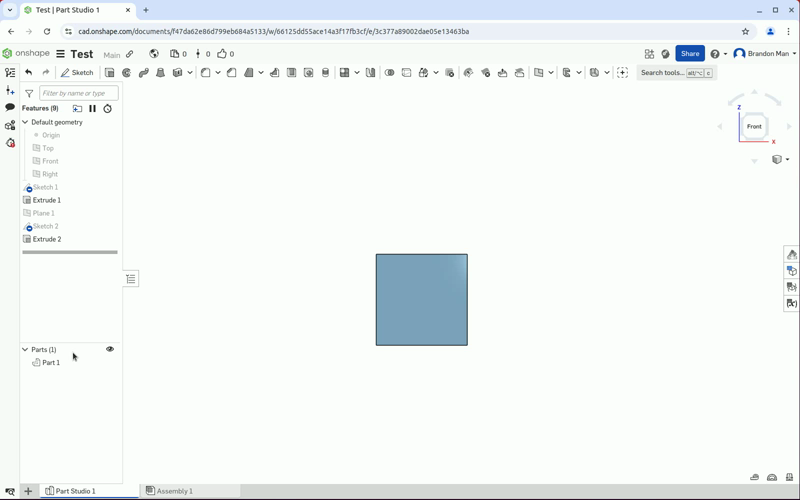
mouse_move(541, 75)
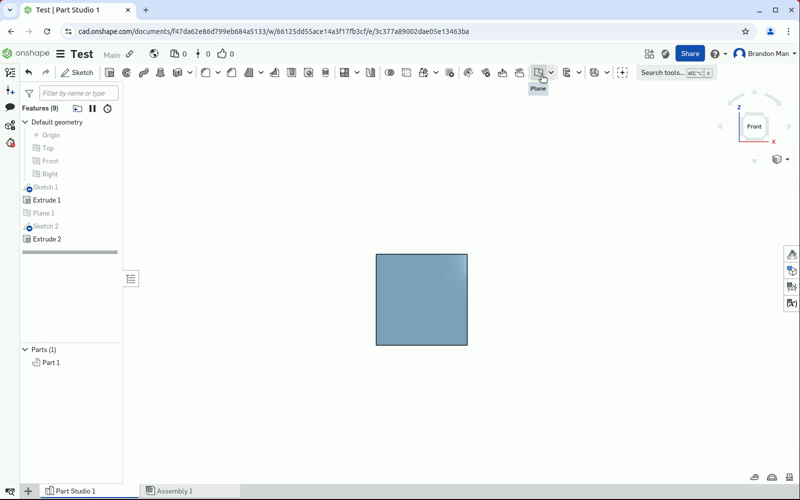
click(541, 75)
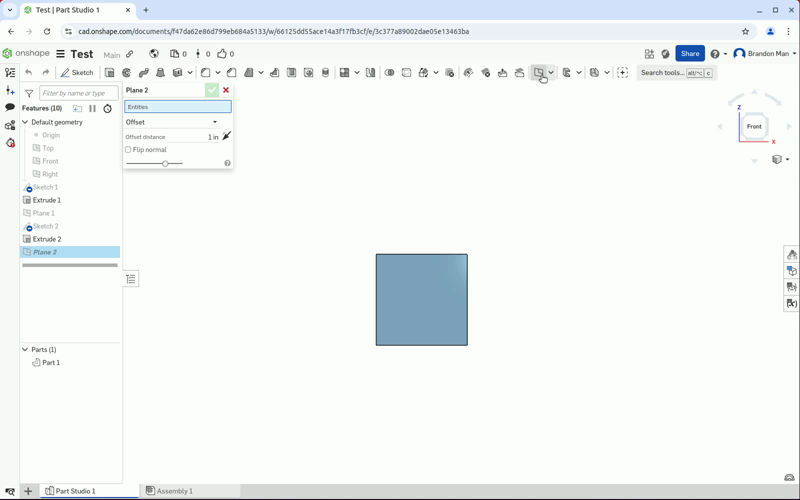
mouse_move(73, 163)
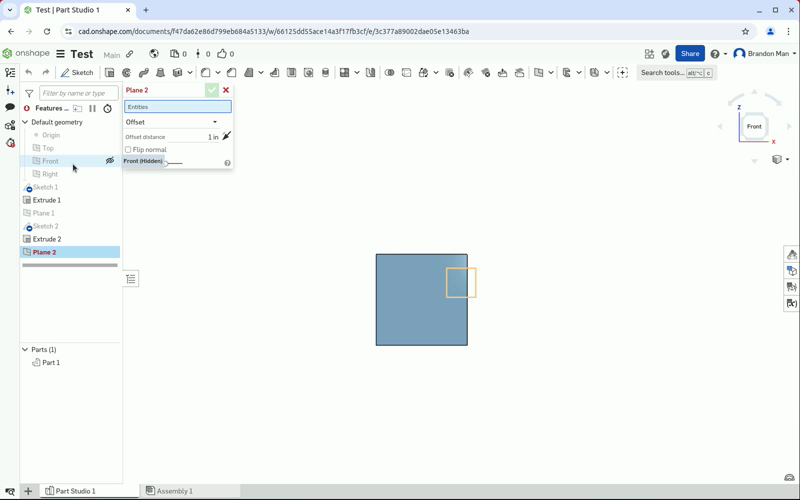
click(73, 163)
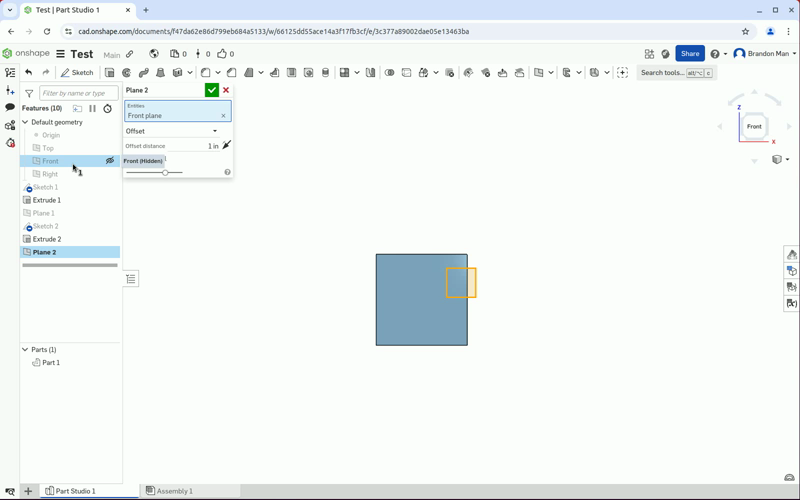
key(tab, 2)
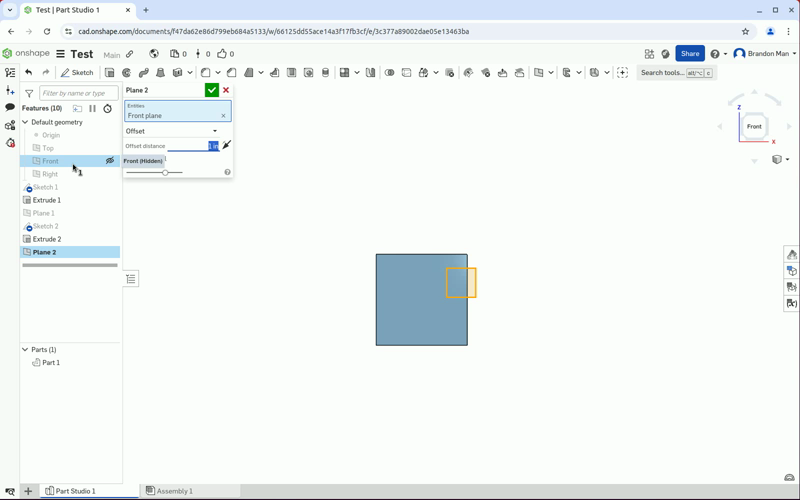
text(18.548)
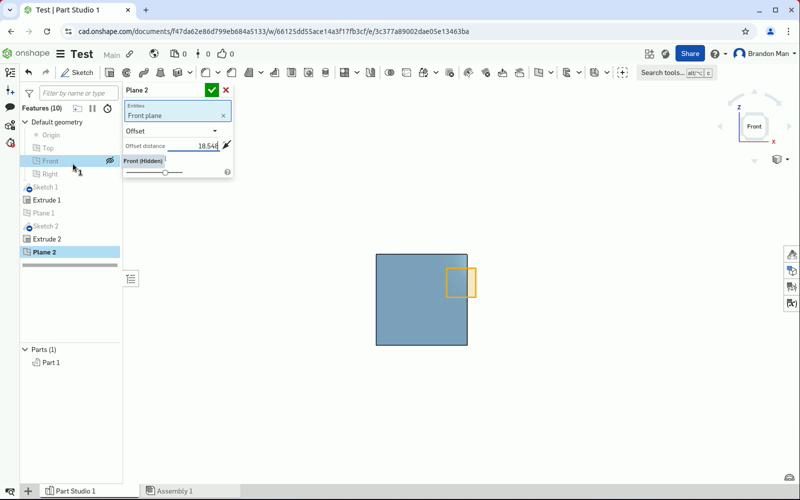
key(enter, 2)
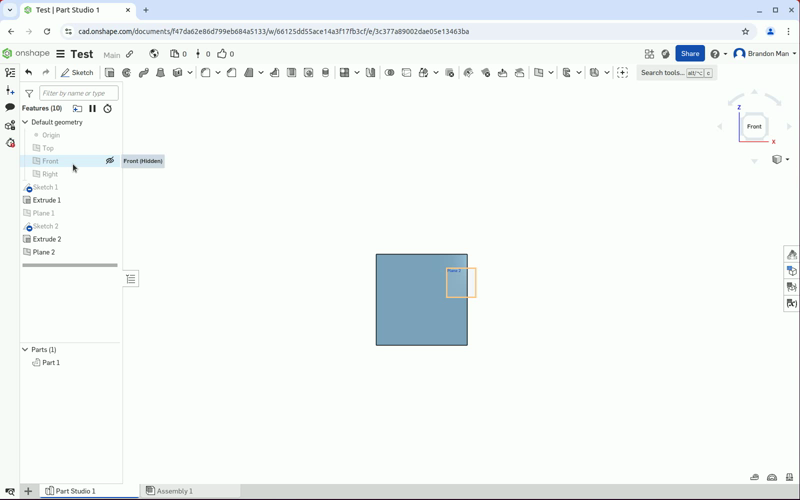
key(shift+s)
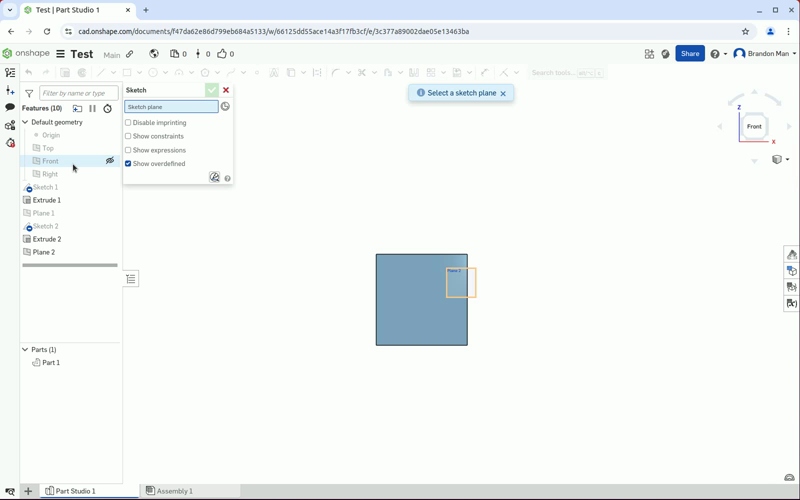
mouse_move(73, 254)
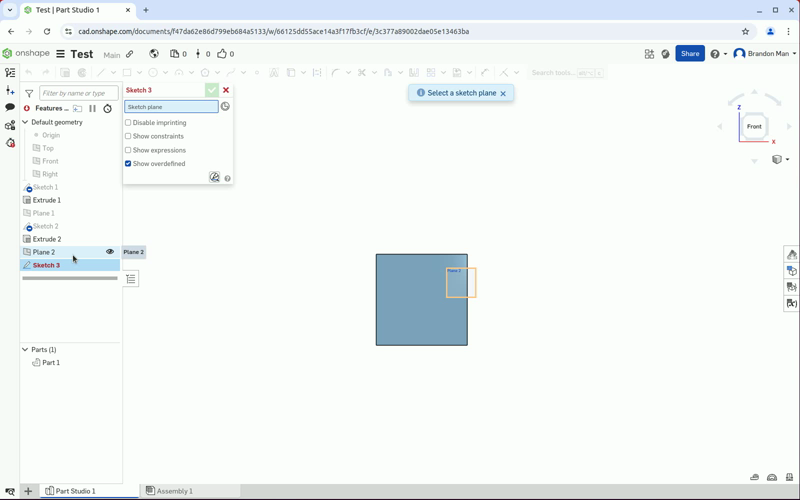
click(73, 254)
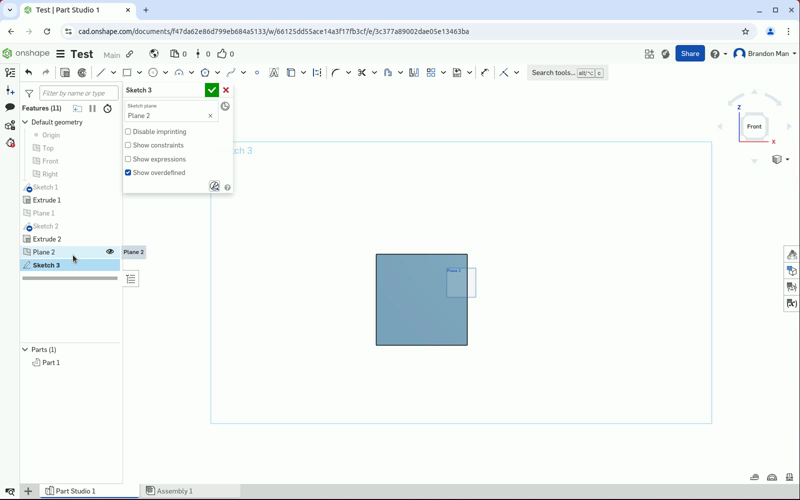
mouse_move(73, 352)
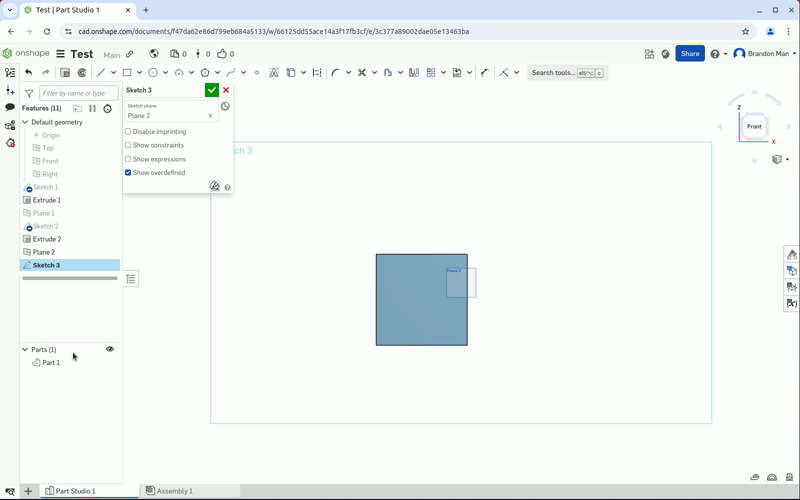
key(y)
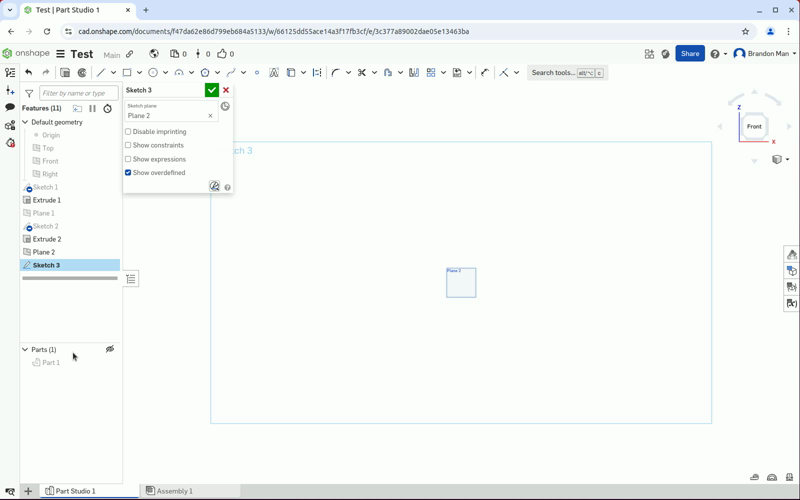
key(l)
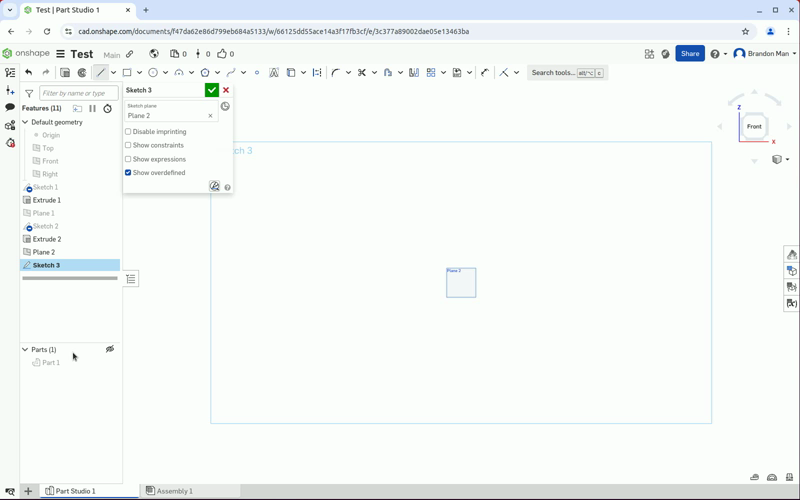
key_down(shift)
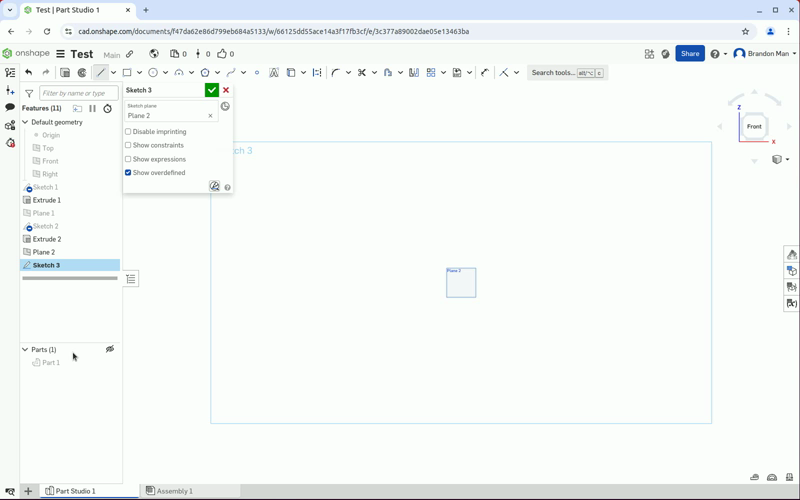
mouse_move(398, 322)
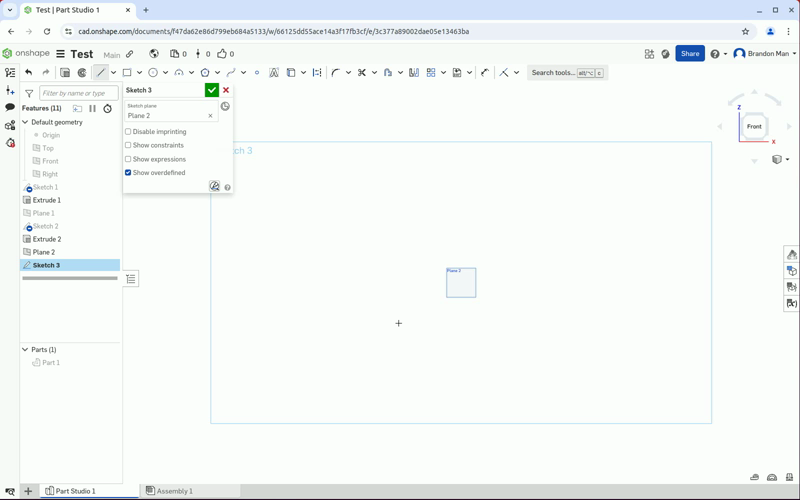
click(398, 322)
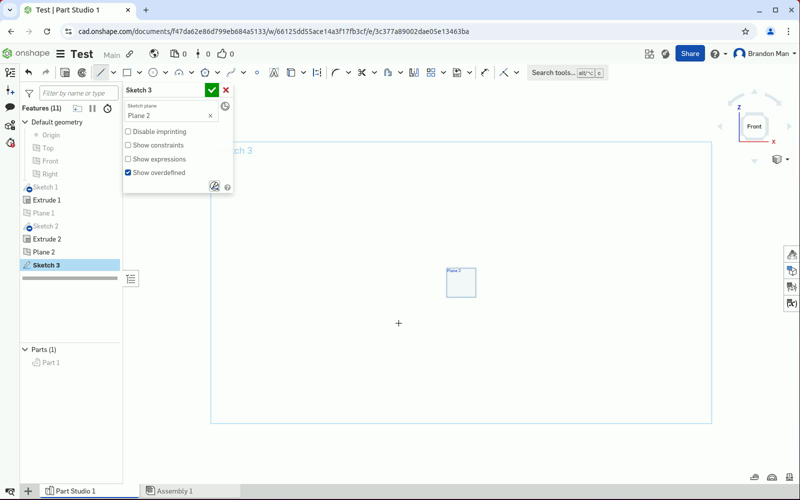
key_up(shift)
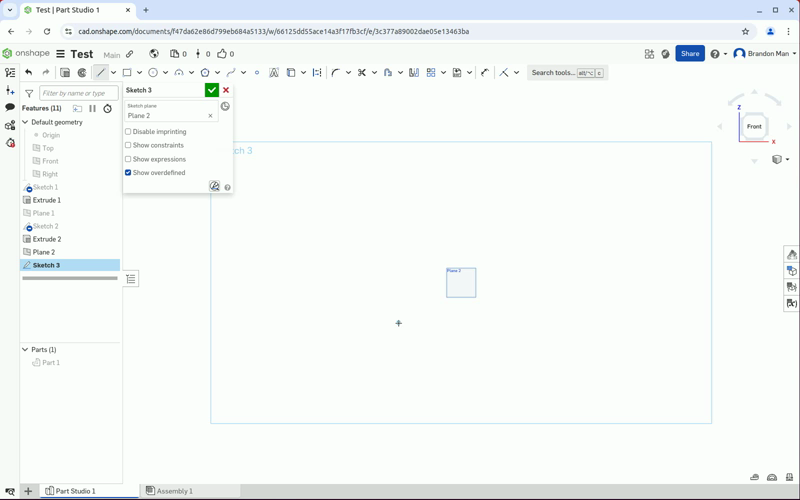
key_down(shift)
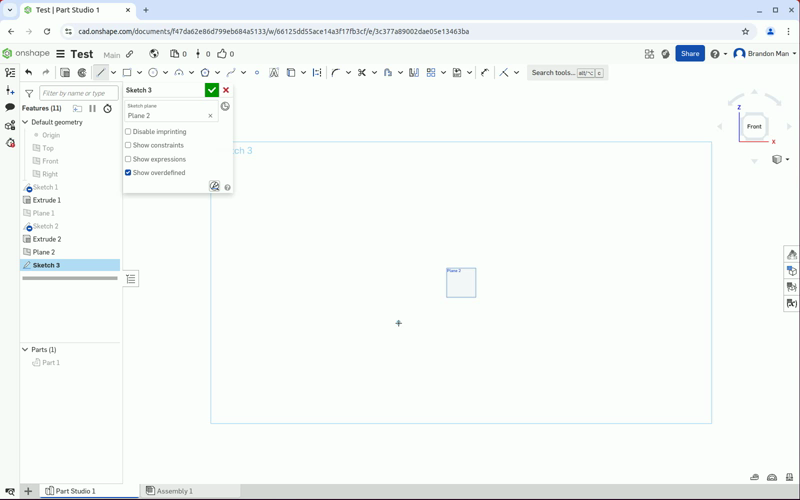
mouse_move(428, 322)
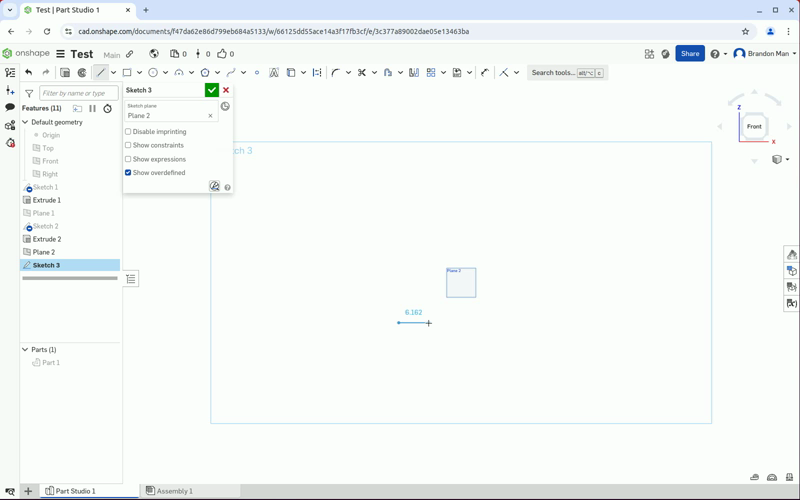
mouse_move(444, 322)
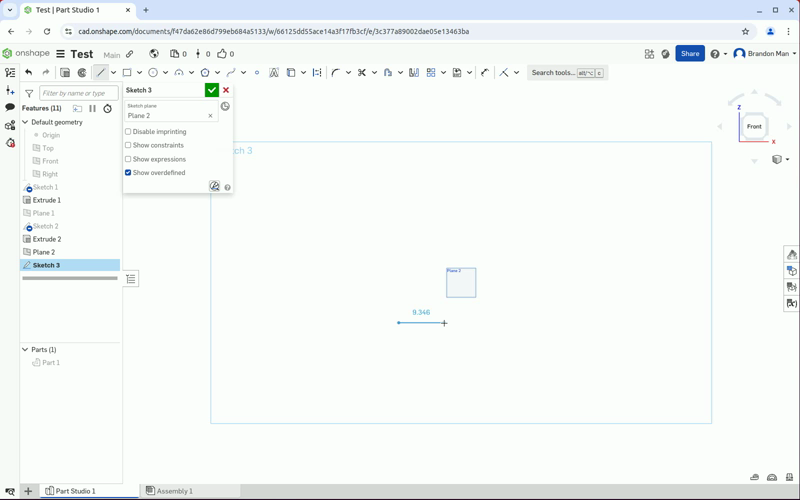
click(444, 322)
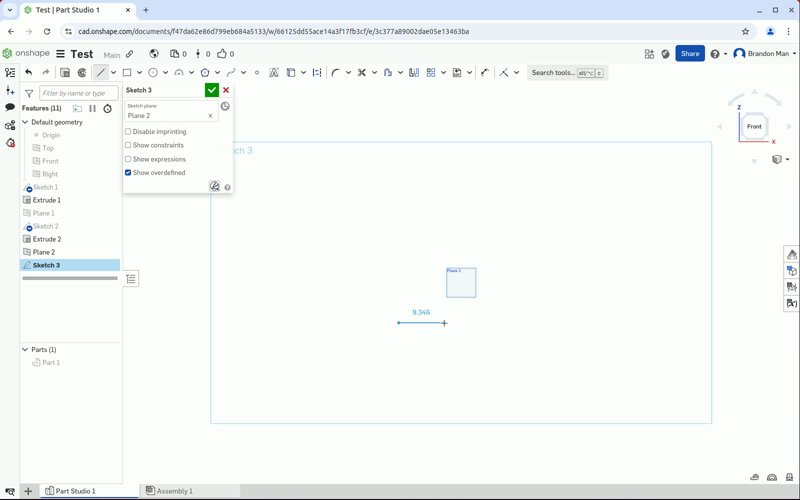
key_up(shift)
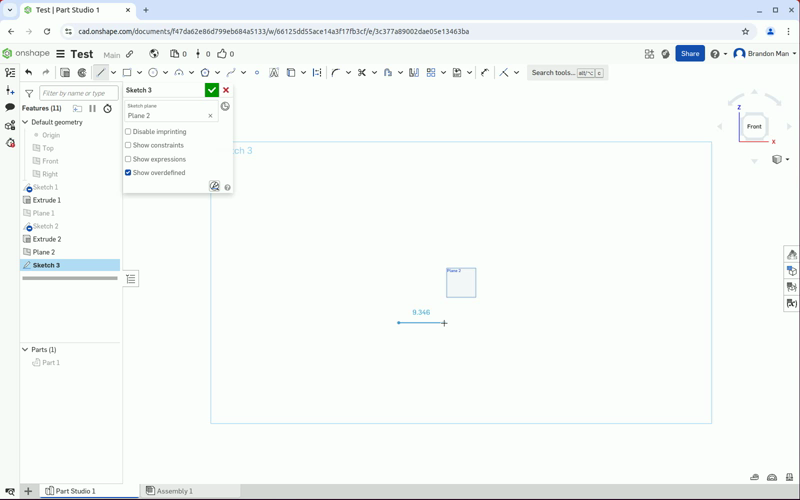
key_down(shift)
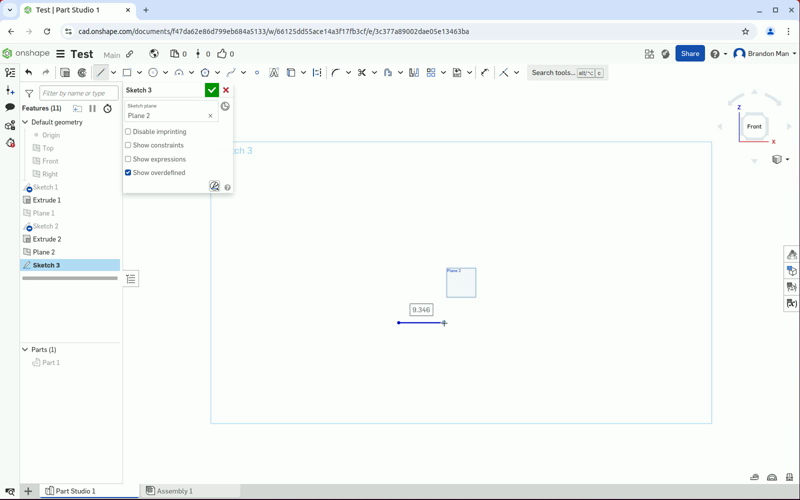
mouse_move(474, 322)
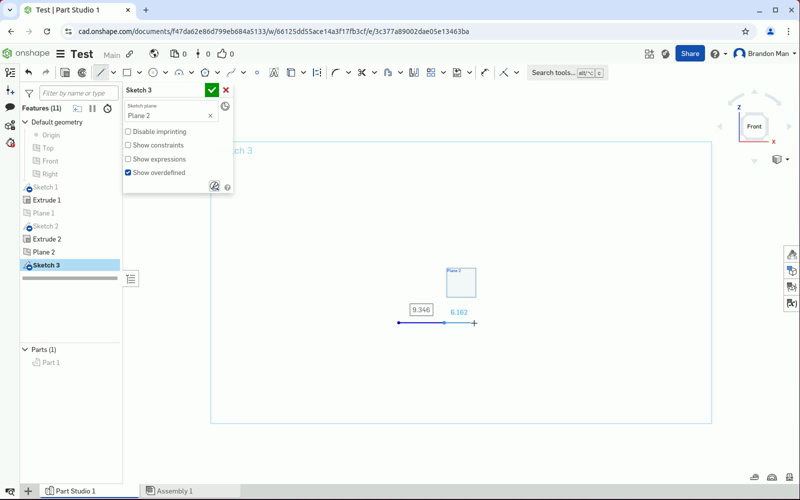
mouse_move(444, 277)
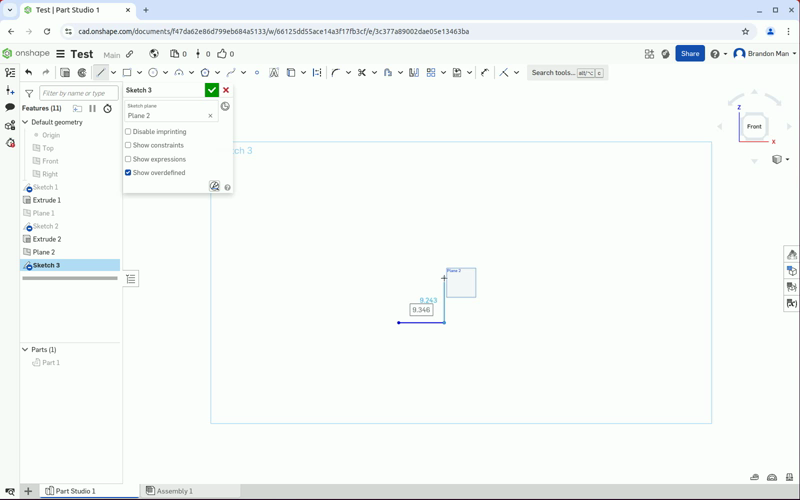
click(444, 277)
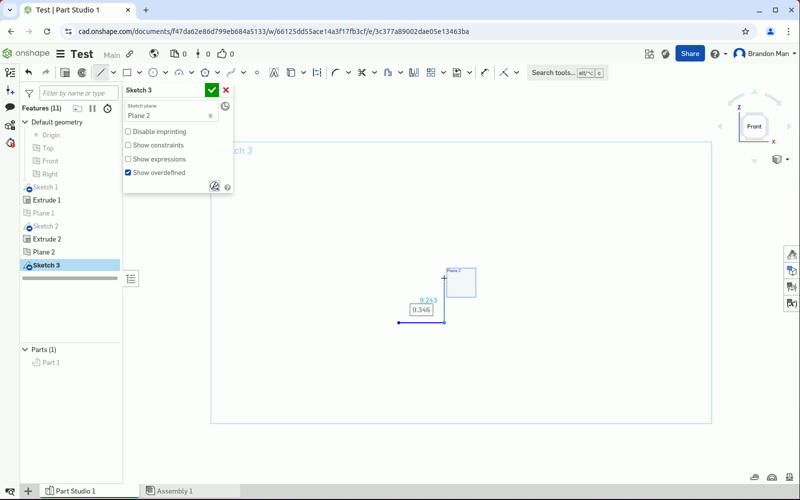
key_up(shift)
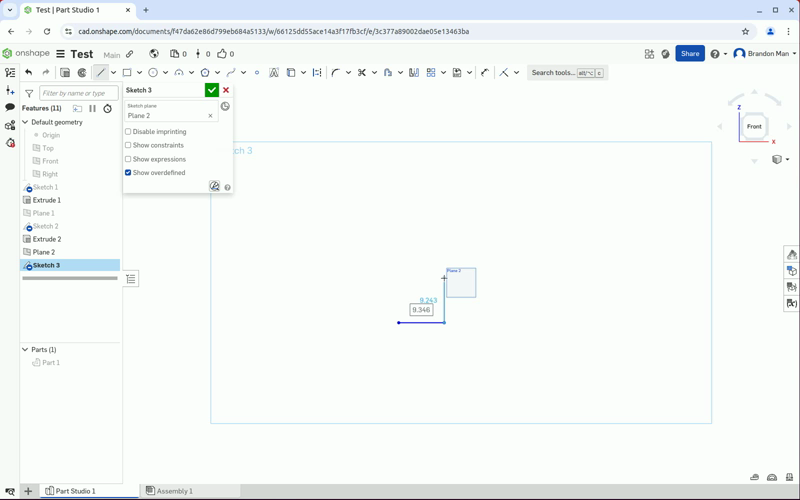
key_down(shift)
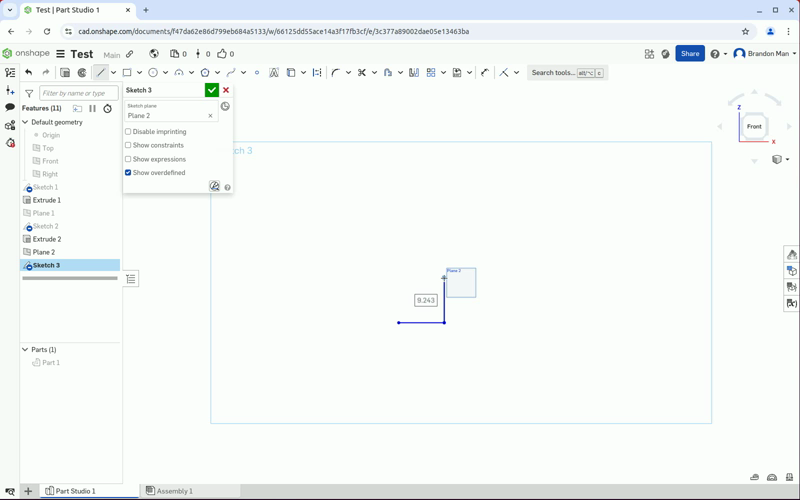
mouse_move(474, 277)
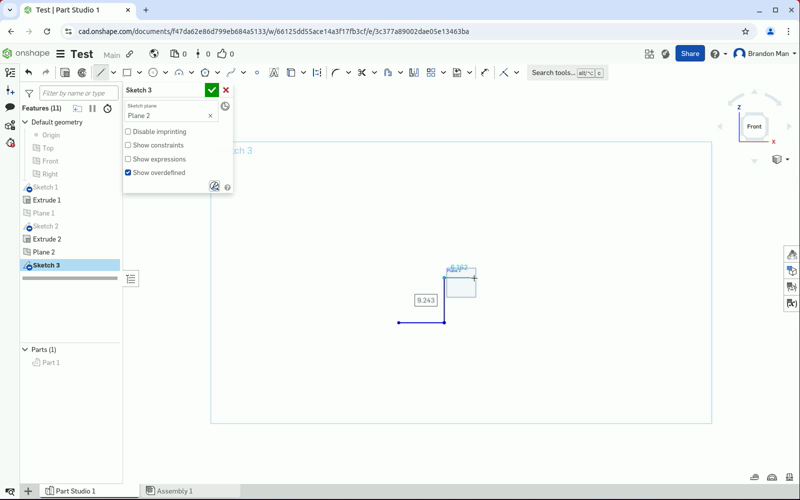
mouse_move(398, 277)
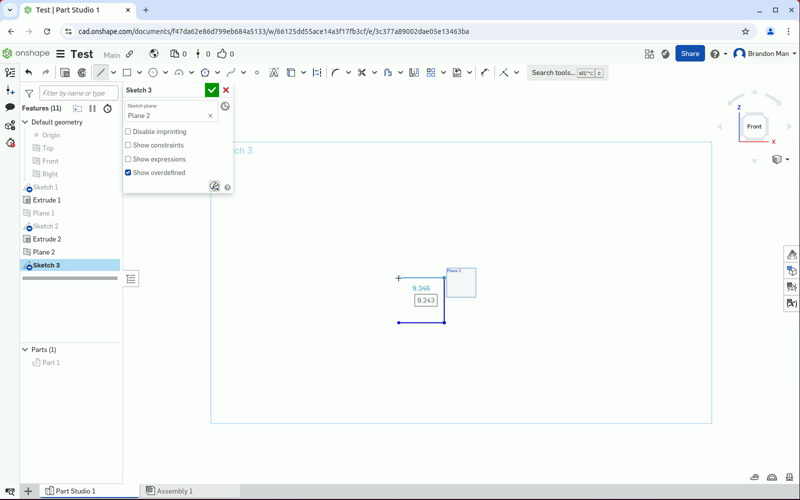
click(398, 277)
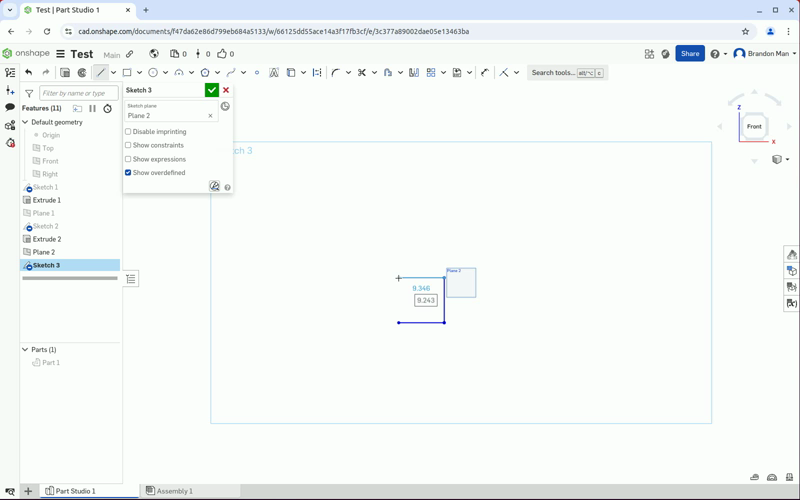
key_up(shift)
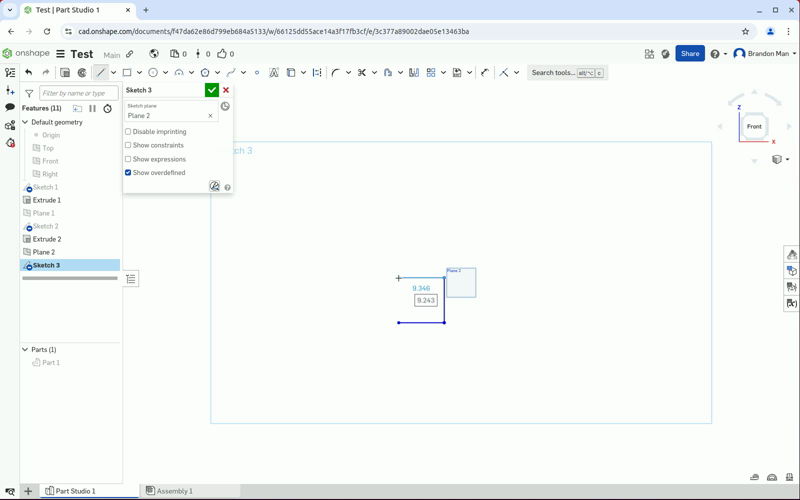
mouse_move(428, 277)
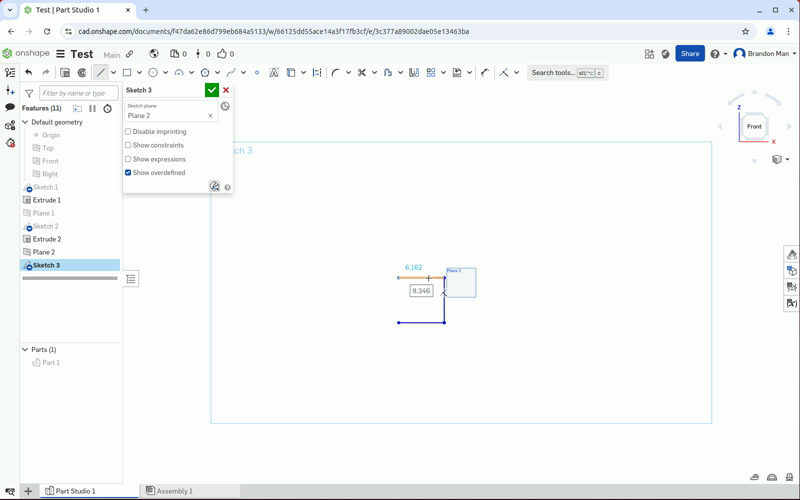
key_down(shift)
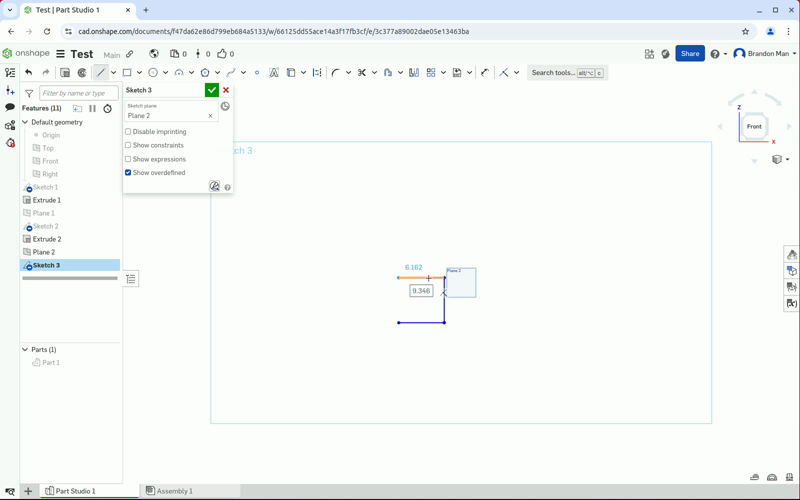
mouse_move(398, 322)
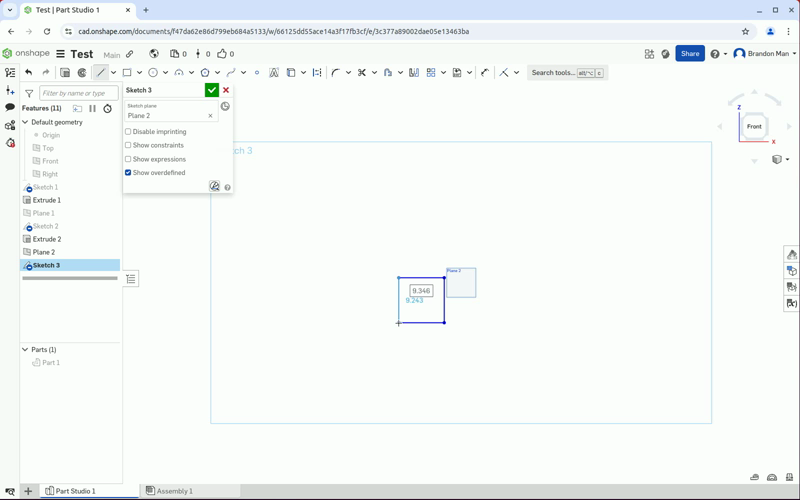
key_up(shift)
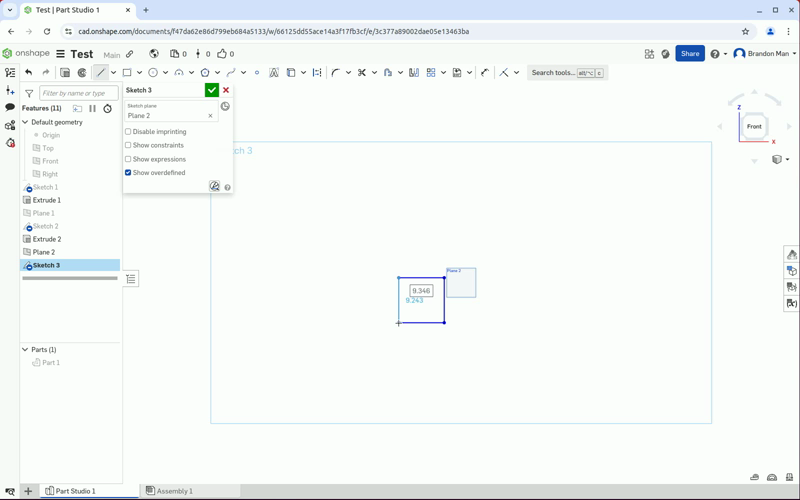
click(398, 322)
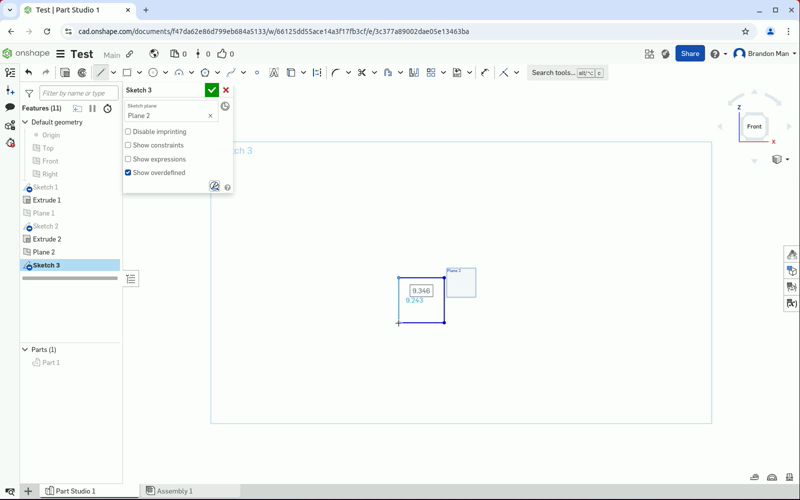
key(esc)
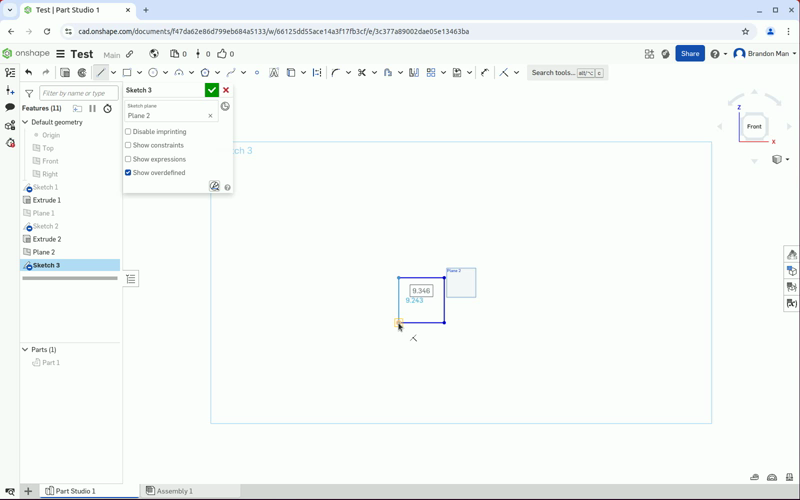
mouse_move(420, 281)
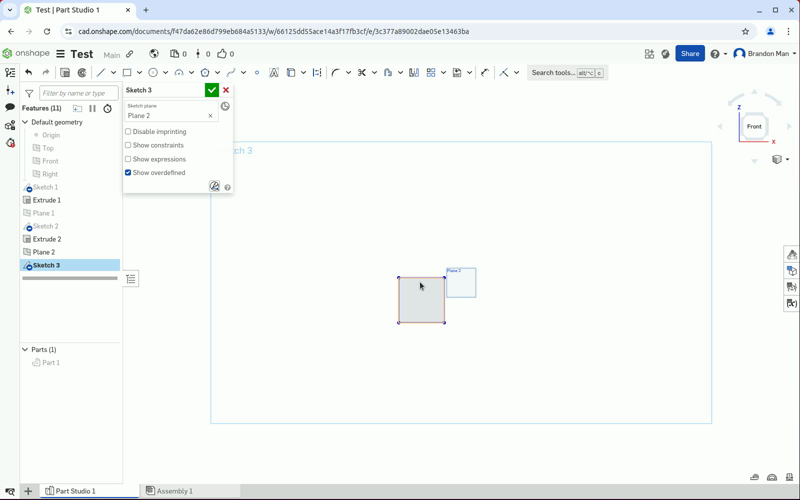
click(420, 281)
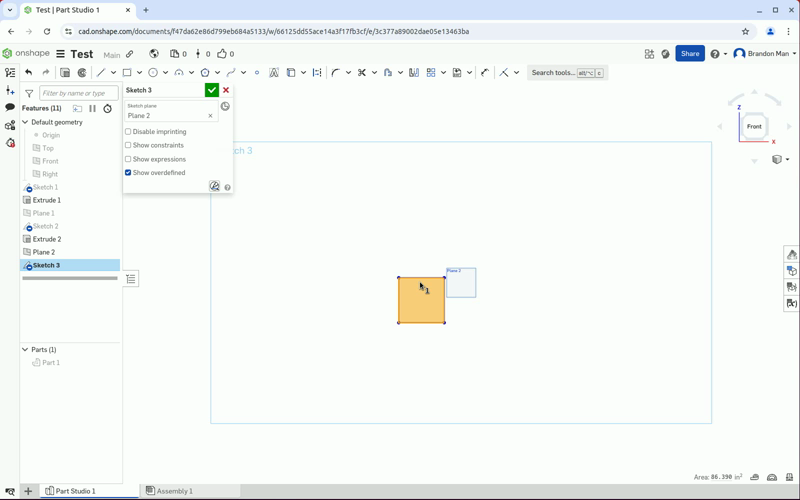
mouse_move(73, 352)
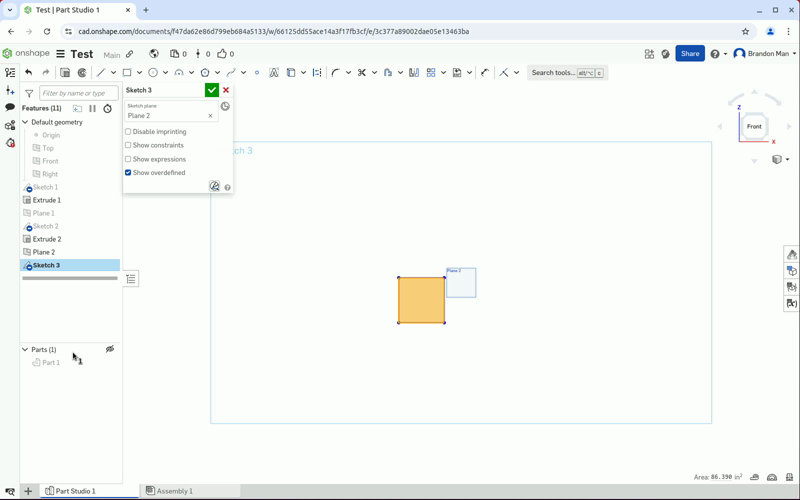
key(shift+y)
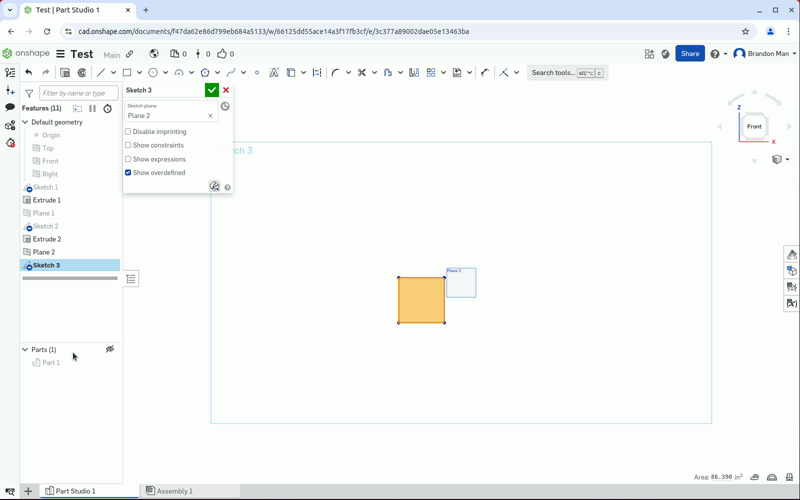
key(shift+e)
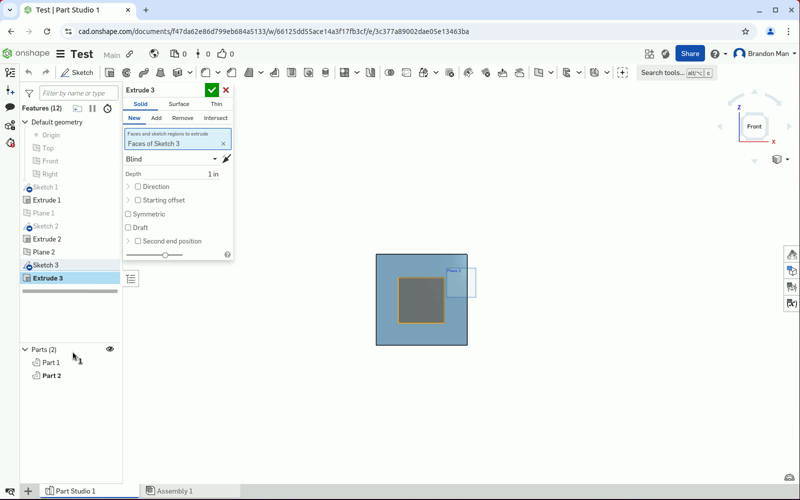
mouse_move(143, 106)
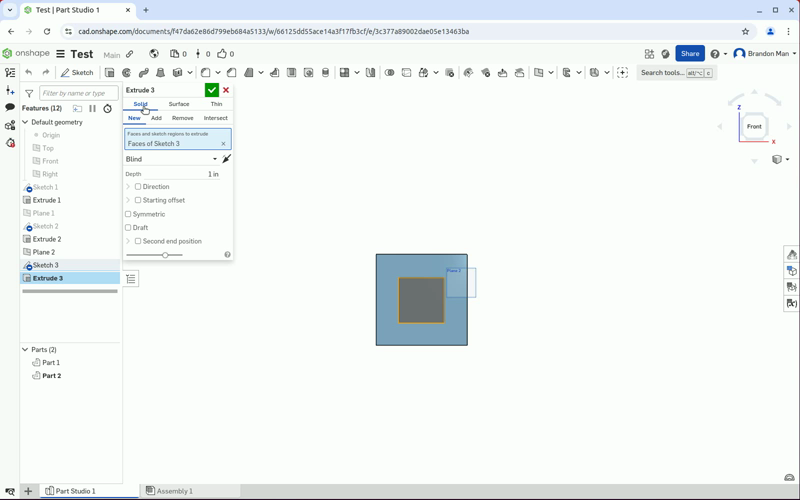
click(143, 106)
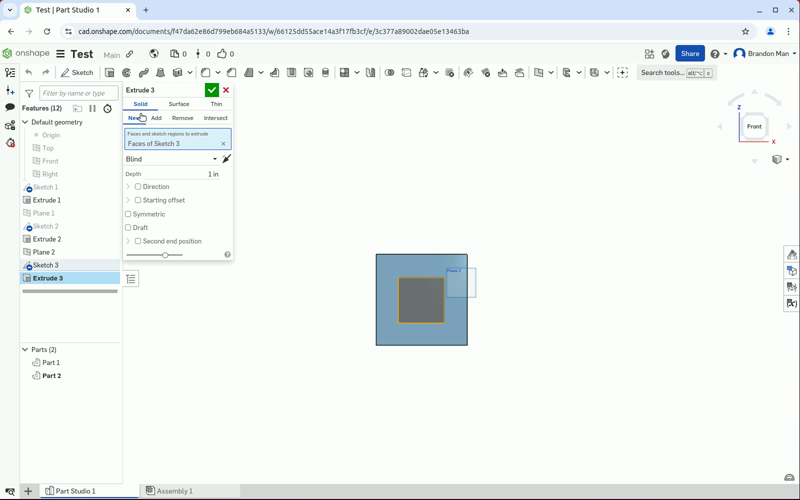
mouse_move(137, 120)
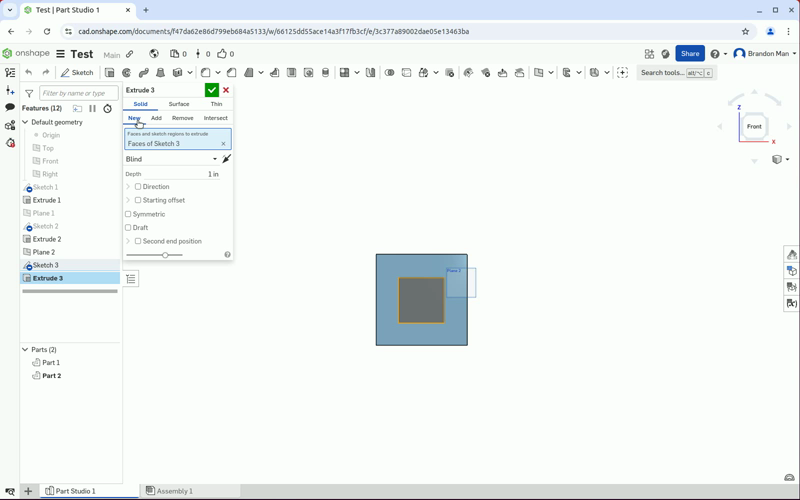
click(137, 120)
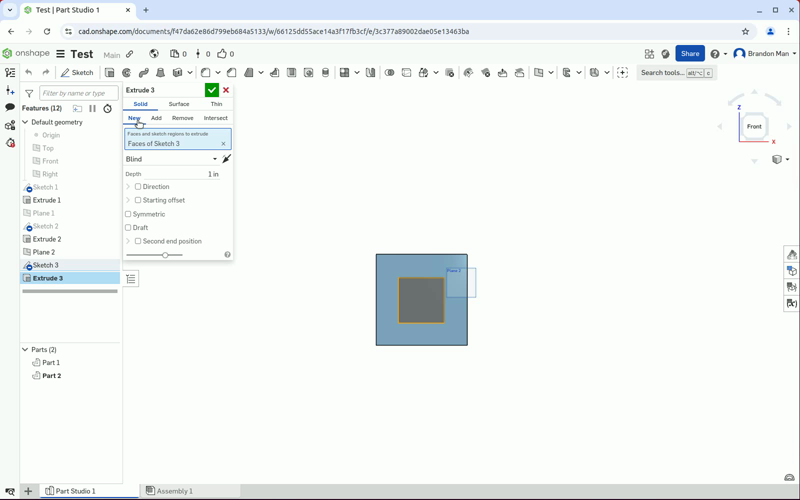
key(tab, 4)
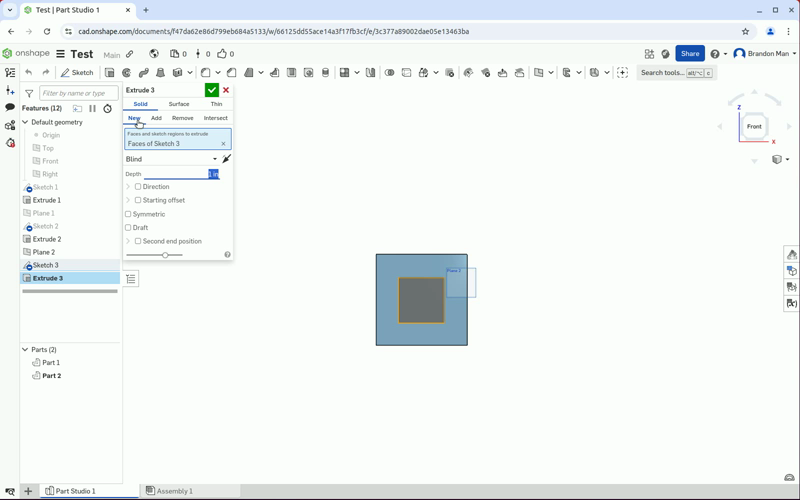
text(4.574)
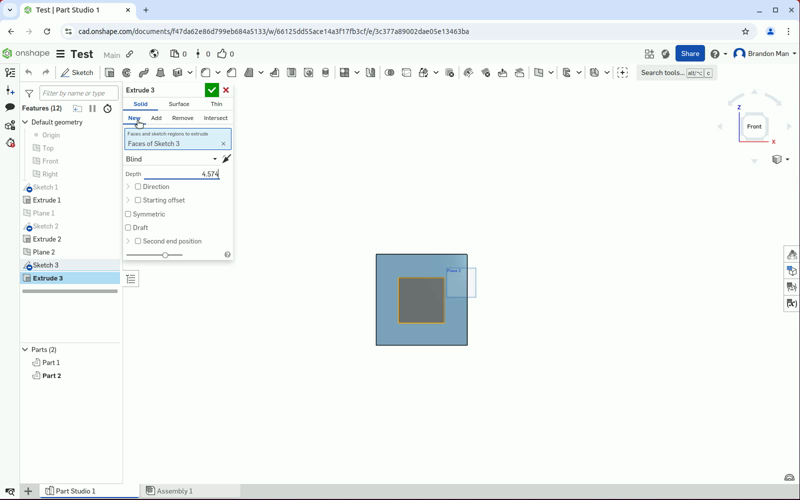
key(enter)
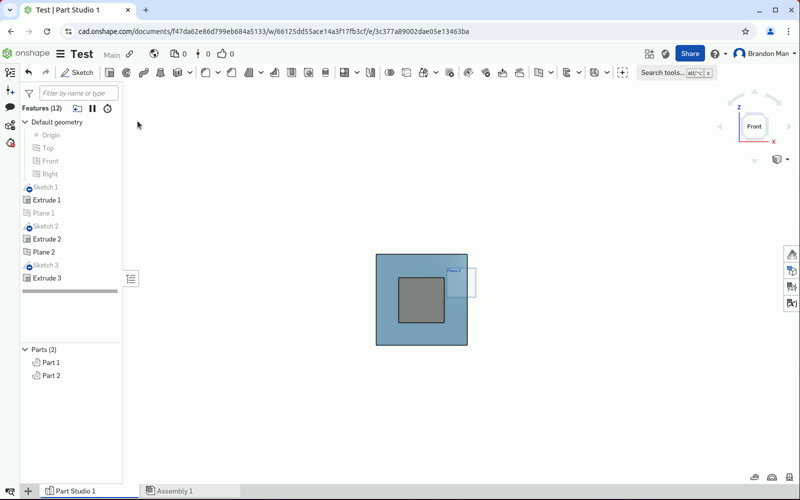
key(shift+h)
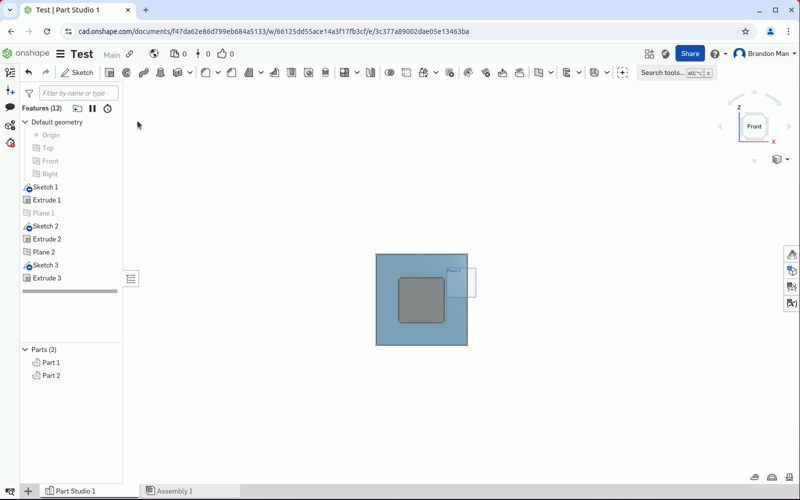
key(shift+h)
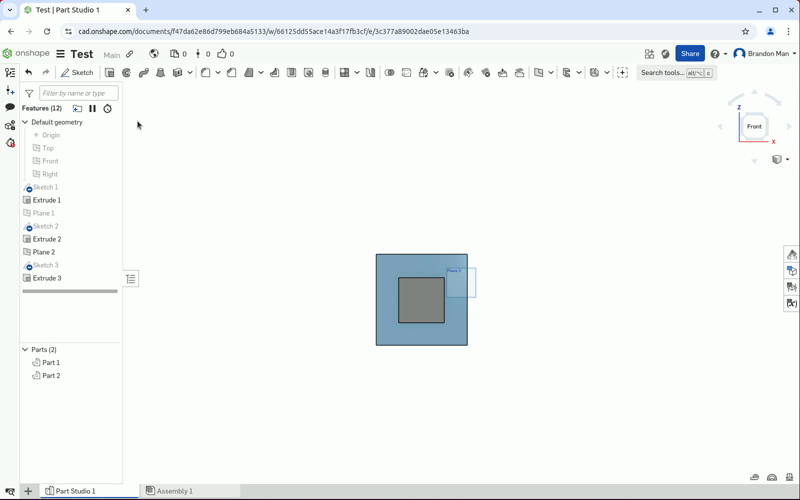
mouse_move(73, 189)
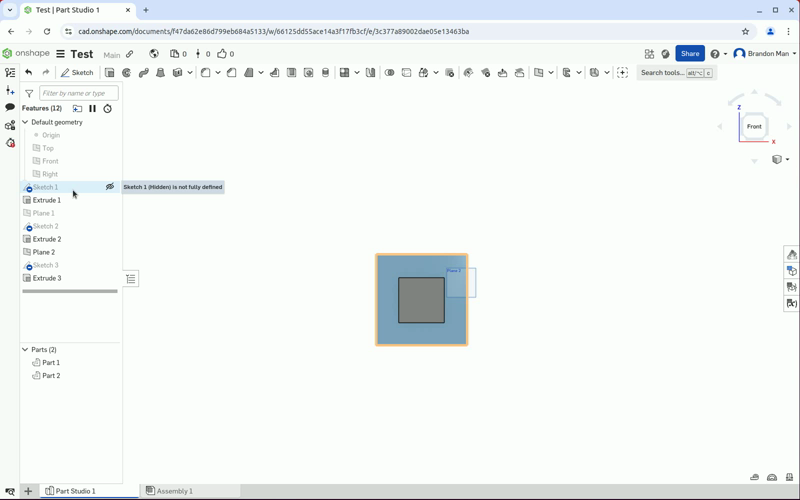
click(73, 189)
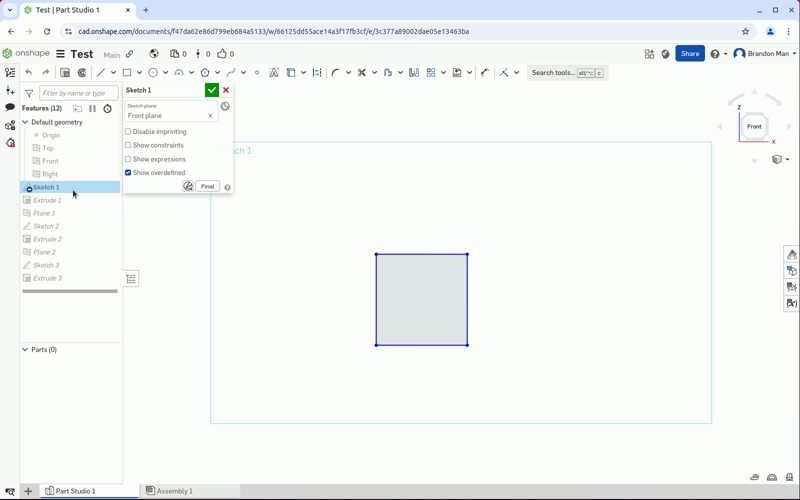
mouse_move(229, 92)
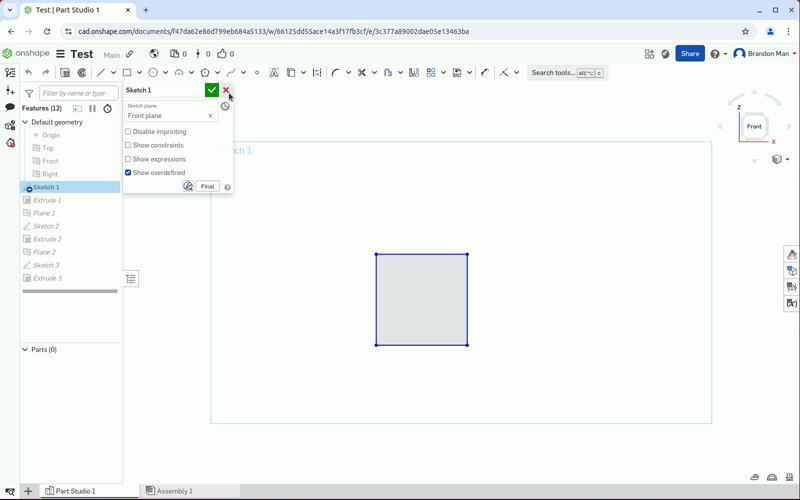
click(229, 92)
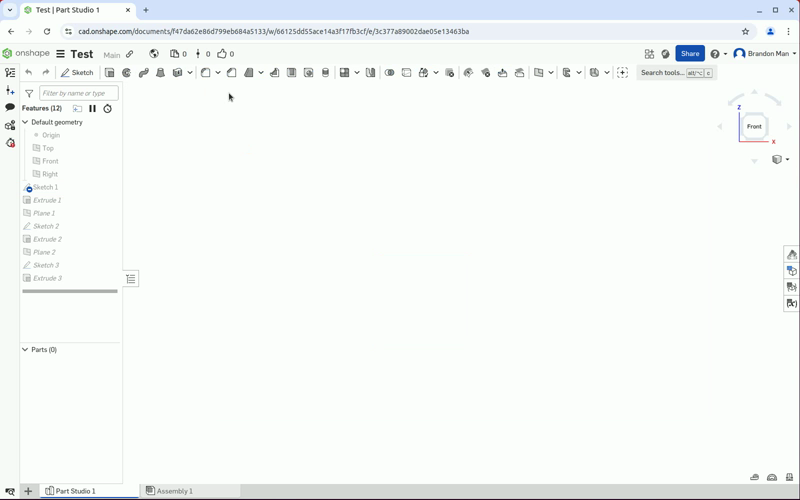
mouse_move(73, 352)
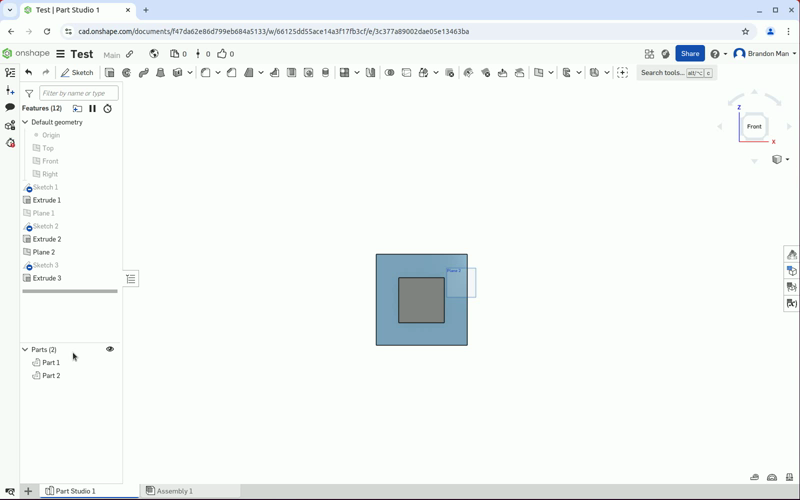
key(y)
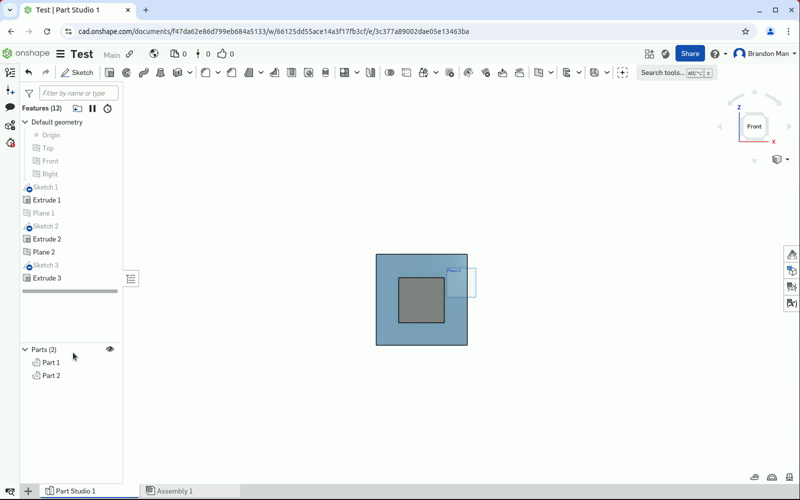
key(shift+p)
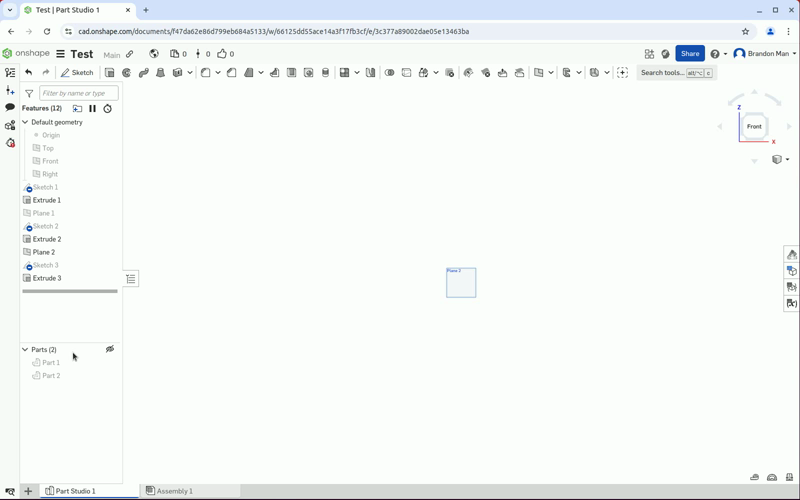
key(space)
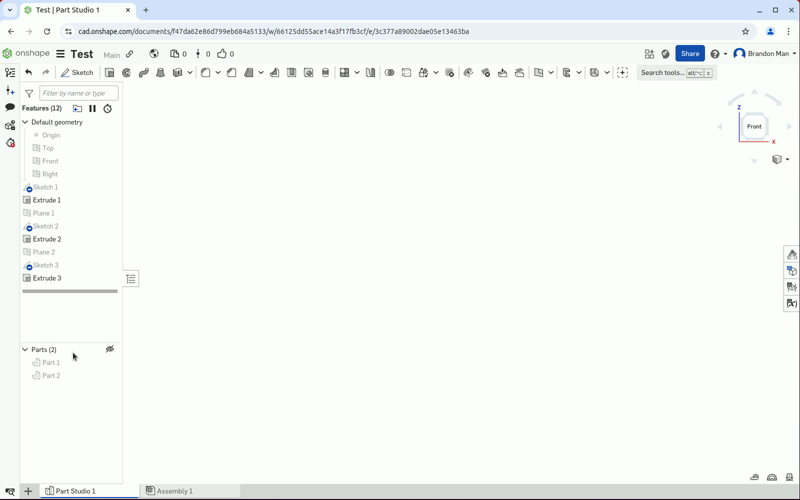
key_down(shift)
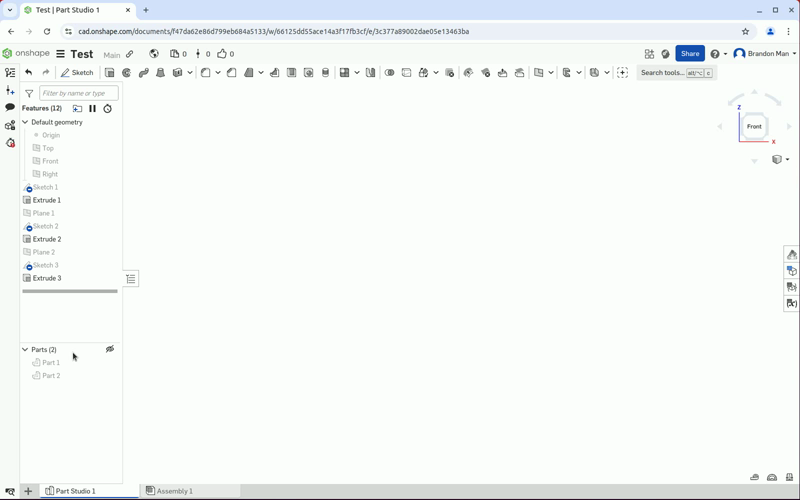
key(left)
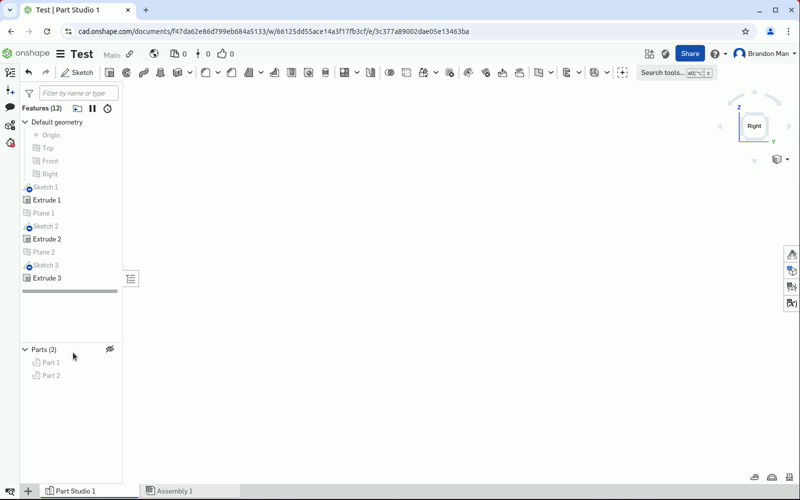
key_up(shift)
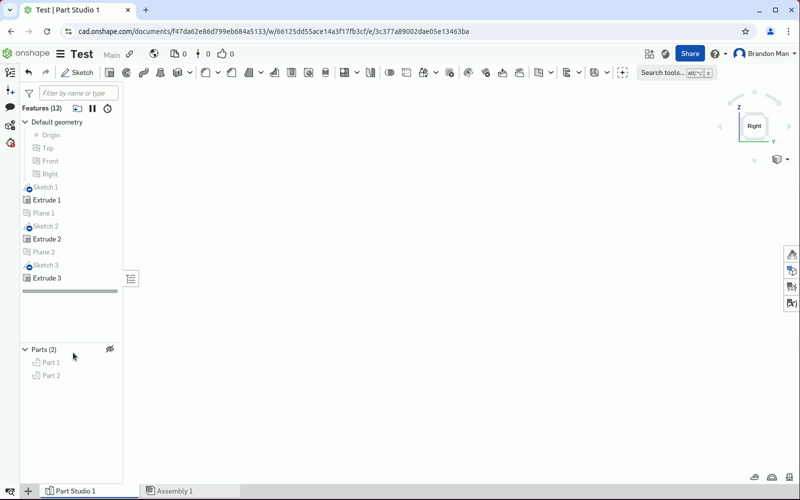
mouse_move(73, 352)
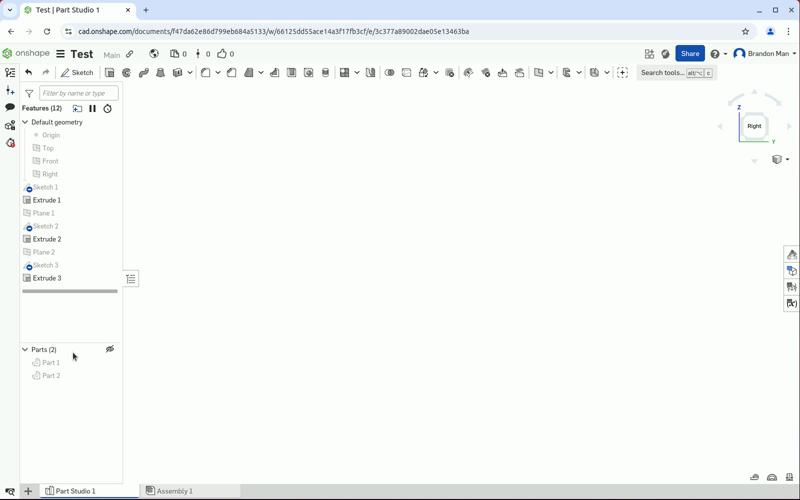
key(shift+y)
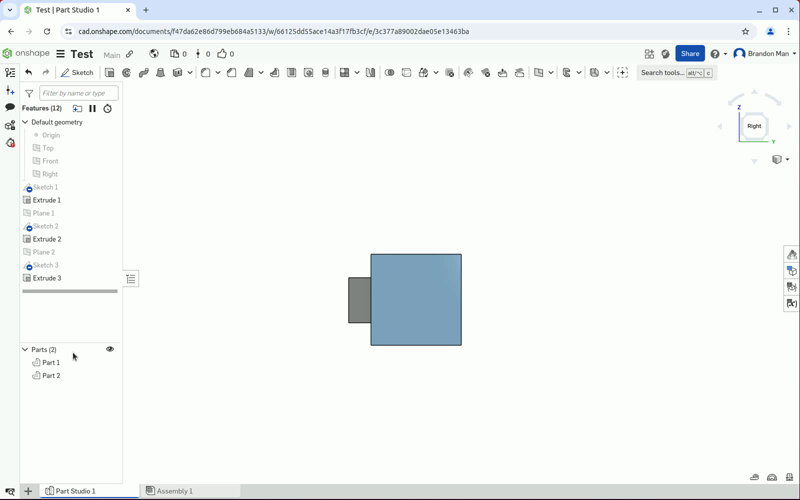
mouse_move(541, 75)
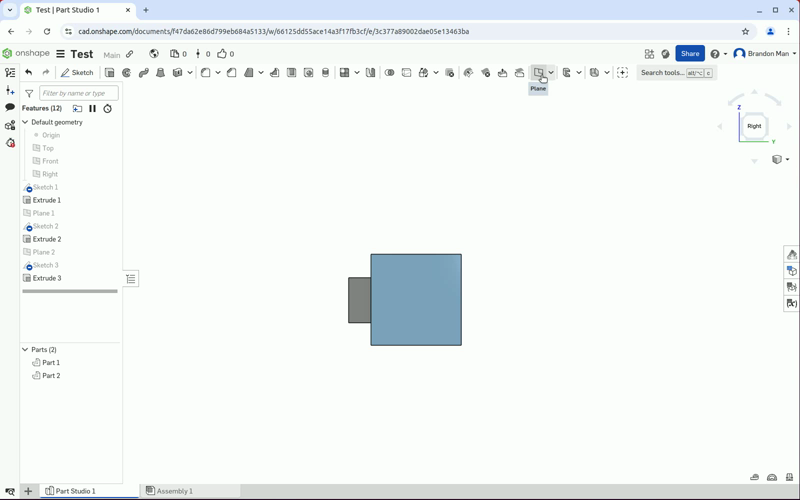
click(541, 75)
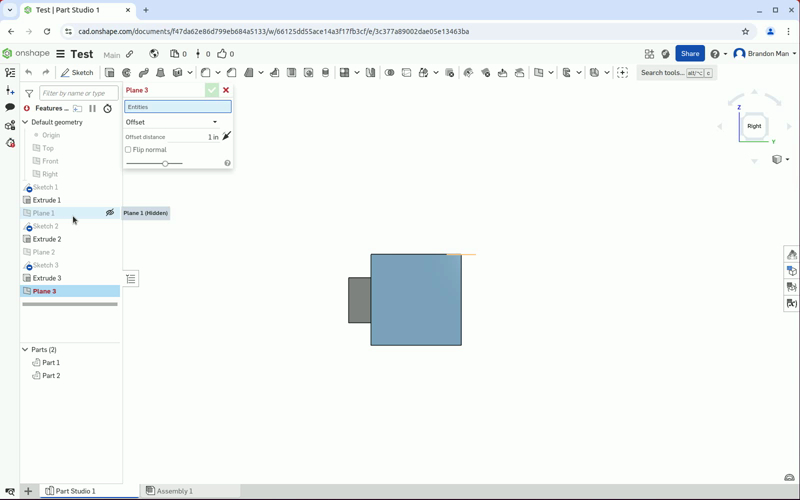
scroll(3)
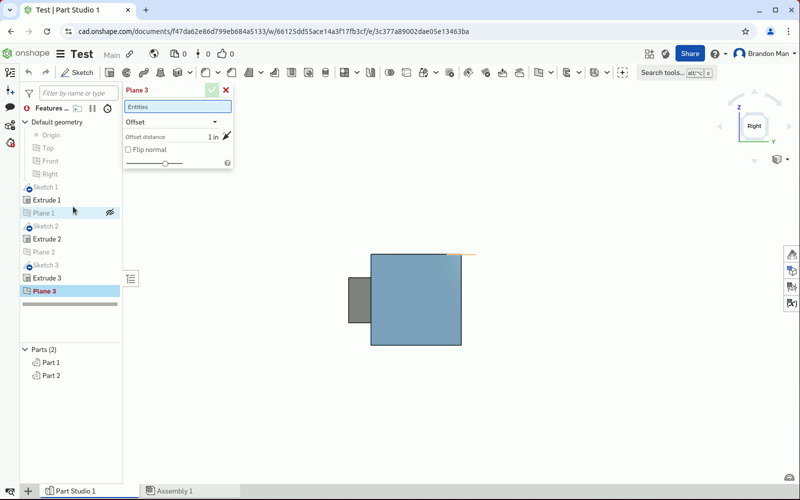
mouse_move(73, 176)
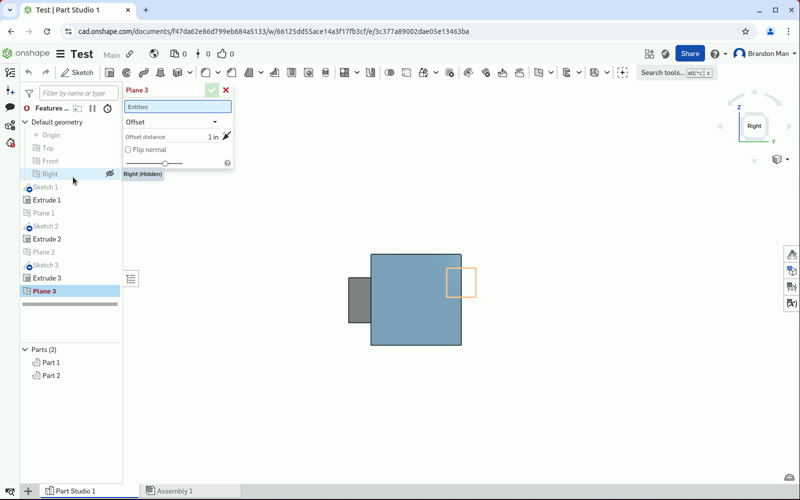
click(73, 176)
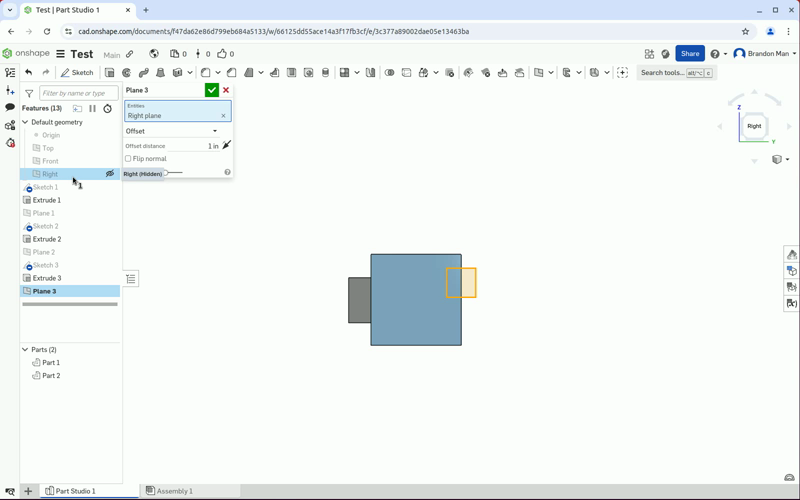
key(tab, 2)
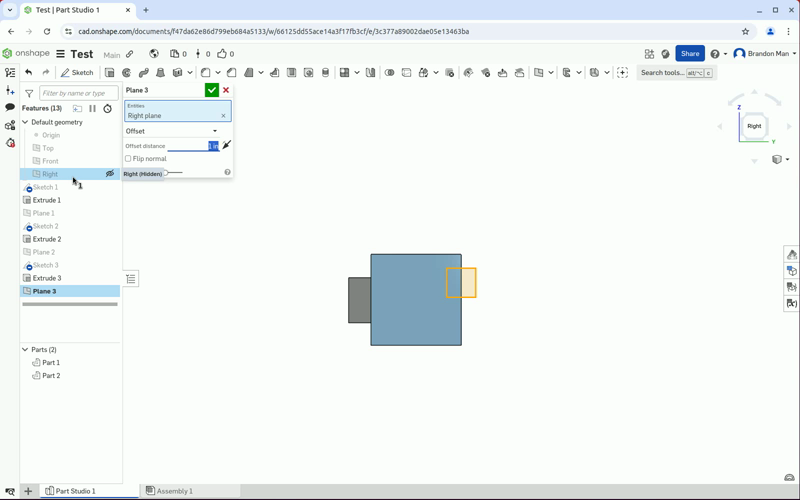
text(1.202)
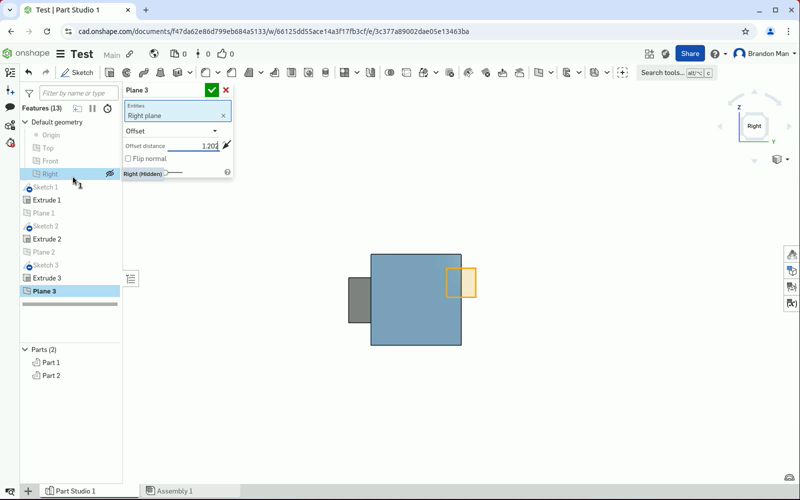
key(enter, 2)
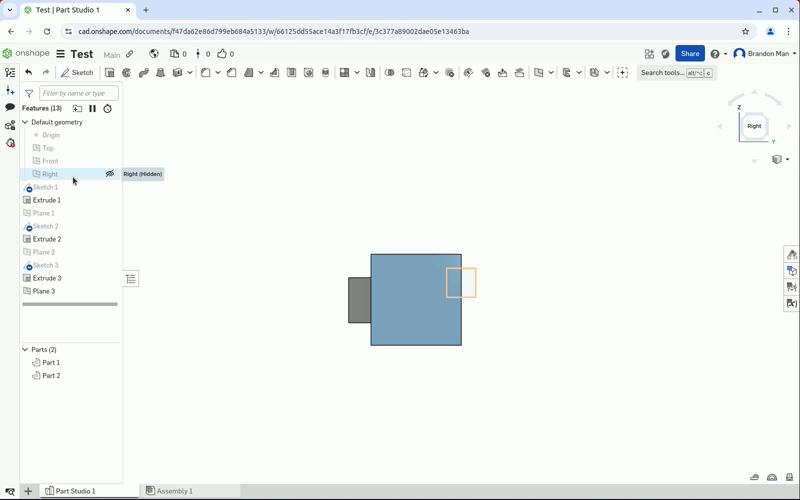
key(shift+s)
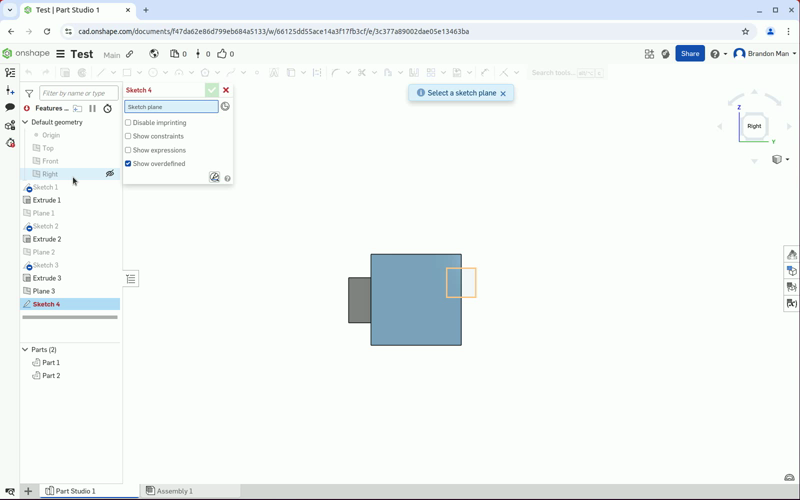
mouse_move(73, 293)
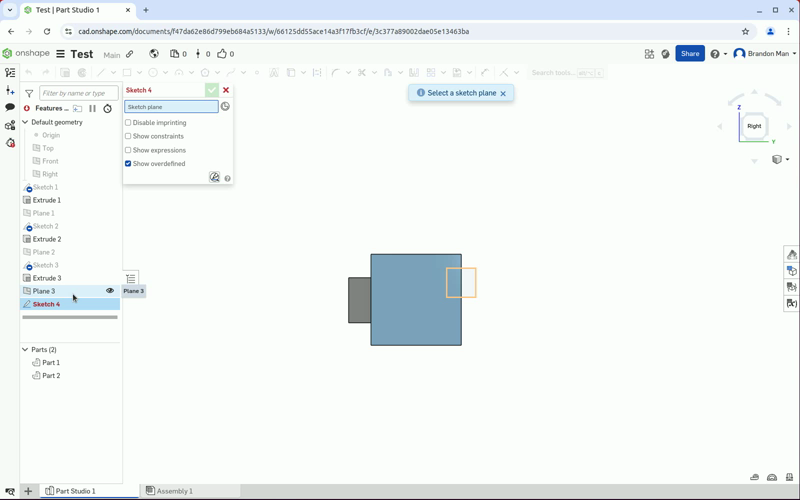
click(73, 293)
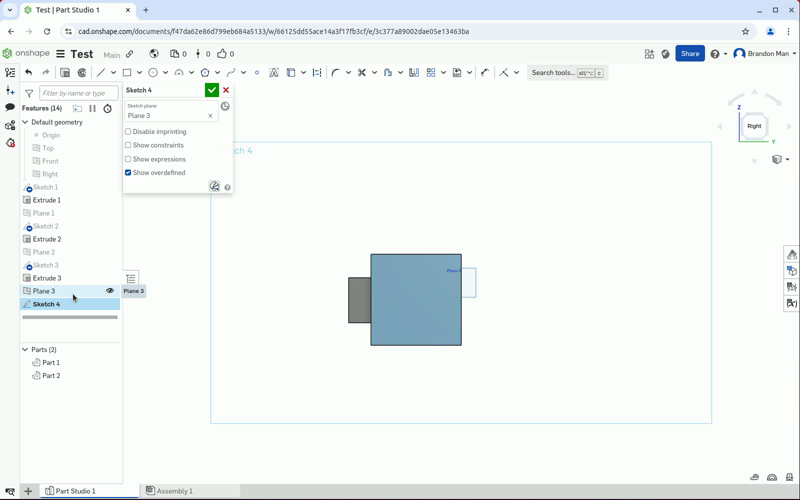
mouse_move(73, 352)
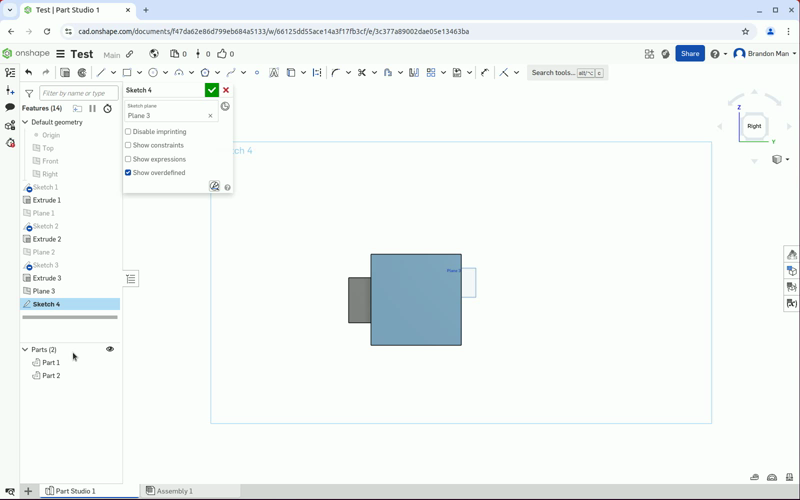
key(y)
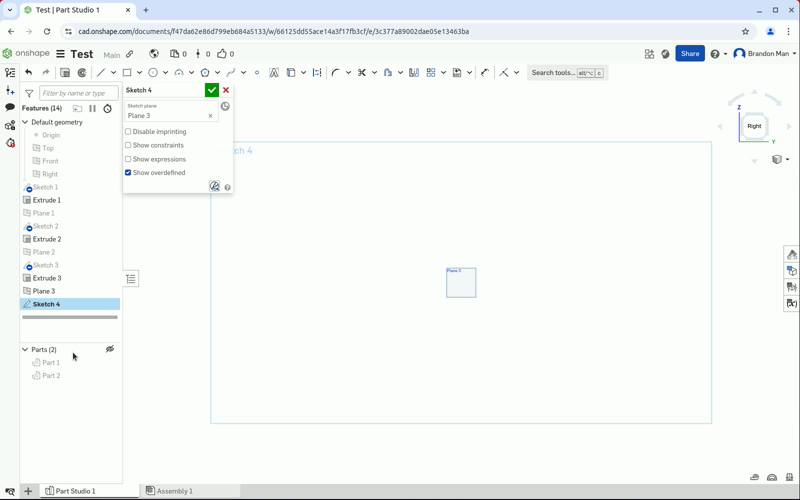
key(c)
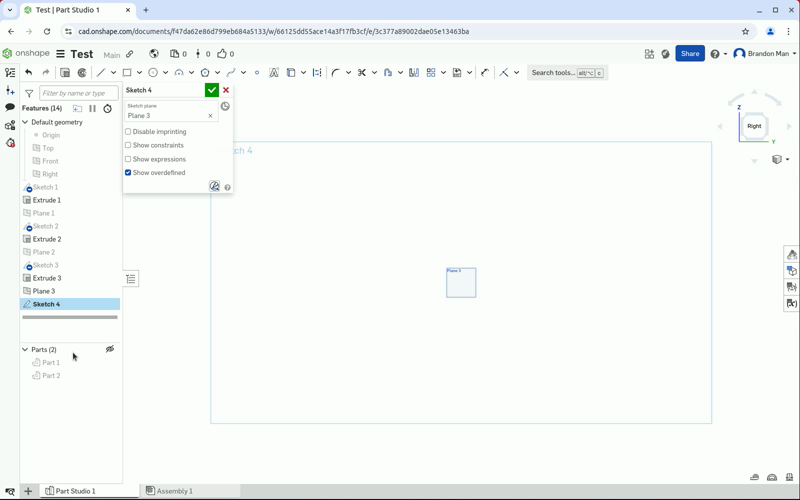
key_down(shift)
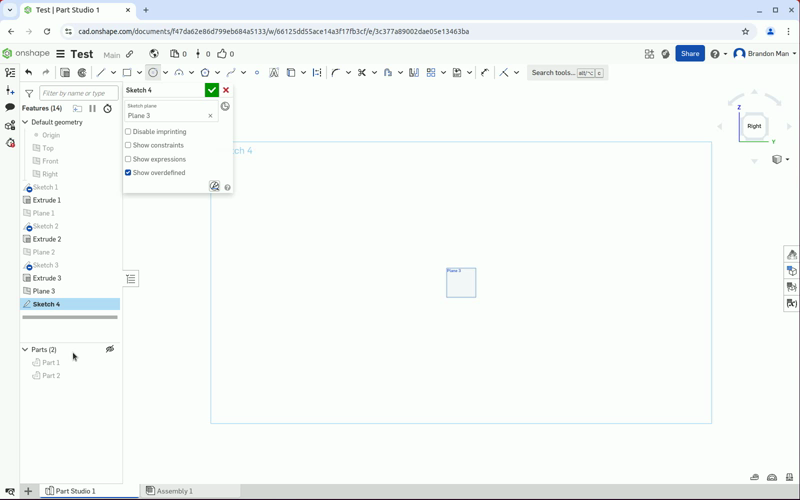
mouse_move(415, 299)
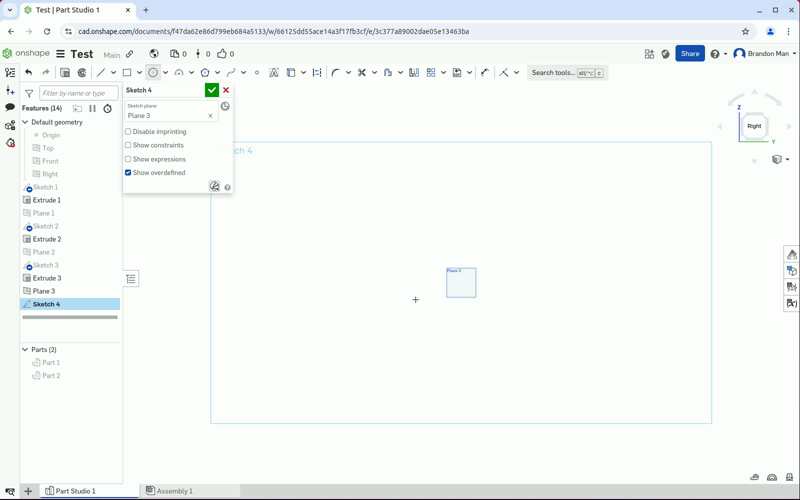
click(415, 299)
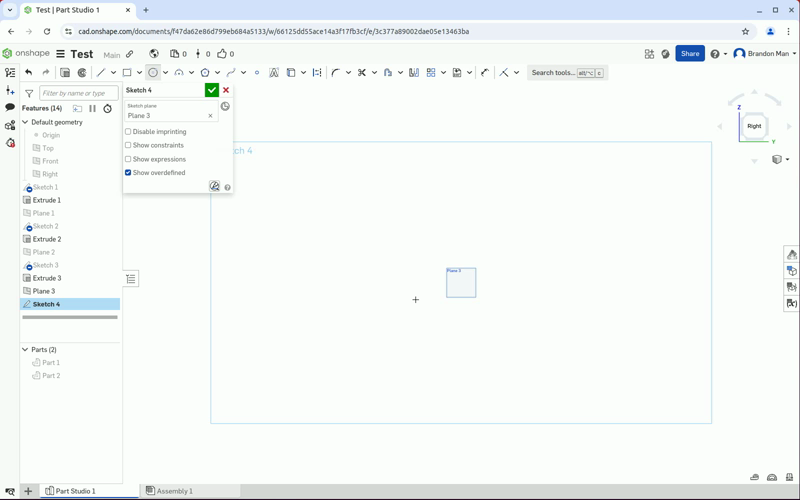
key_up(shift)
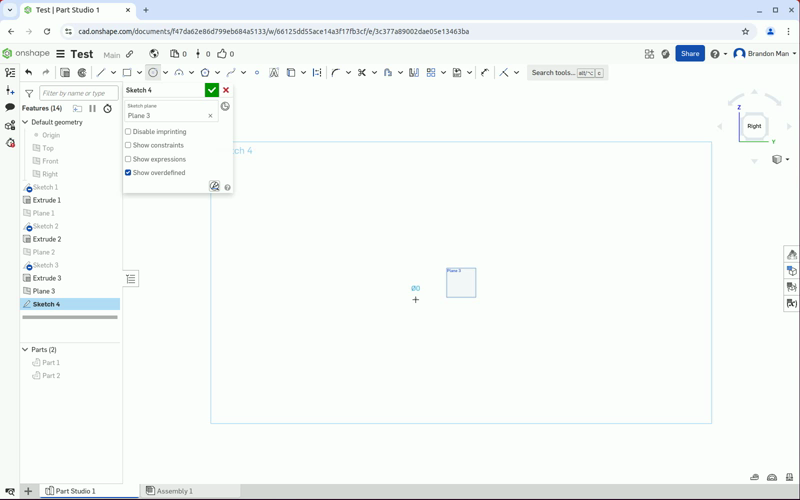
mouse_move(438, 299)
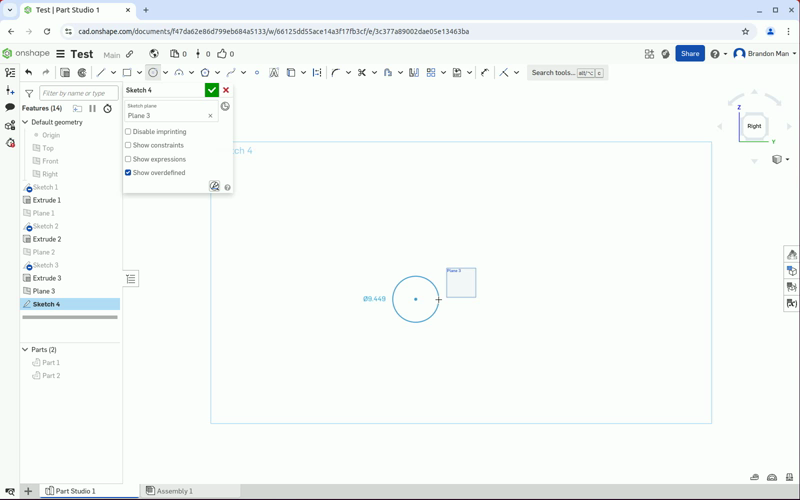
click(438, 299)
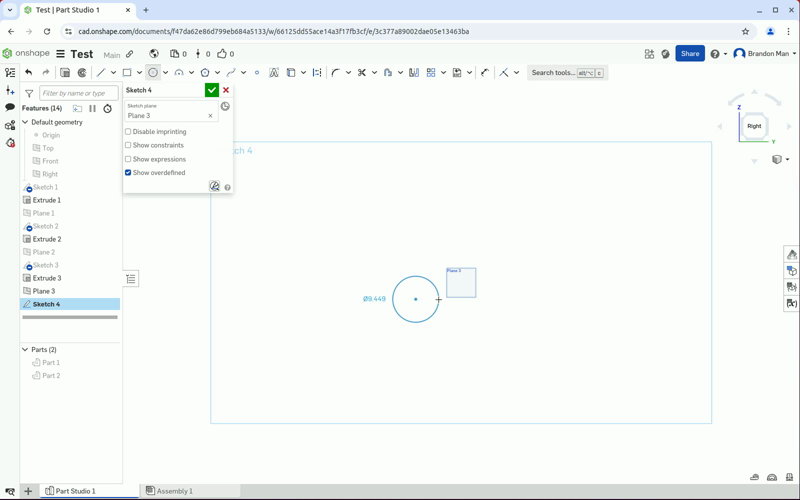
key(esc)
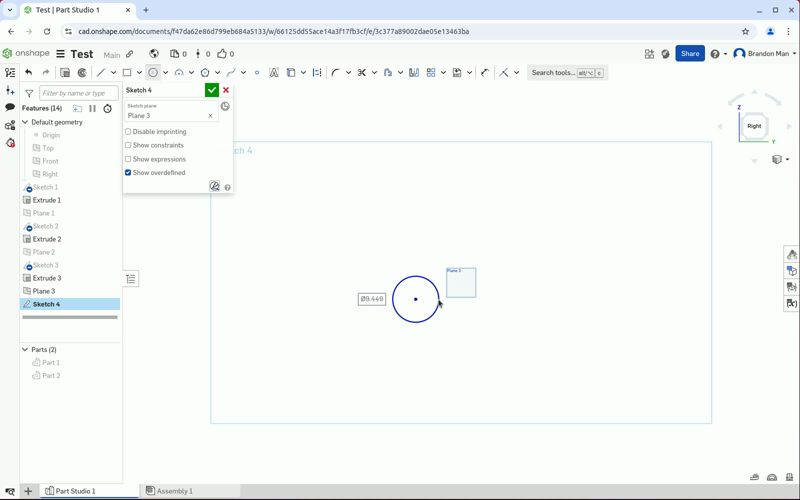
mouse_move(411, 290)
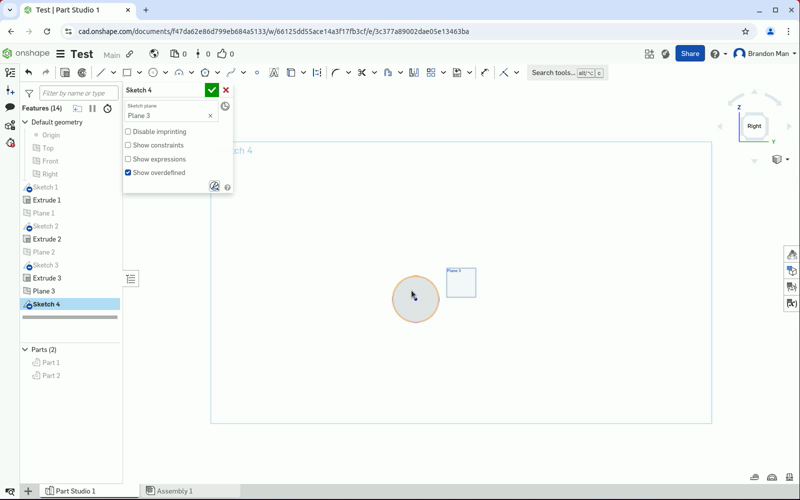
scroll(6)
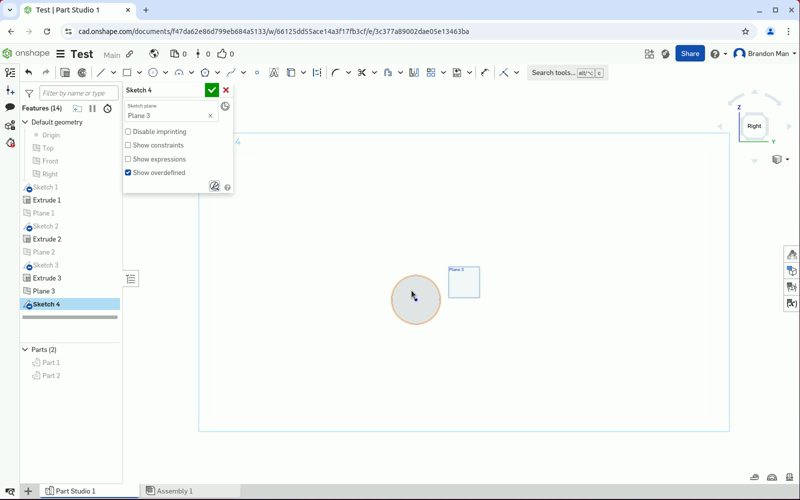
scroll(6)
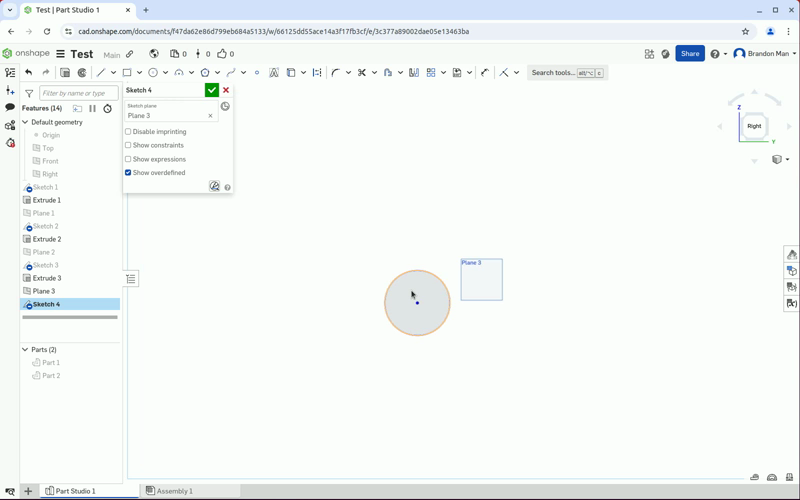
scroll(6)
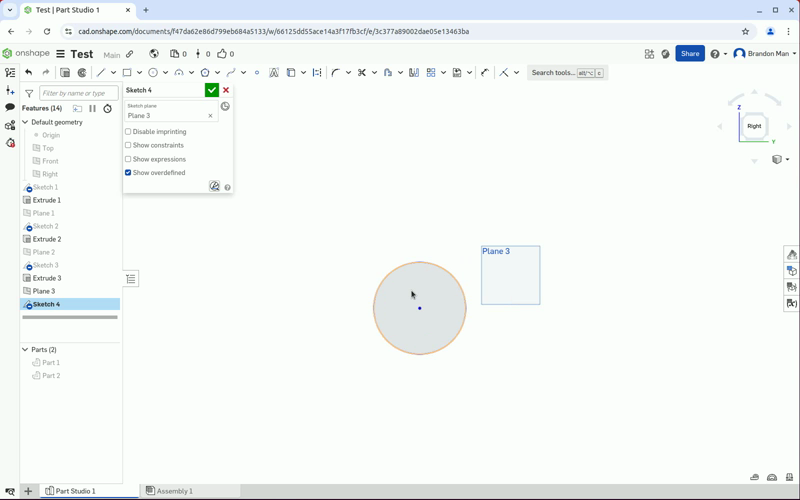
scroll(6)
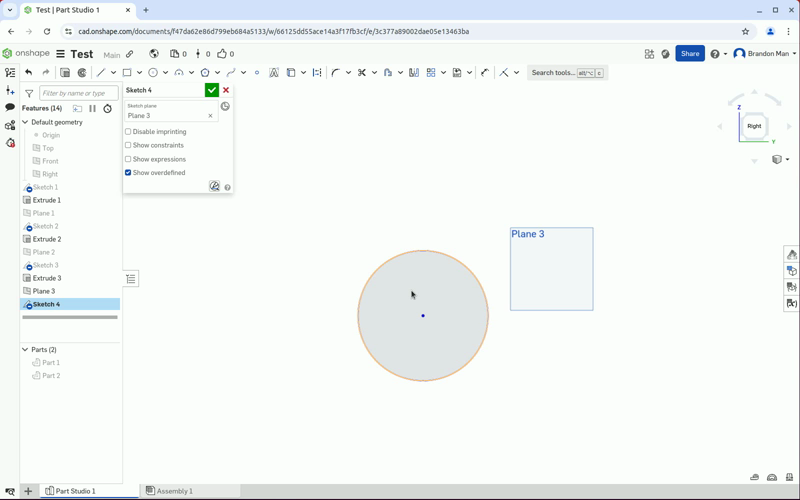
scroll(6)
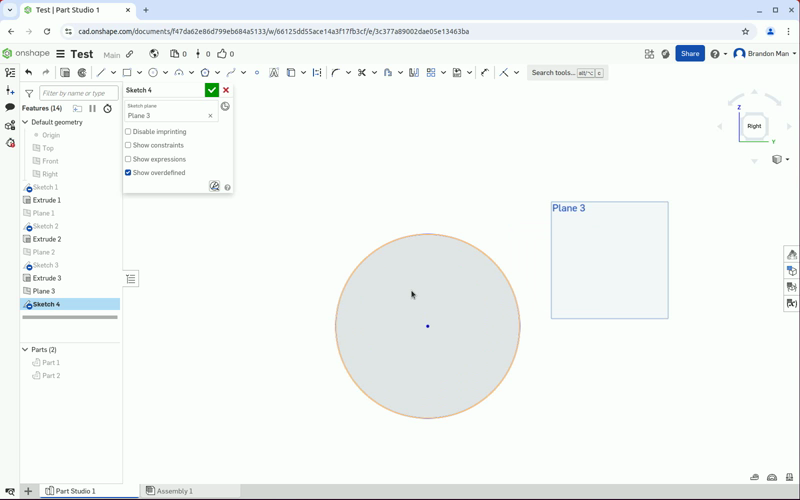
scroll(6)
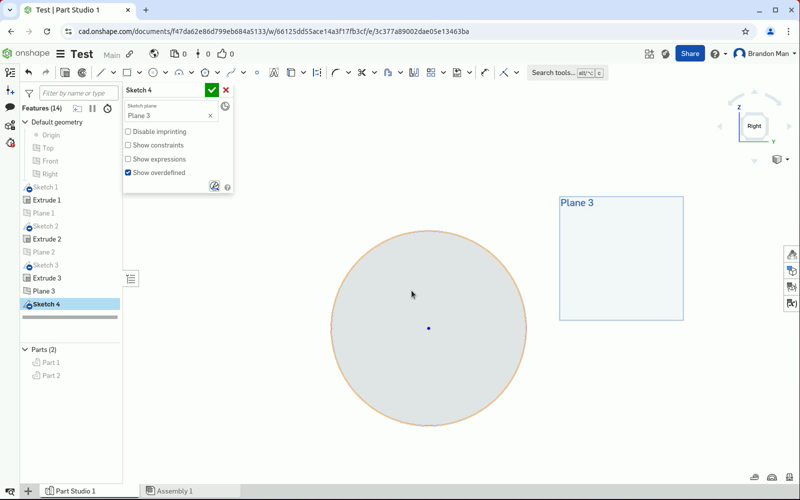
scroll(6)
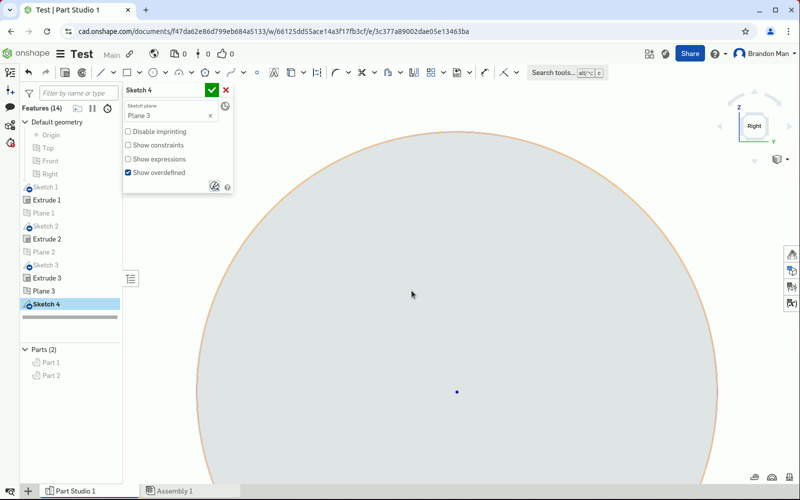
click(411, 290)
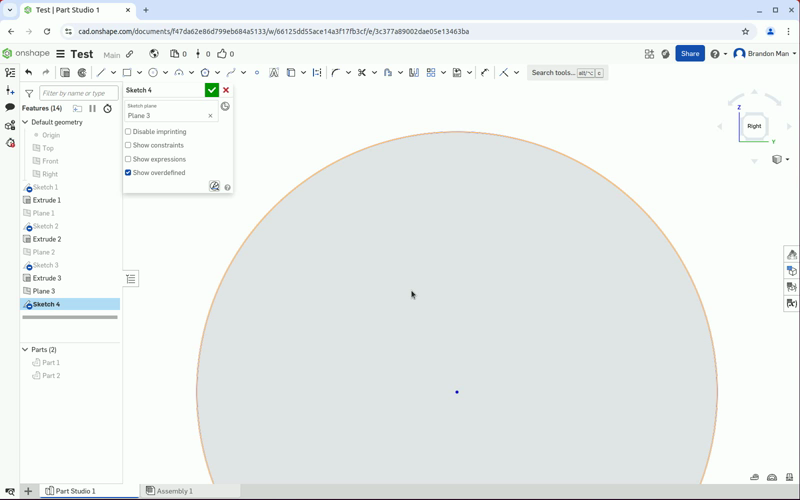
scroll(-6)
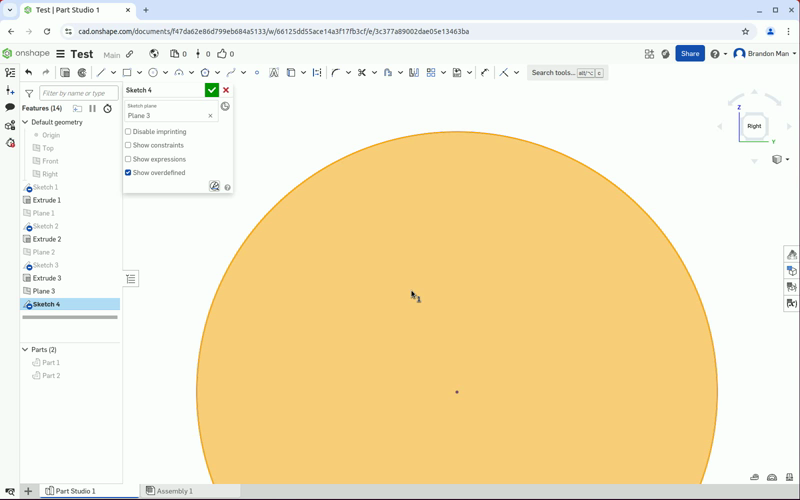
scroll(-6)
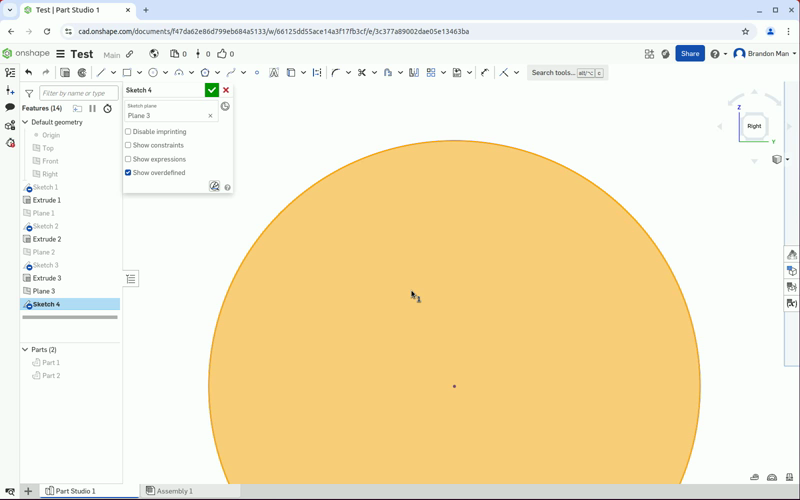
scroll(-6)
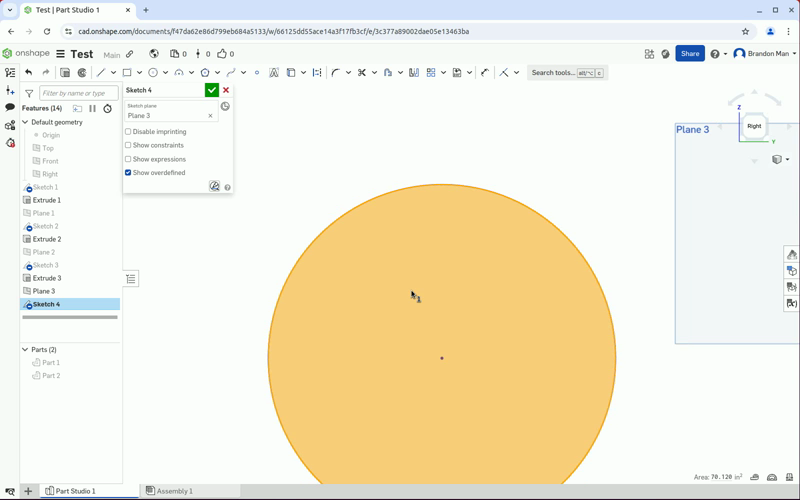
scroll(-6)
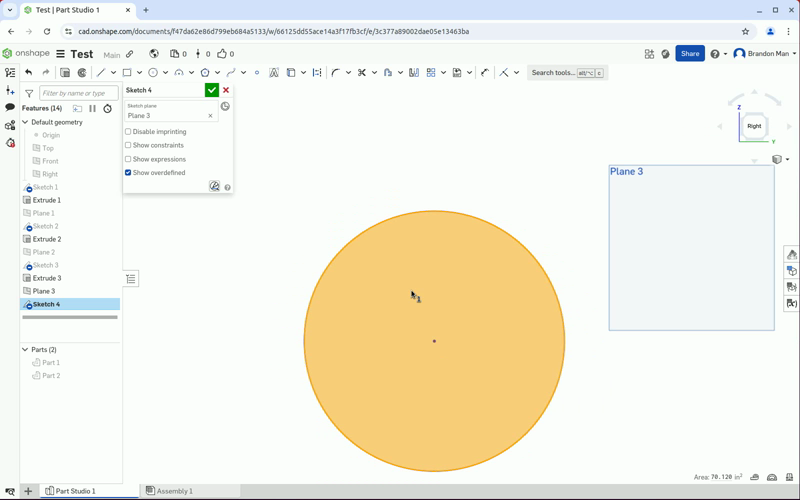
scroll(-6)
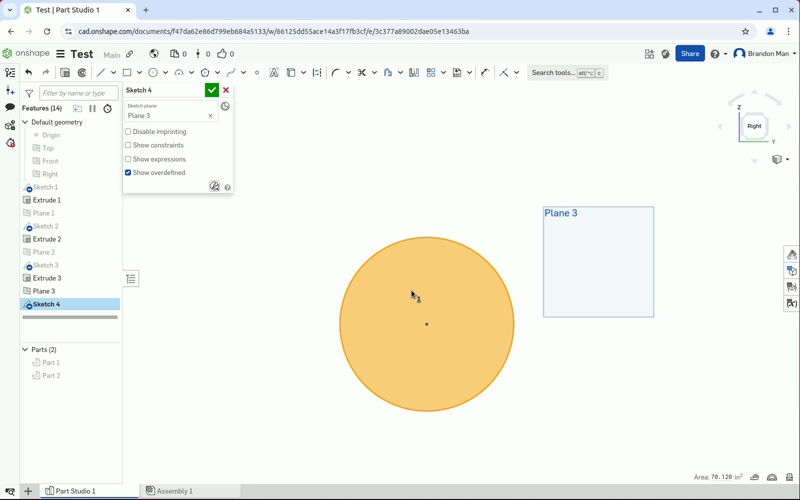
scroll(-6)
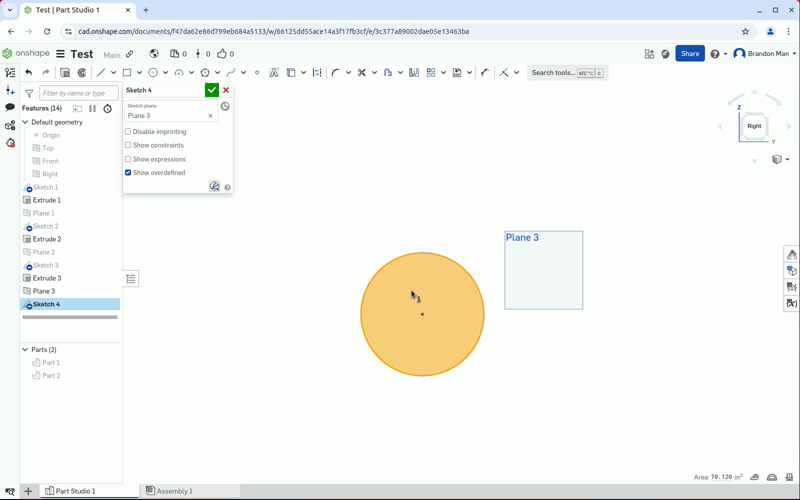
scroll(-6)
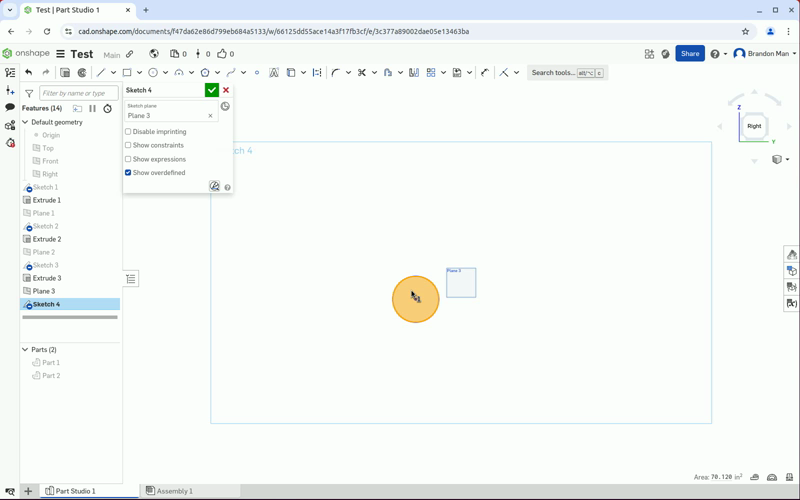
mouse_move(73, 352)
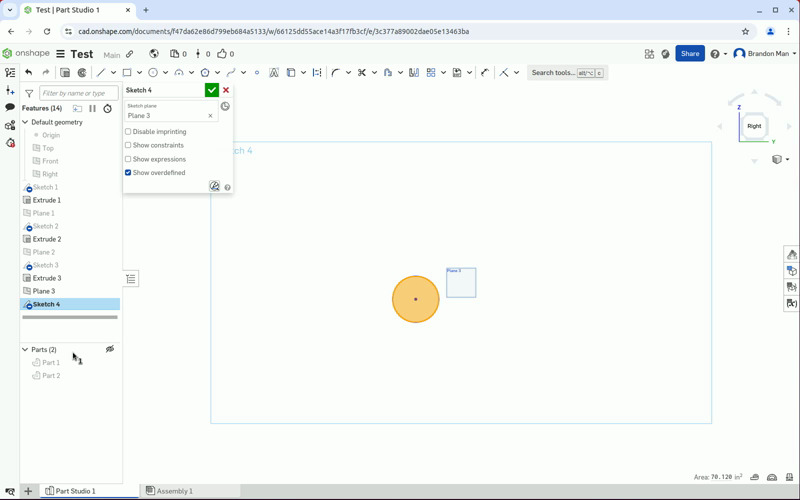
key(shift+y)
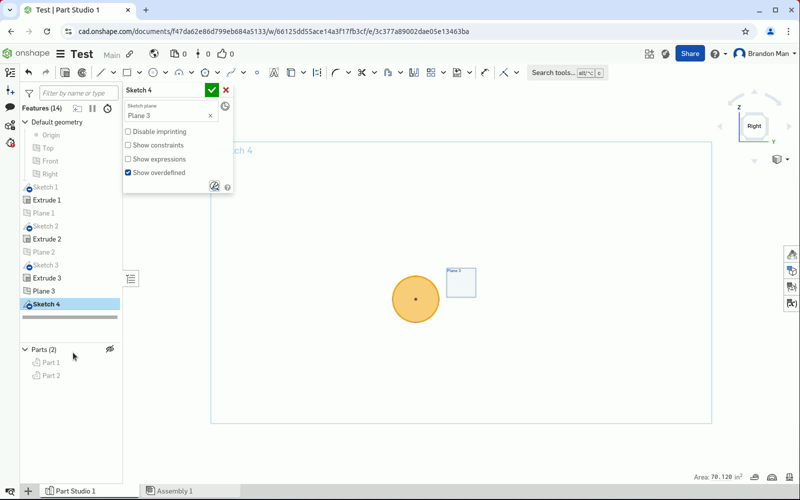
key(shift+e)
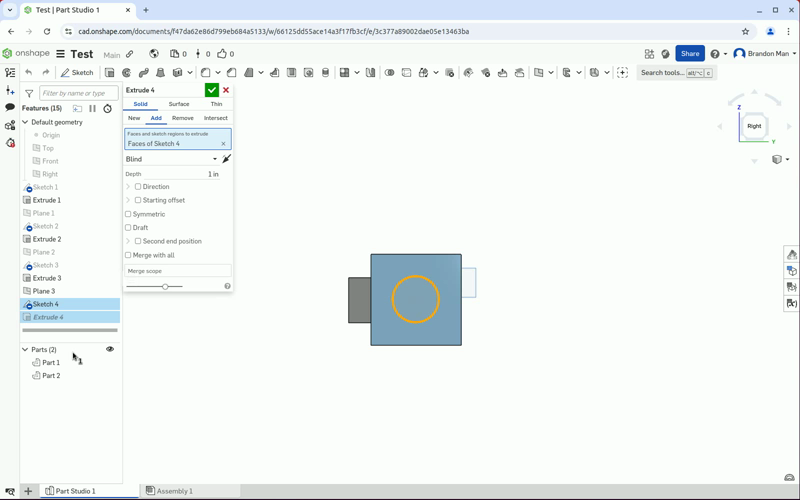
mouse_move(143, 106)
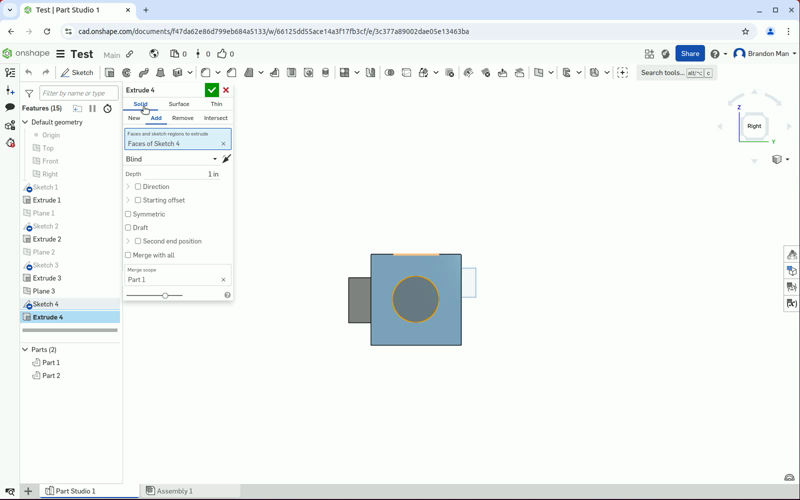
click(143, 106)
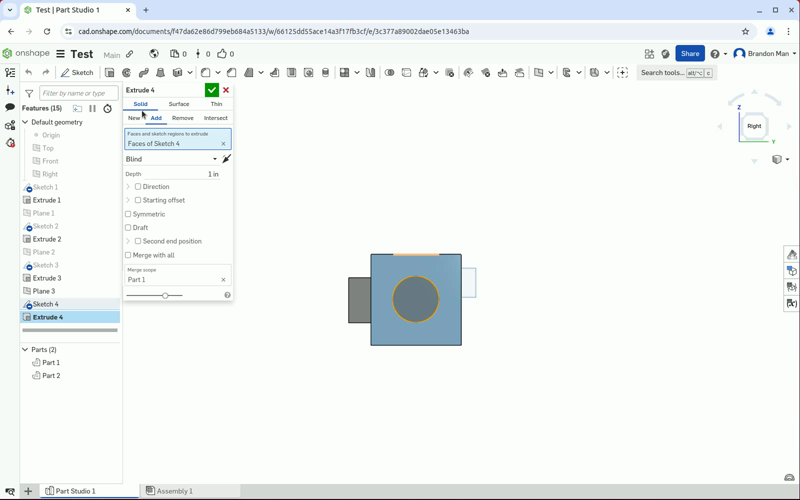
mouse_move(137, 120)
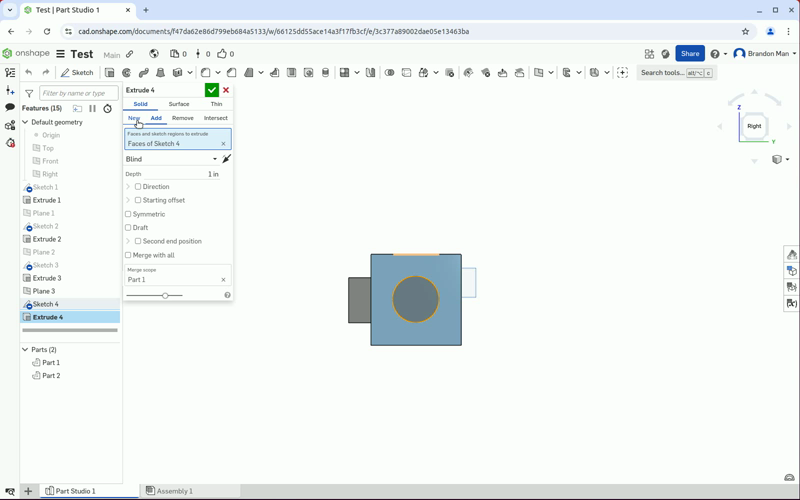
click(137, 120)
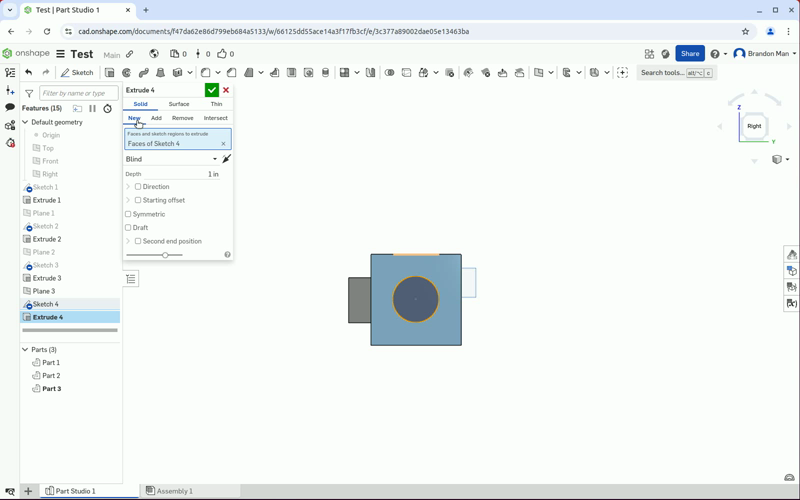
key(tab, 4)
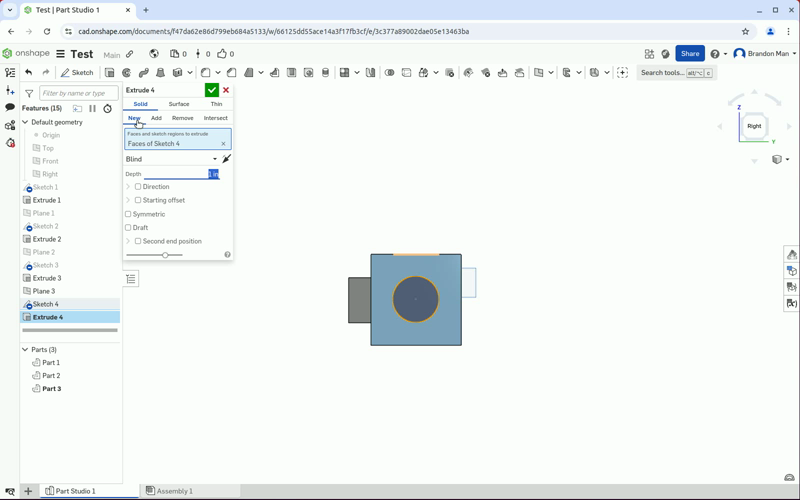
text(4.574)
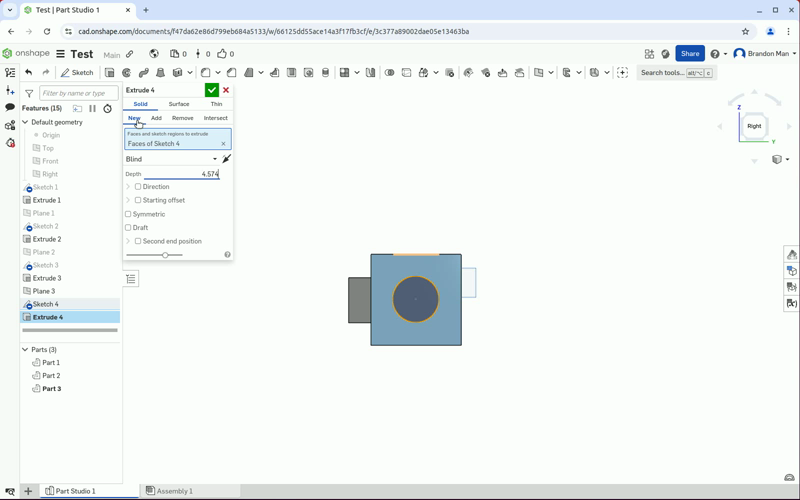
key(enter)
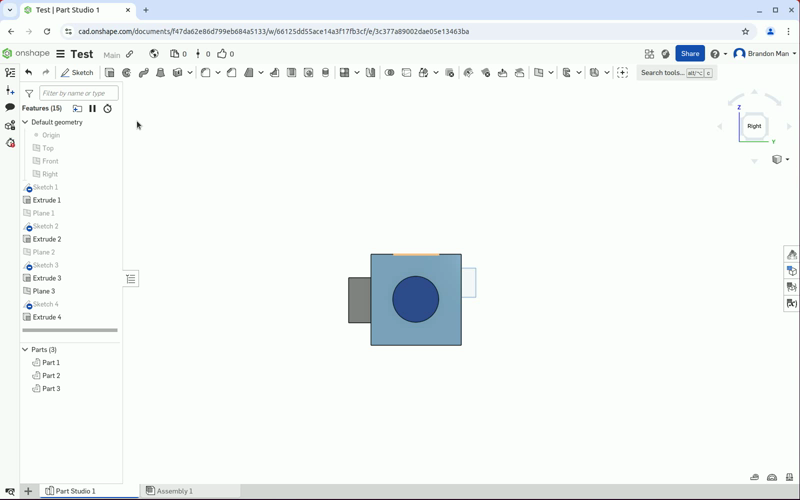
key(shift+h)
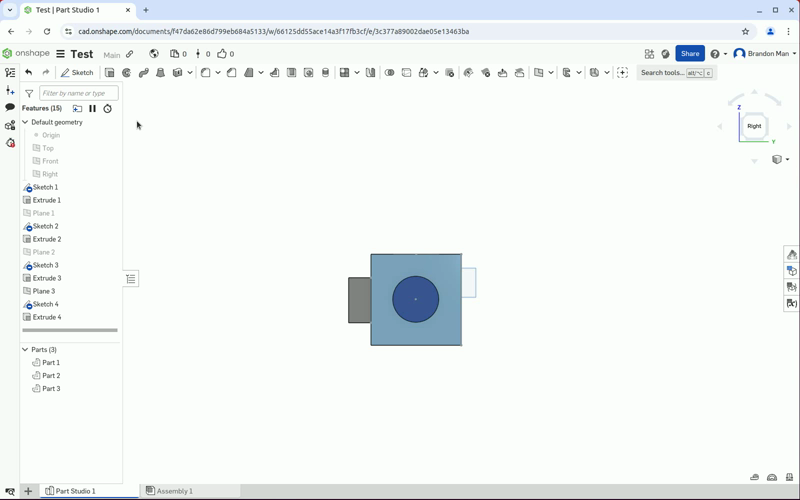
key(shift+h)
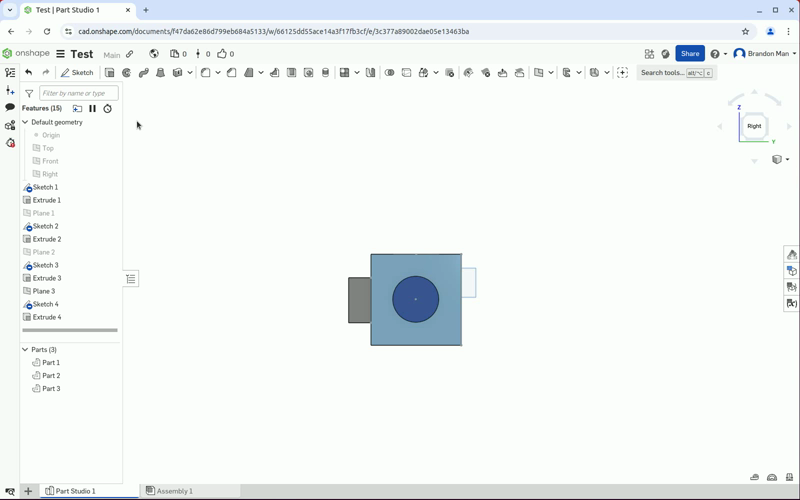
key(shift+7)
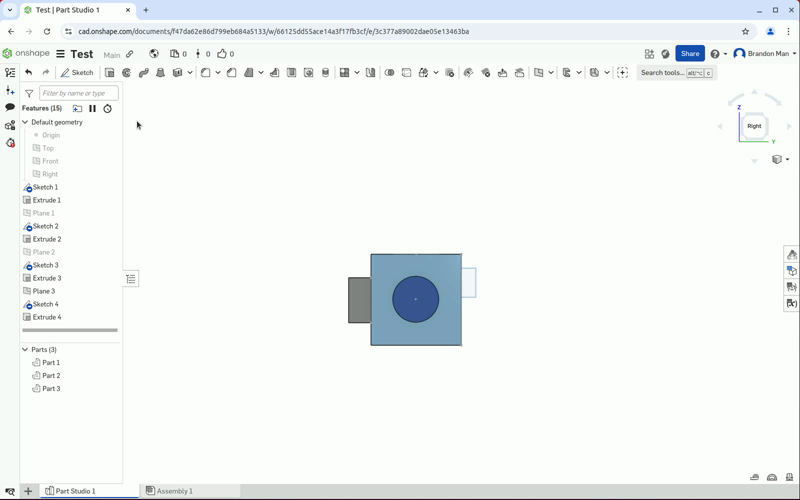
key(right, 2)
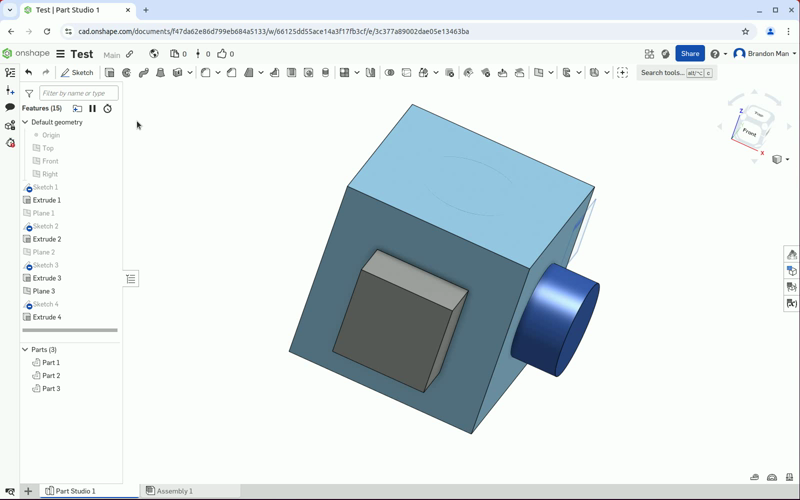
key(down, 2)
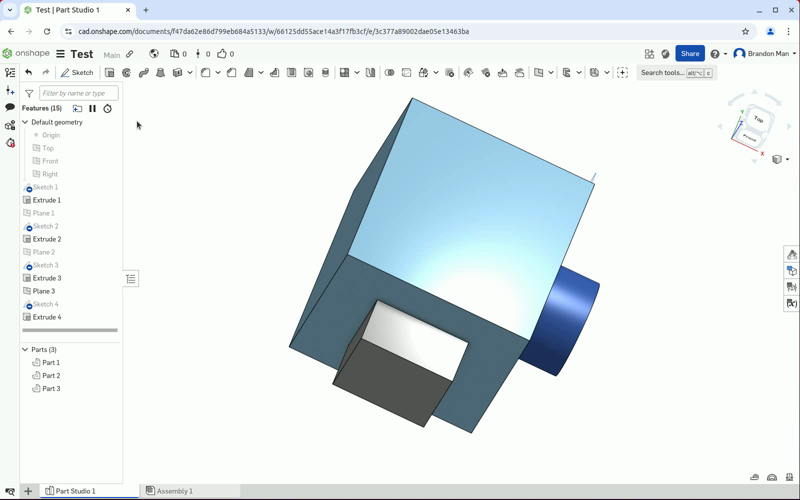
key(up, 2)
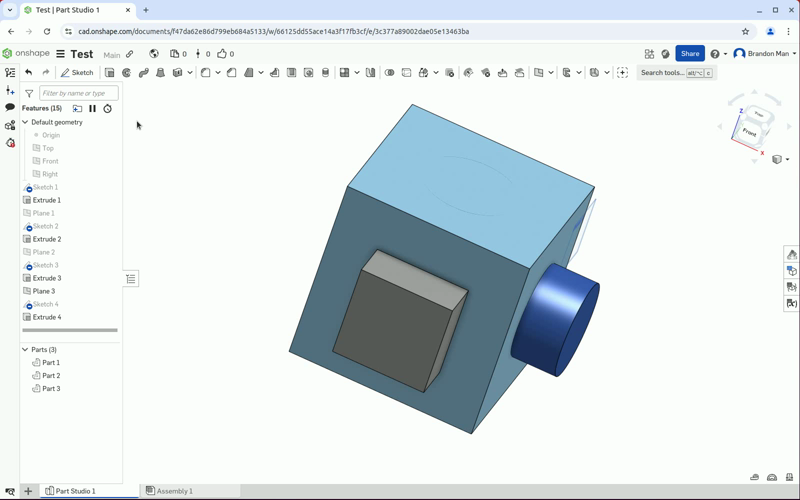
key(left, 2)
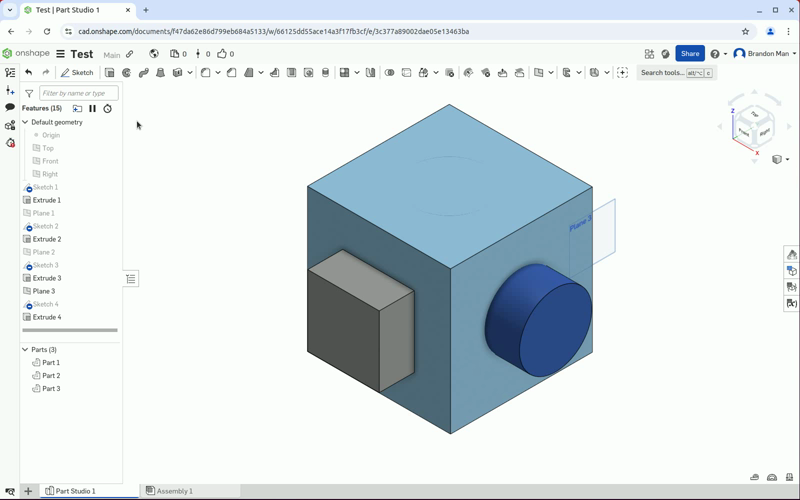
mouse_move(73, 189)
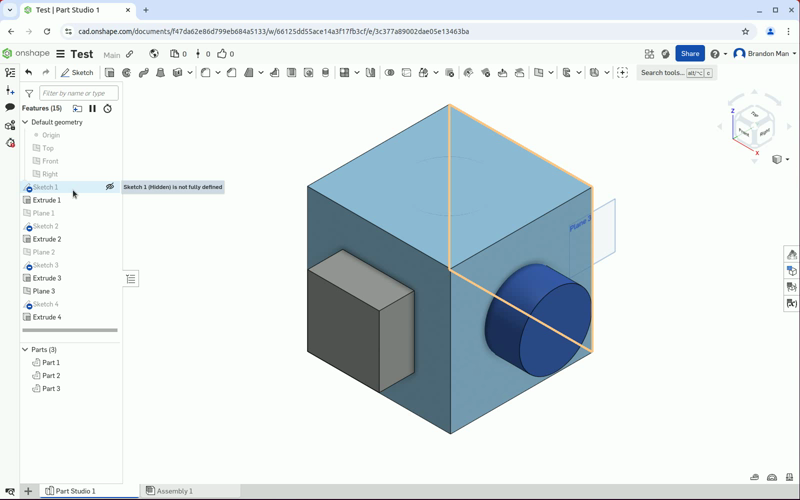
click(73, 189)